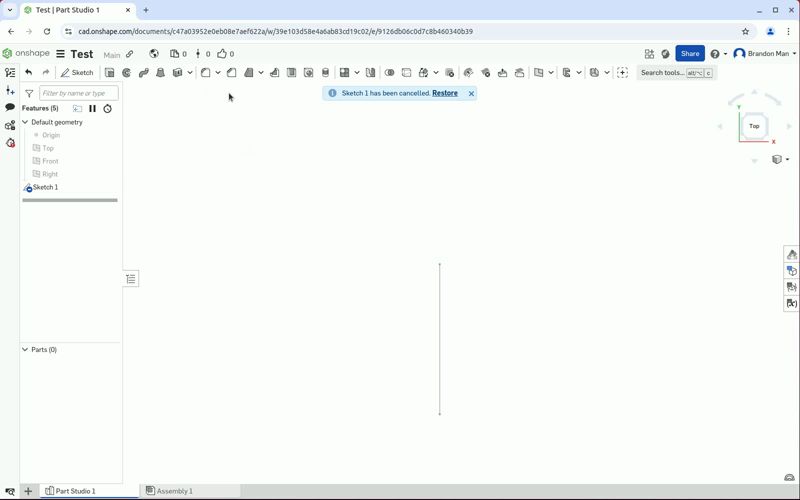
key(shift+h)
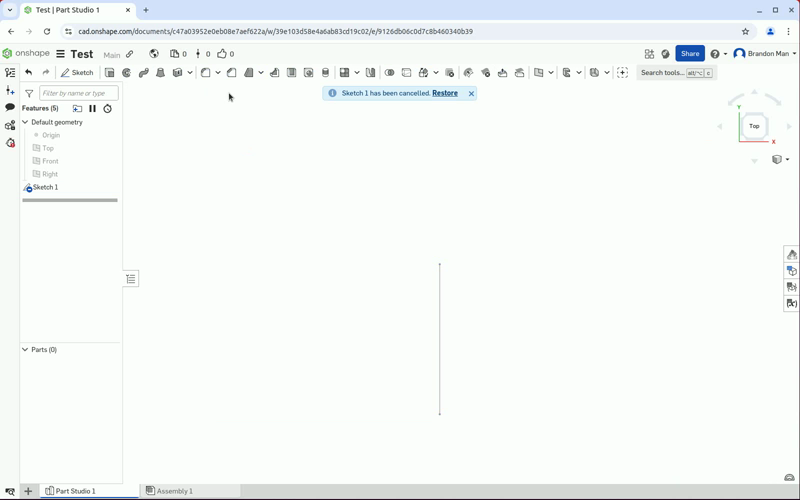
key(shift+s)
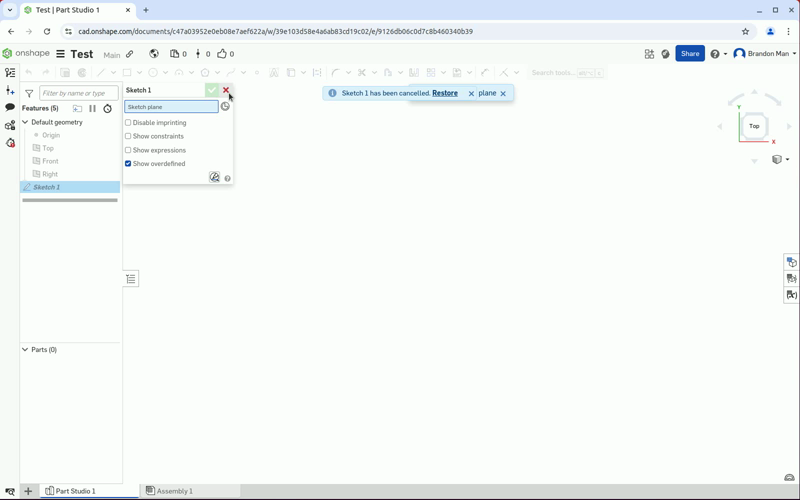
mouse_move(73, 150)
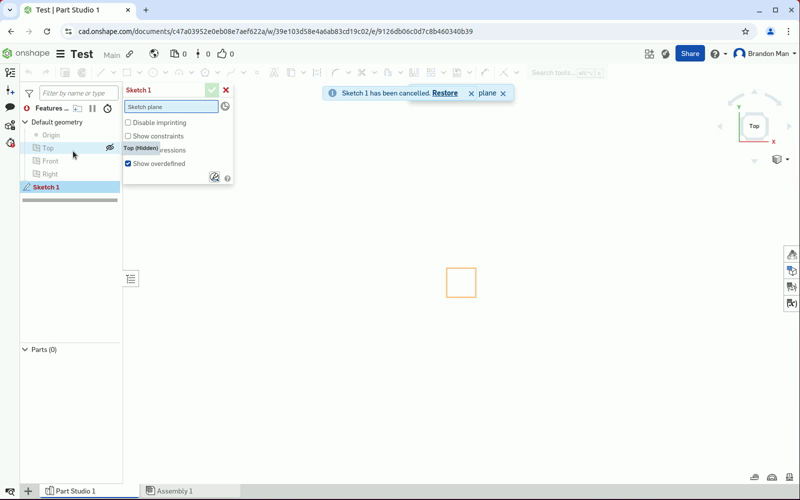
click(73, 150)
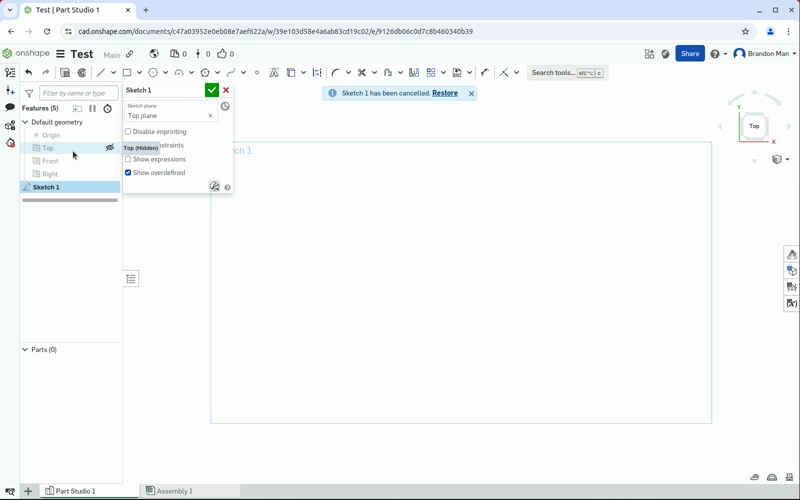
mouse_move(73, 352)
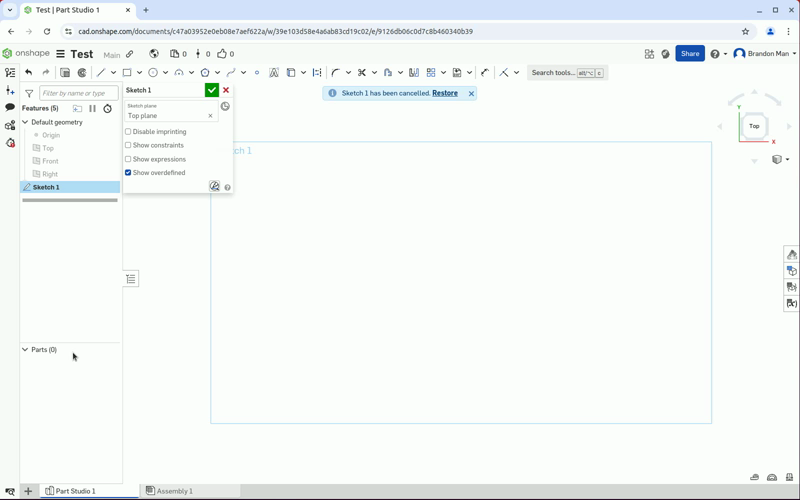
key(y)
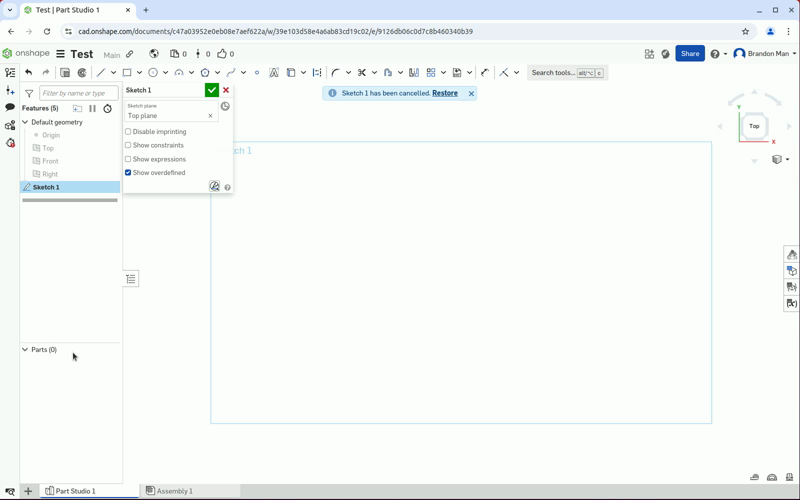
key(l)
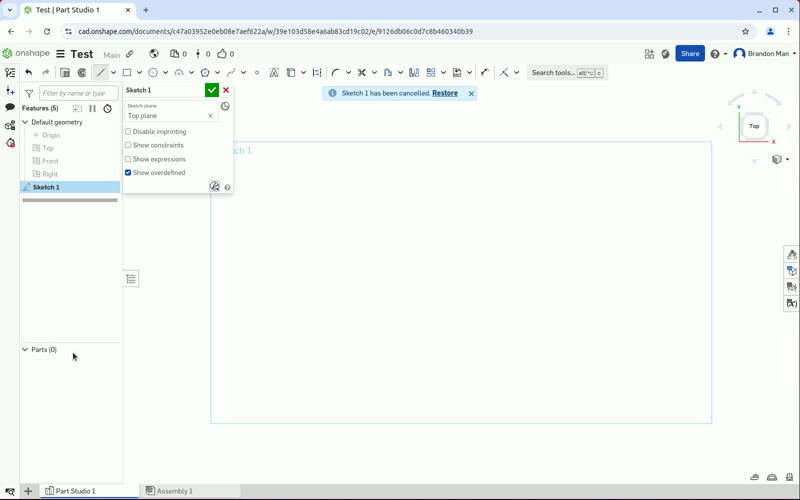
key_down(shift)
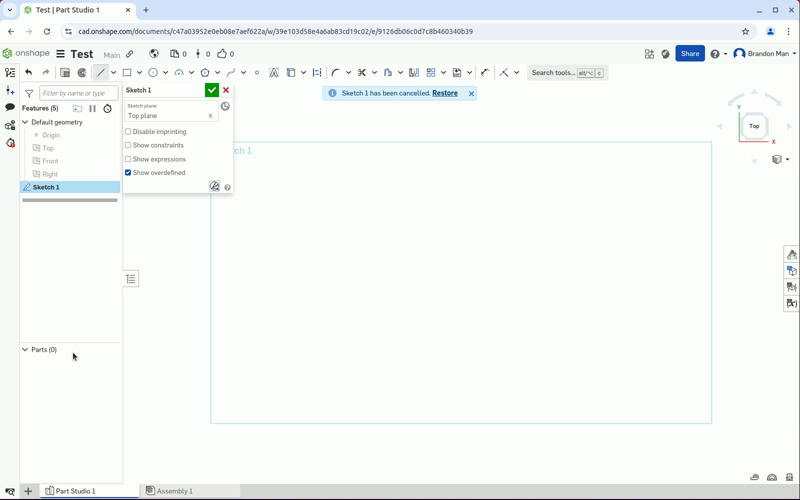
mouse_move(361, 250)
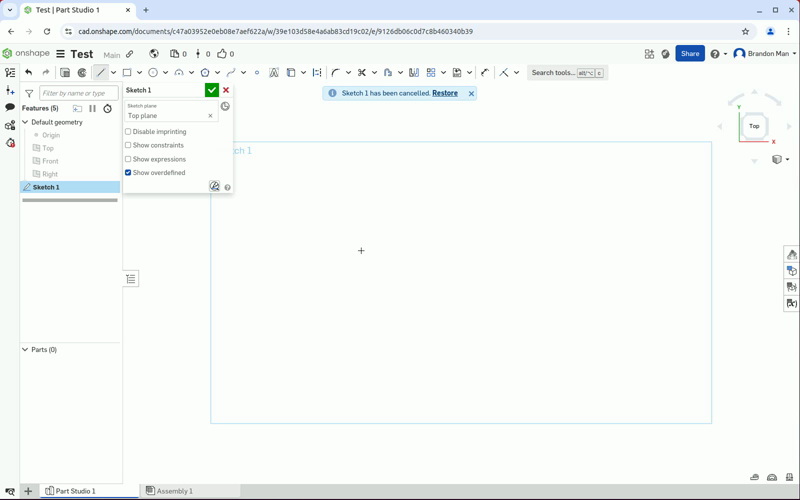
click(361, 250)
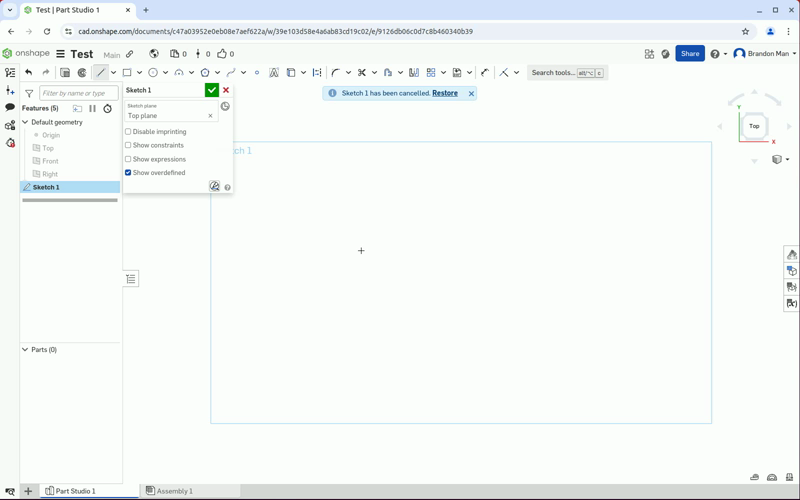
key_up(shift)
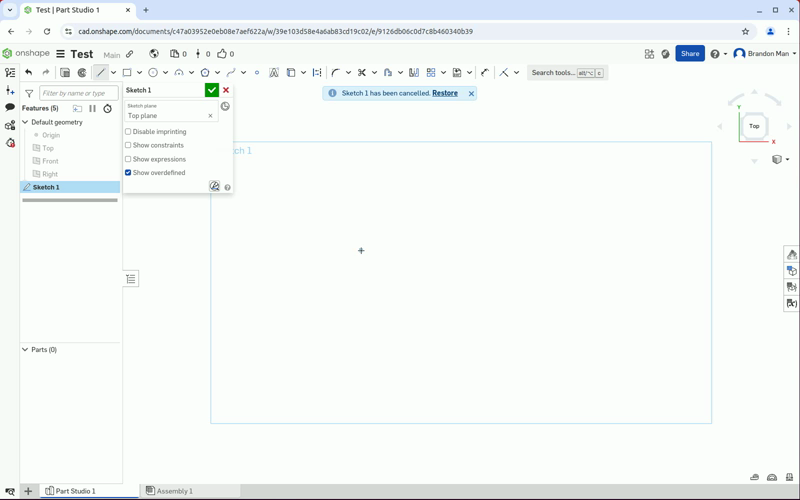
key_down(shift)
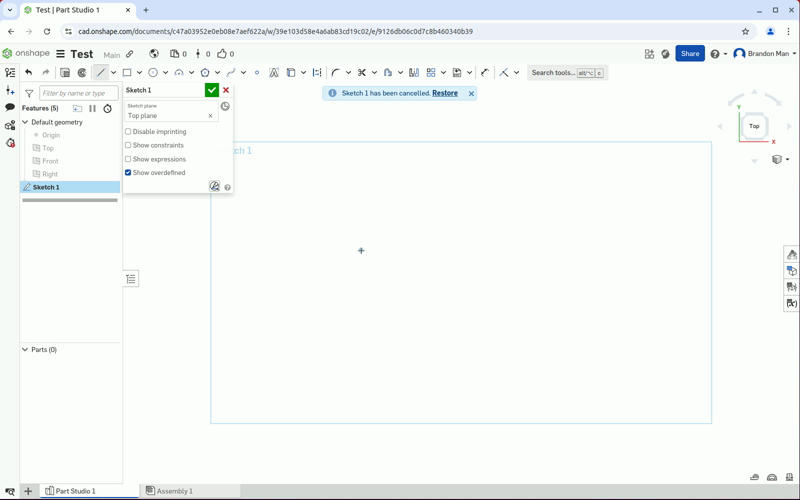
mouse_move(391, 250)
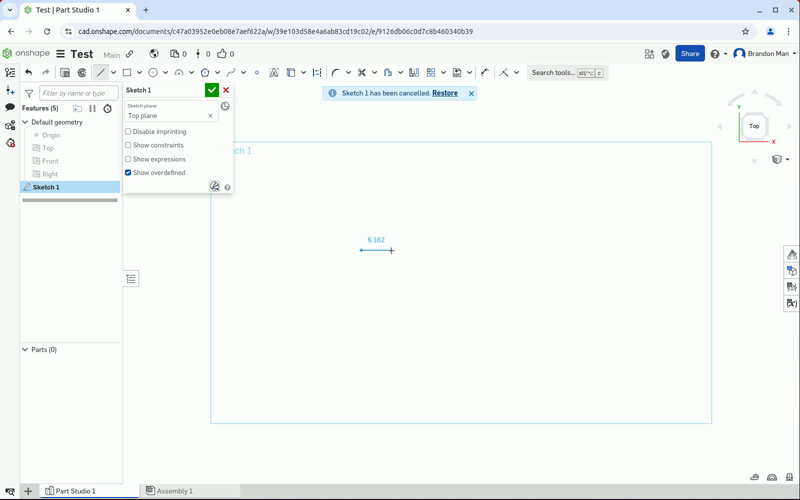
mouse_move(366, 250)
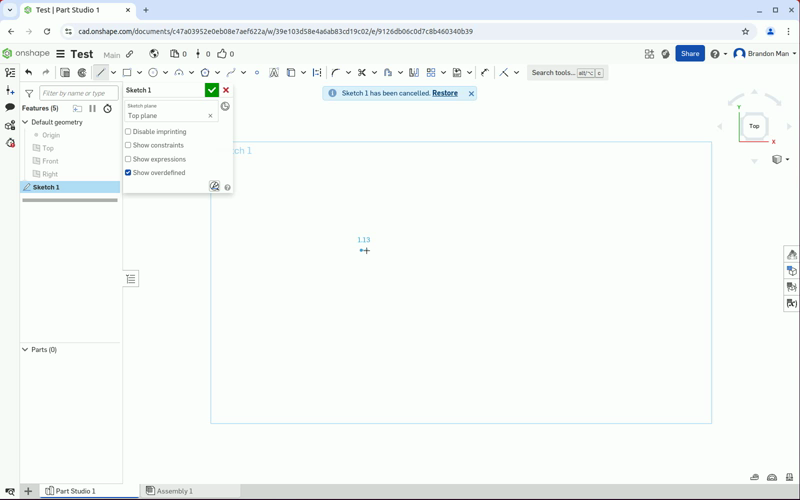
scroll(6)
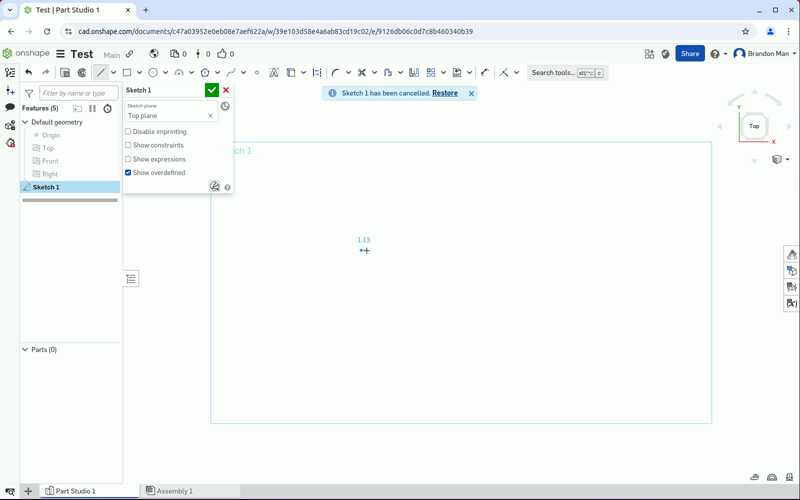
scroll(6)
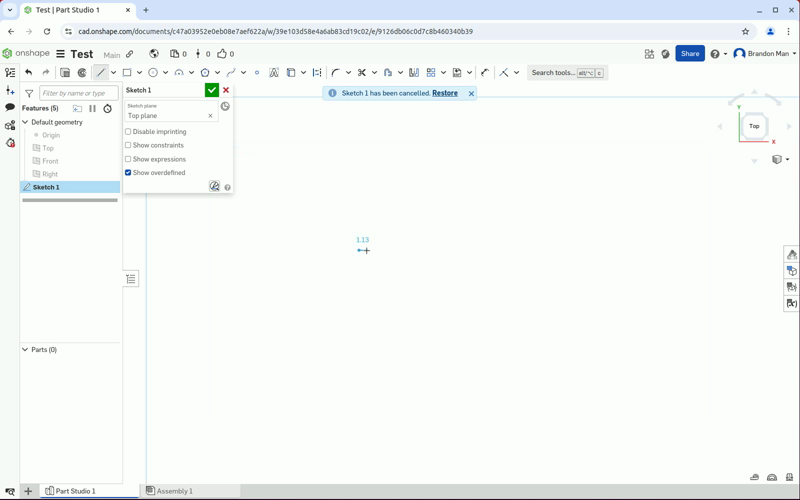
scroll(6)
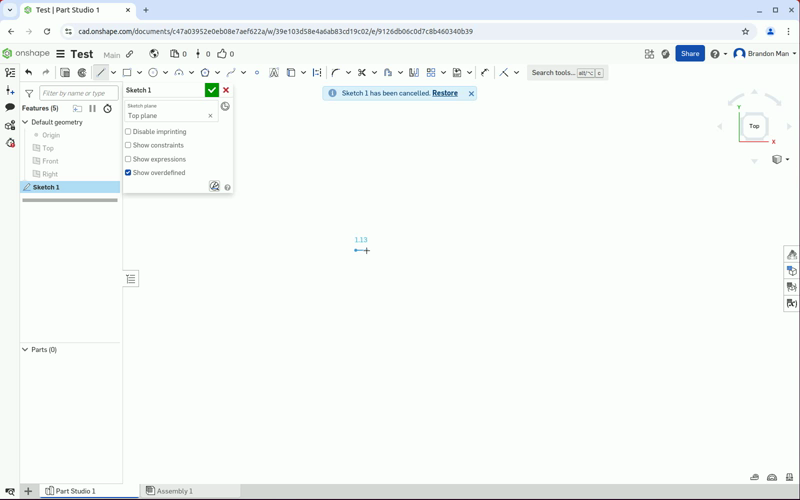
scroll(6)
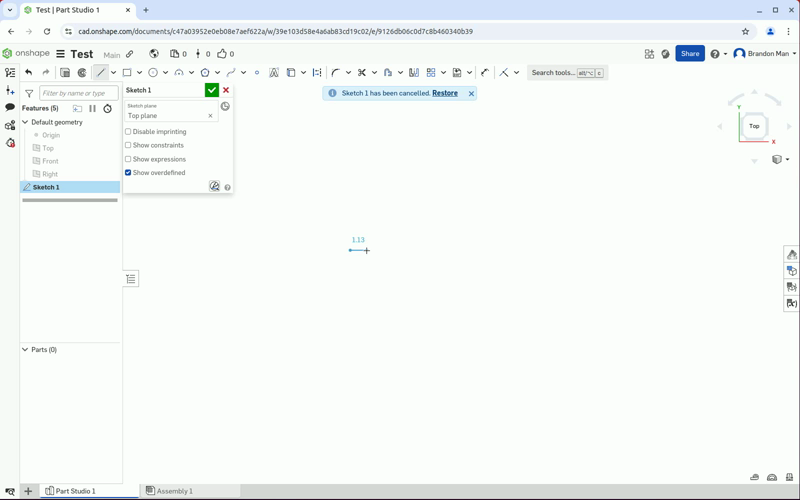
scroll(6)
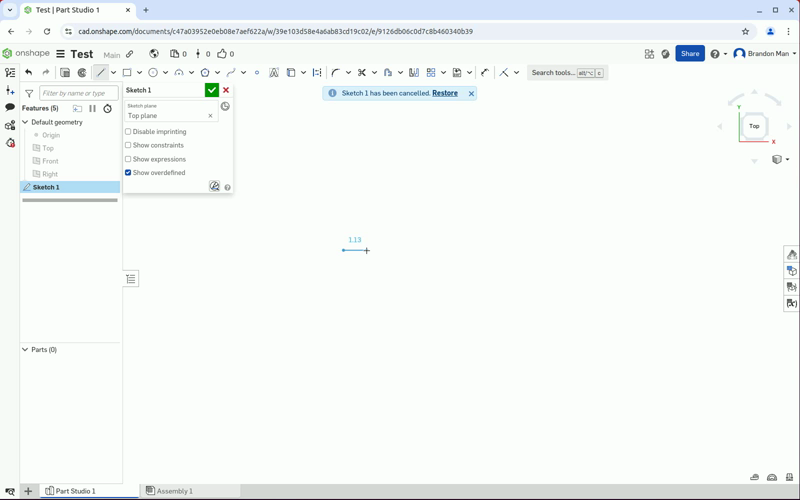
scroll(6)
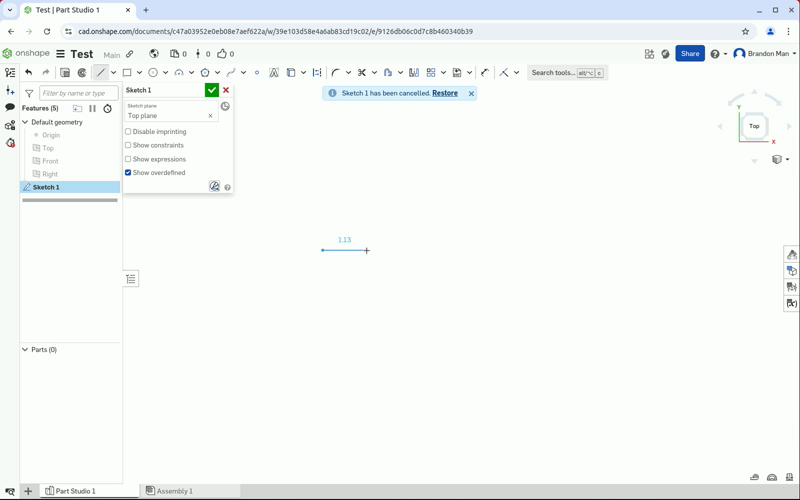
scroll(6)
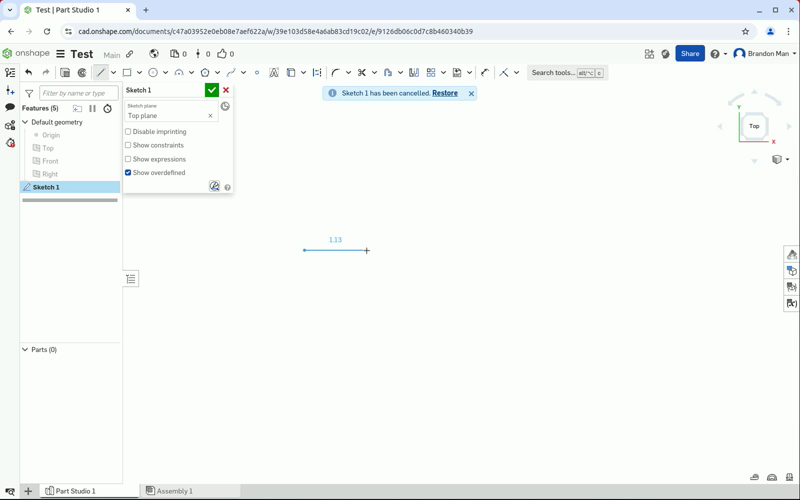
click(366, 250)
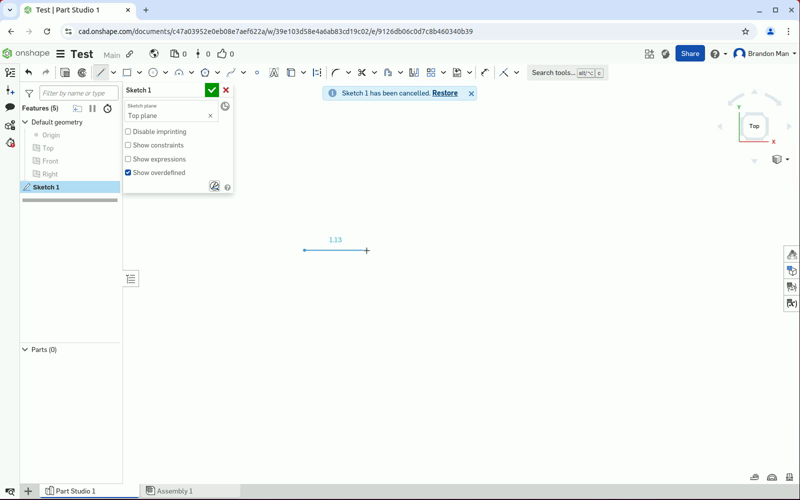
scroll(-6)
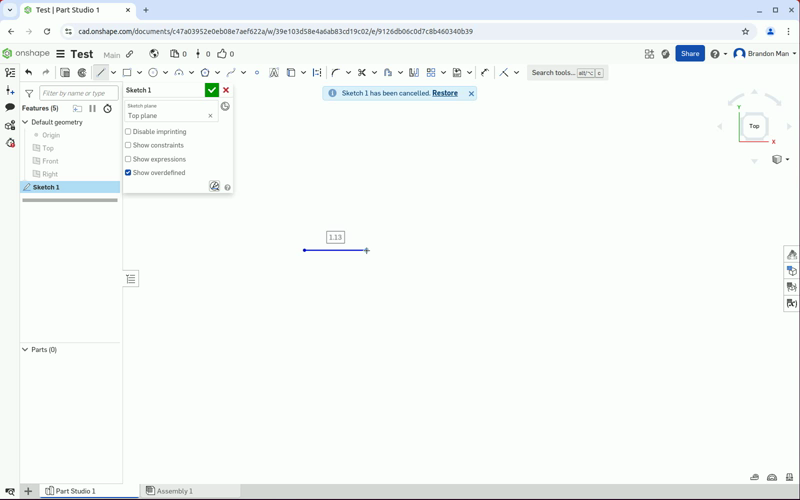
scroll(-6)
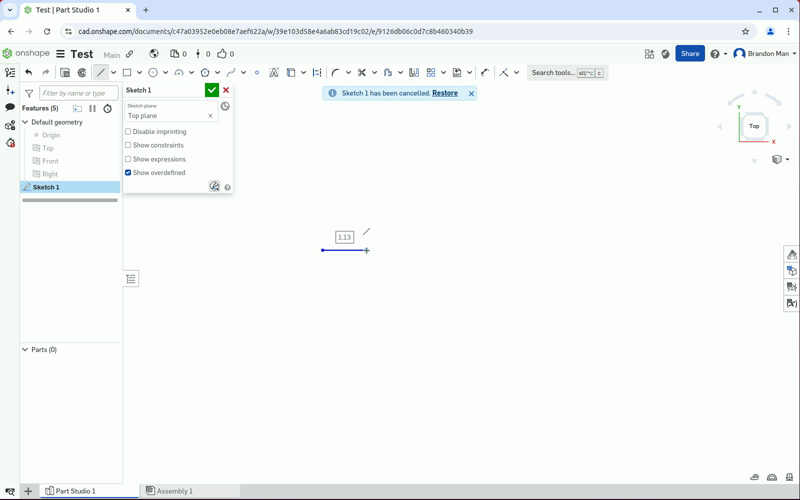
scroll(-6)
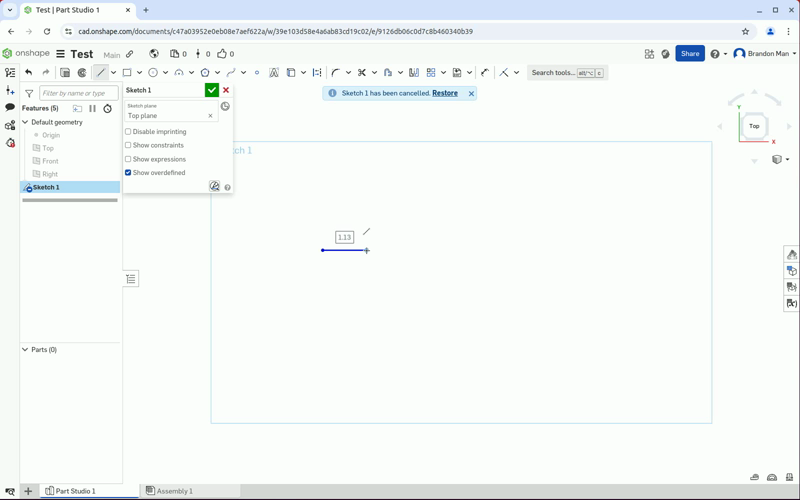
scroll(-6)
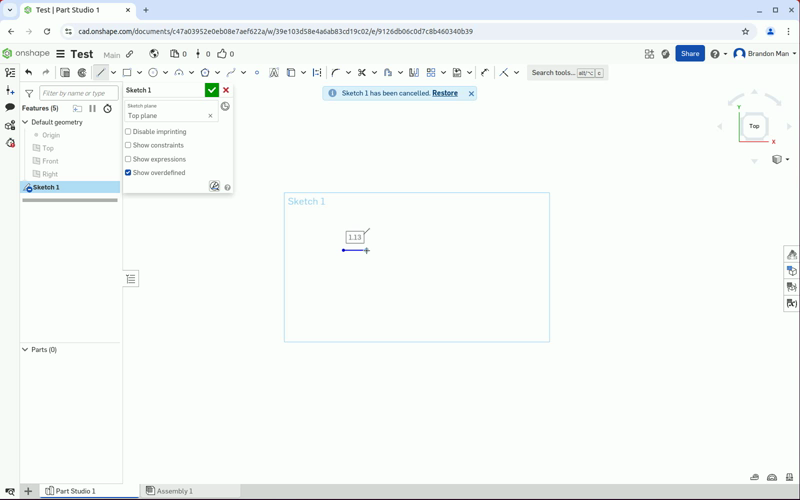
scroll(-6)
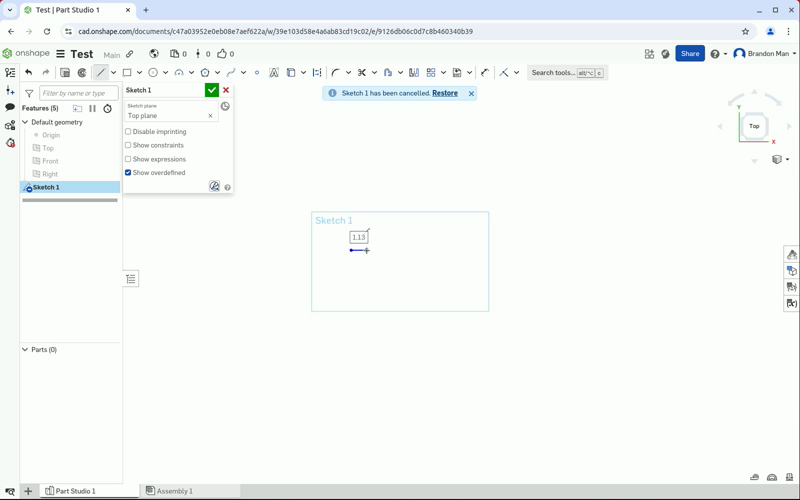
scroll(-6)
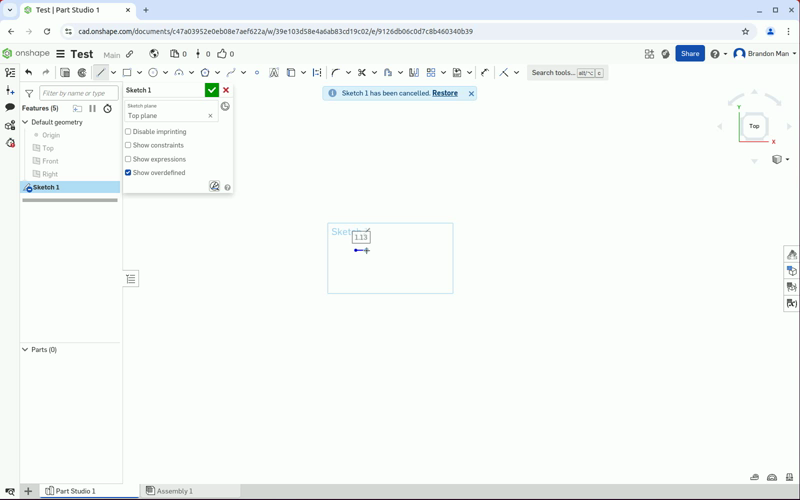
scroll(-6)
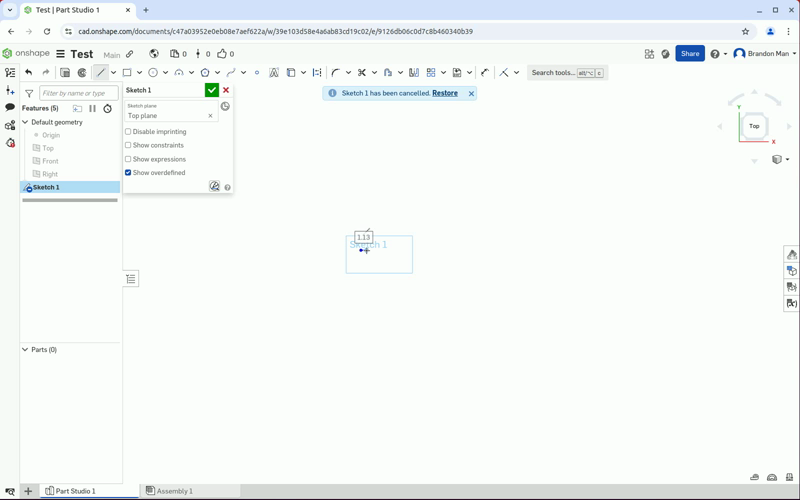
key_up(shift)
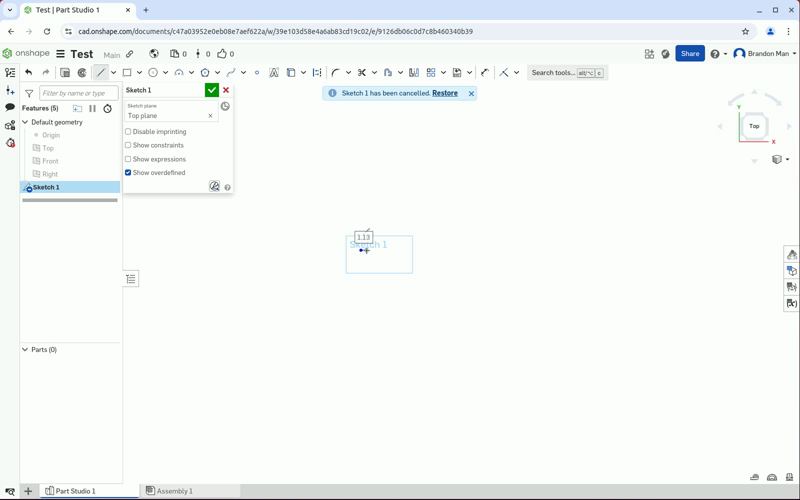
key_down(shift)
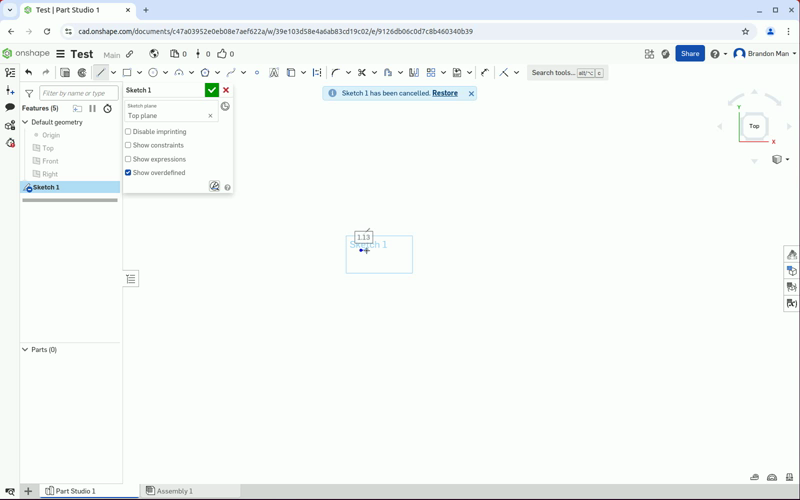
mouse_move(396, 250)
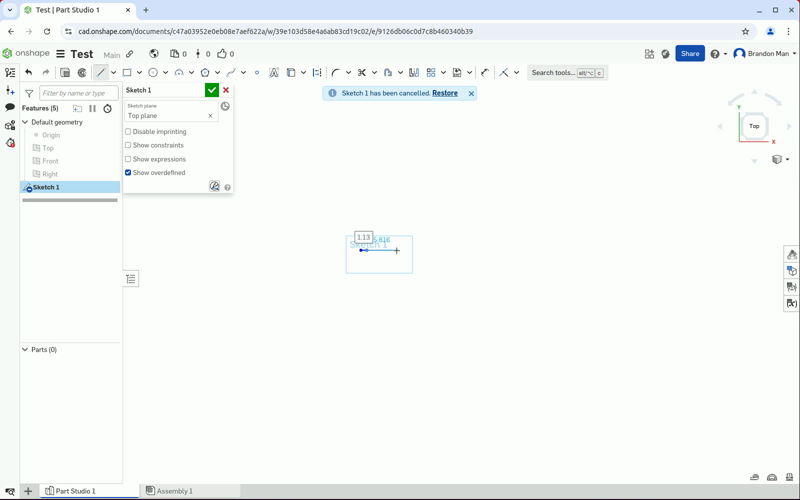
mouse_move(366, 244)
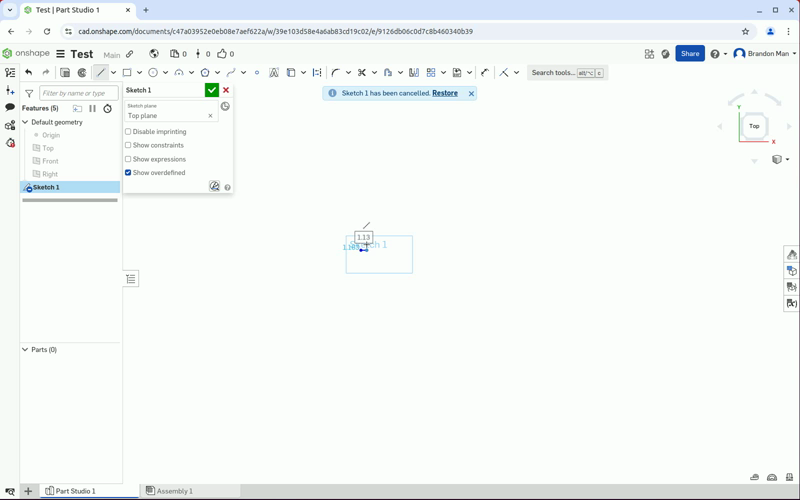
scroll(6)
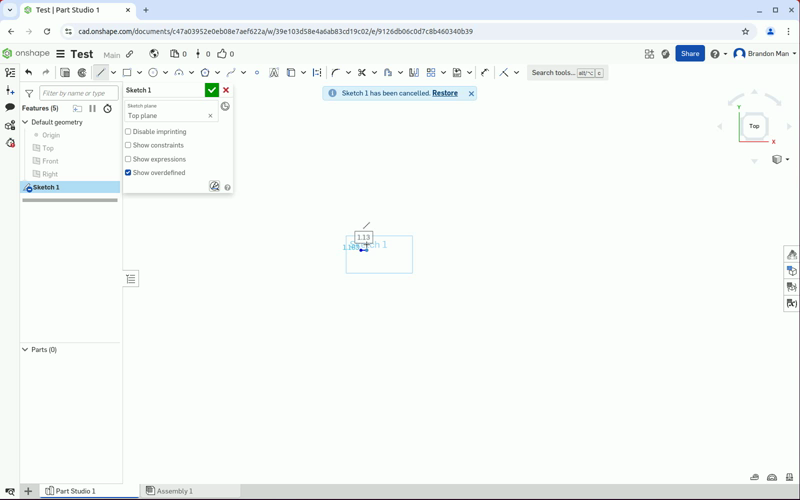
scroll(6)
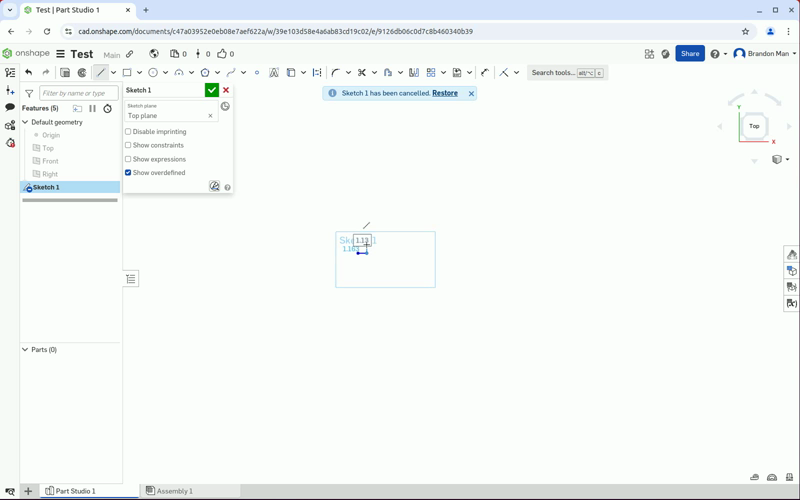
scroll(6)
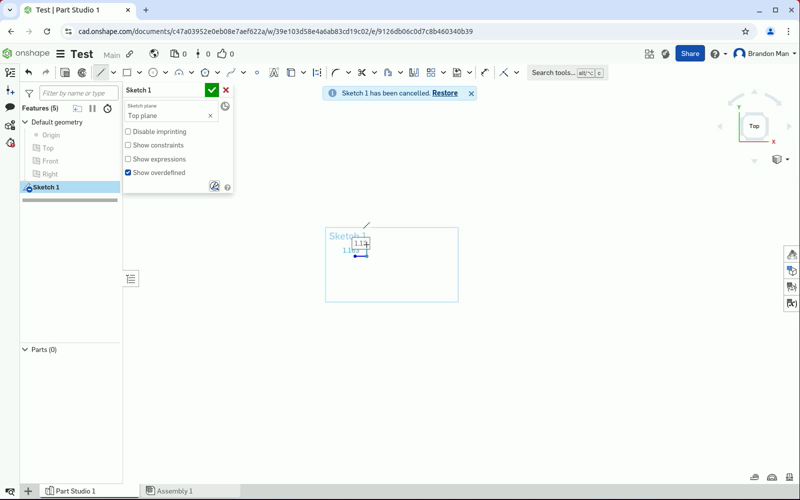
scroll(6)
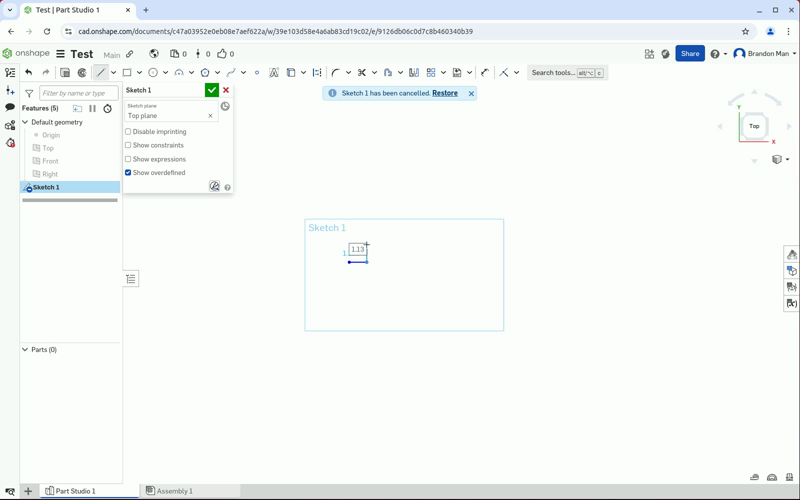
scroll(6)
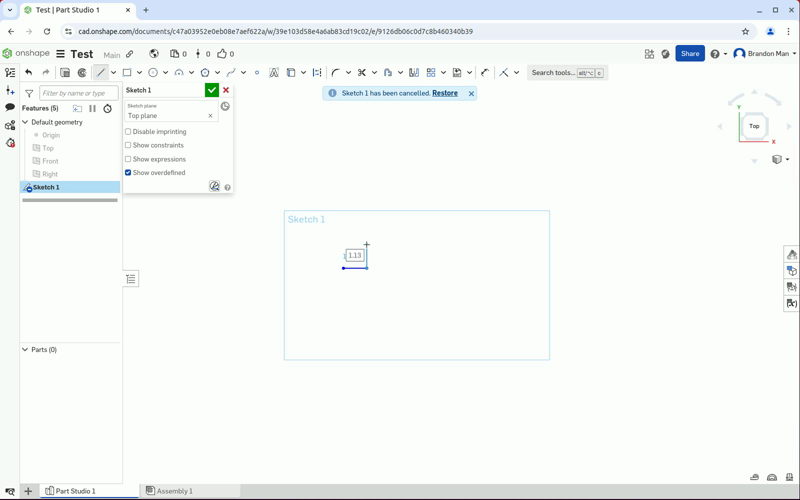
scroll(6)
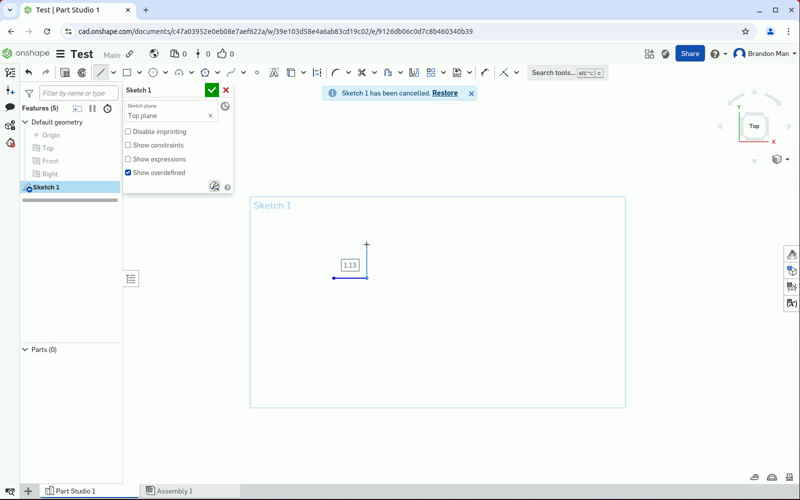
scroll(6)
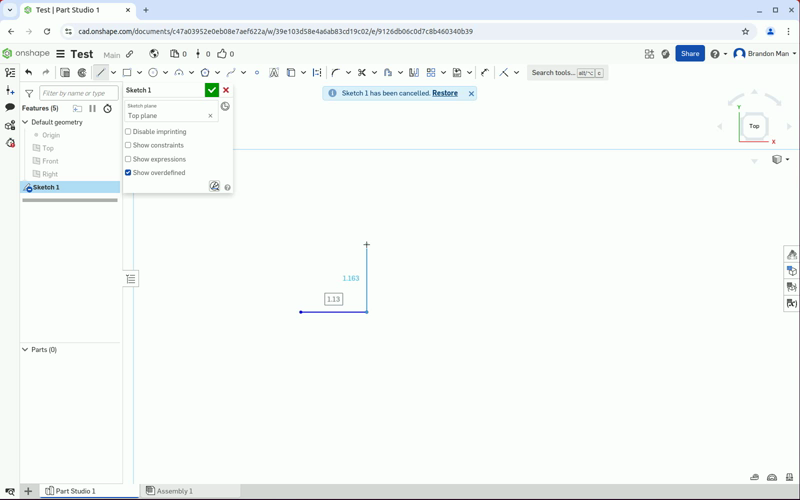
click(366, 244)
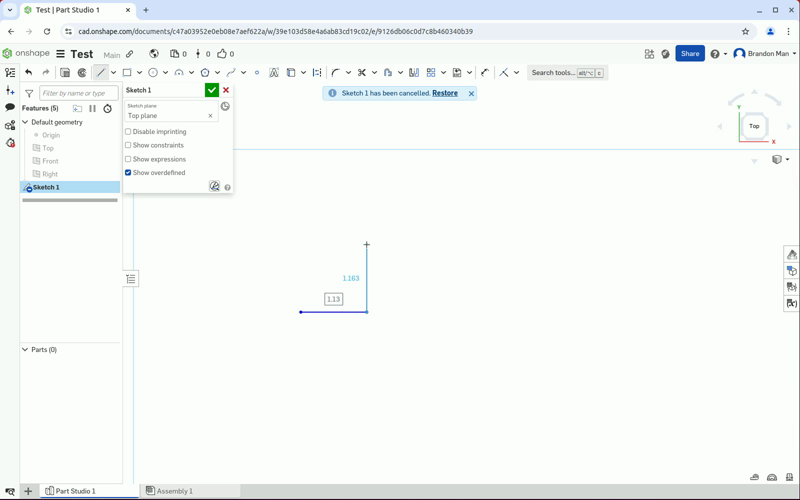
scroll(-6)
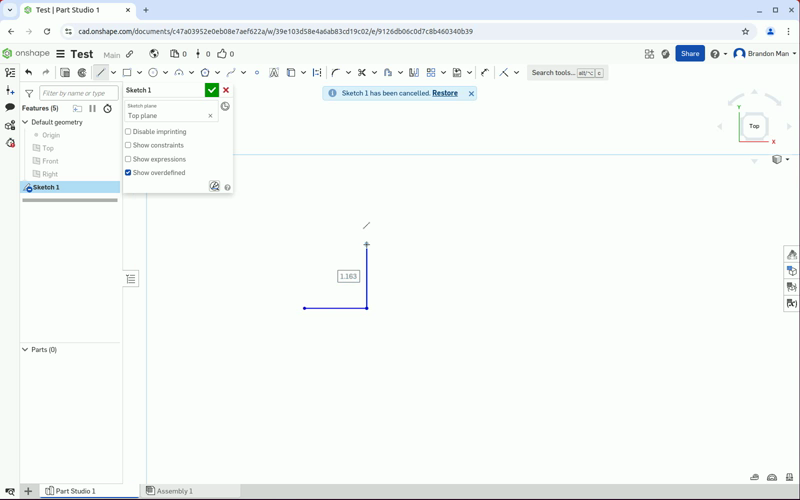
scroll(-6)
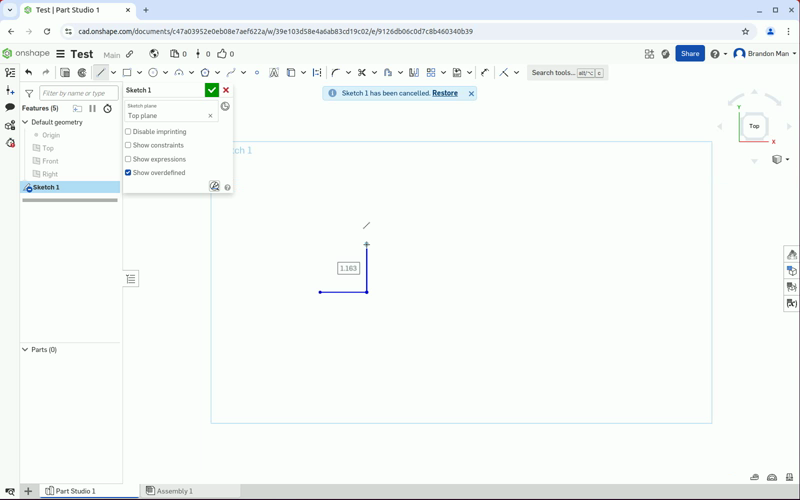
scroll(-6)
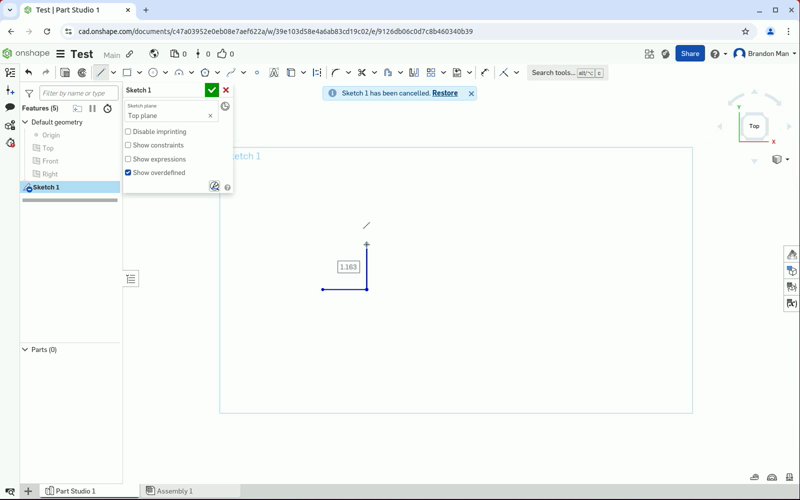
scroll(-6)
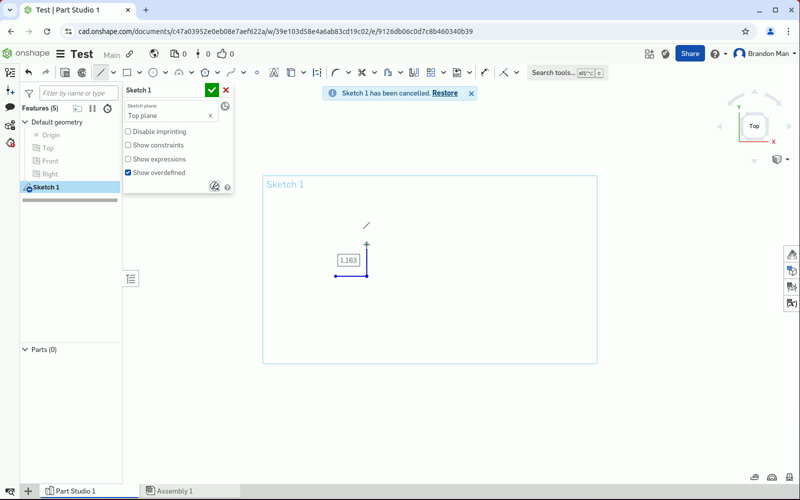
scroll(-6)
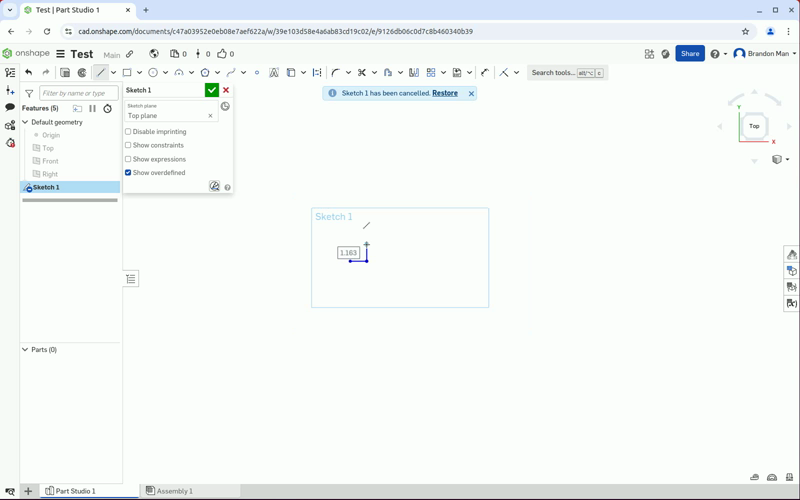
scroll(-6)
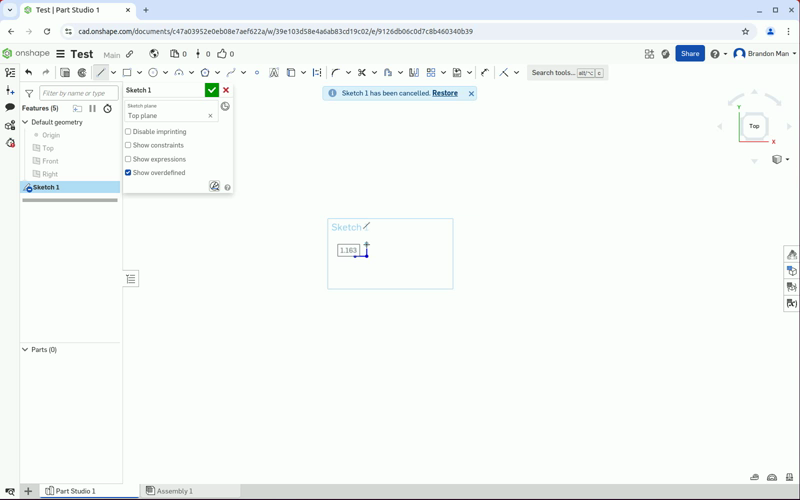
scroll(-6)
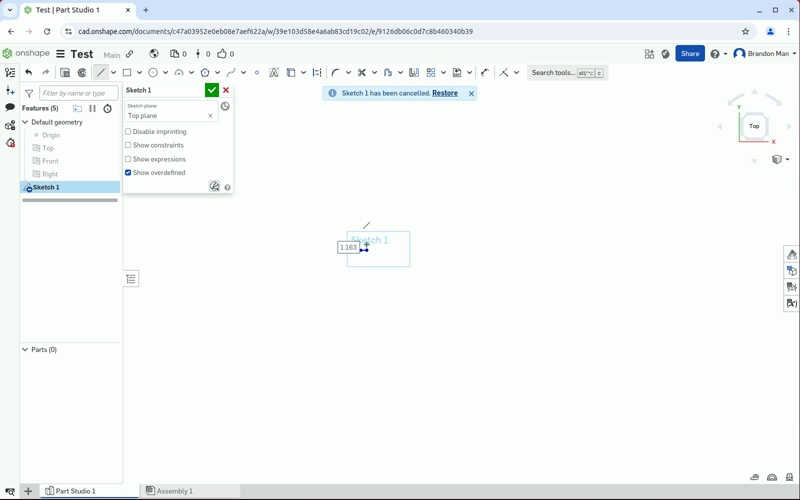
key_up(shift)
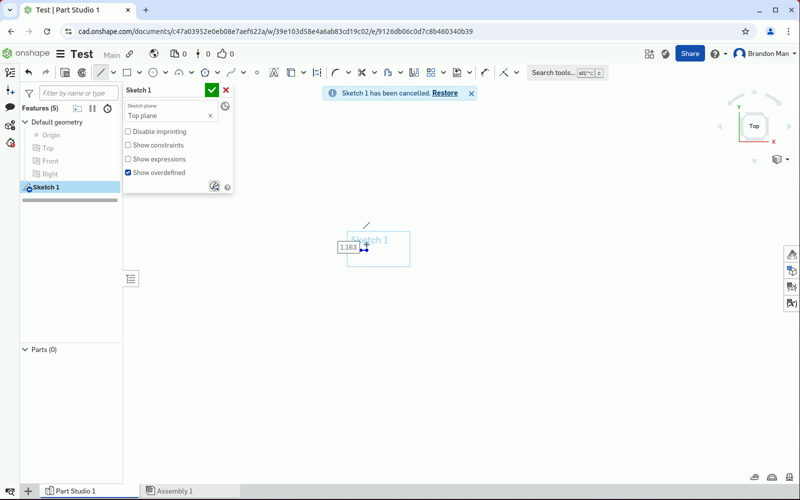
key_down(shift)
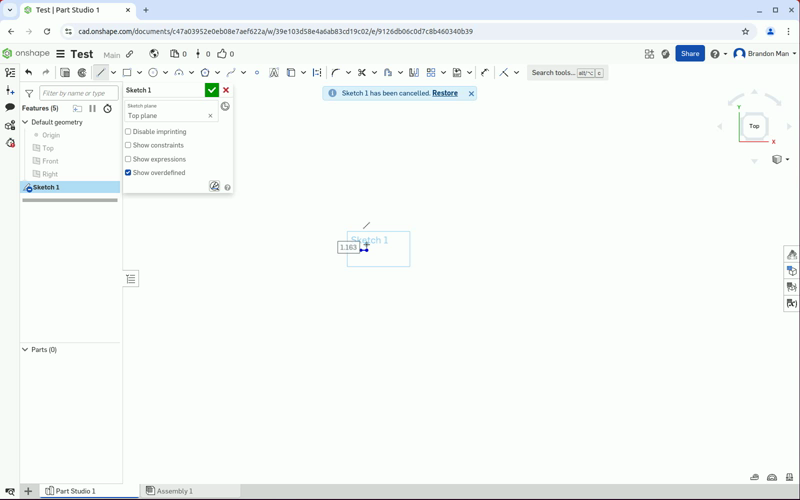
mouse_move(396, 244)
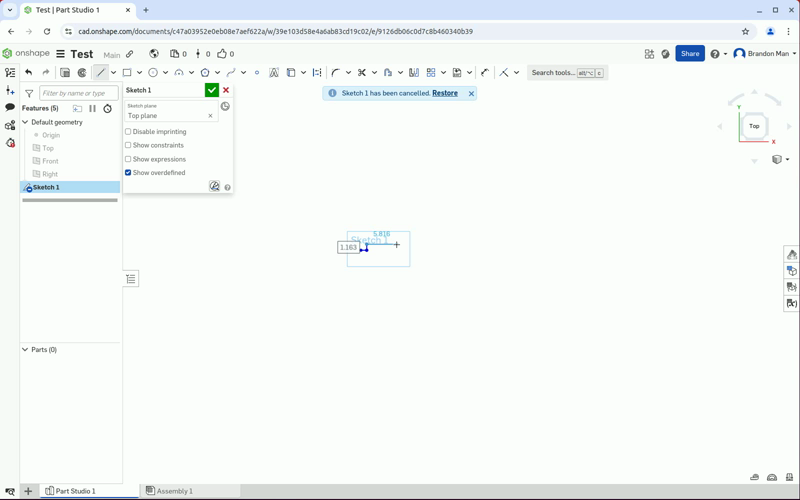
mouse_move(361, 244)
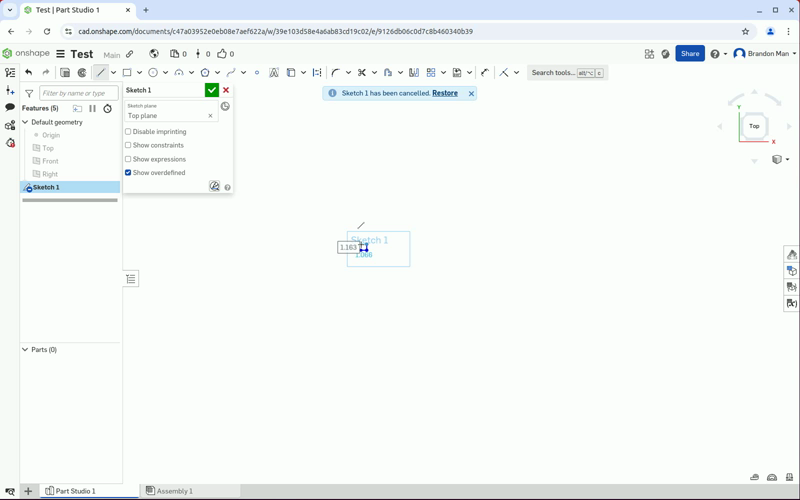
scroll(6)
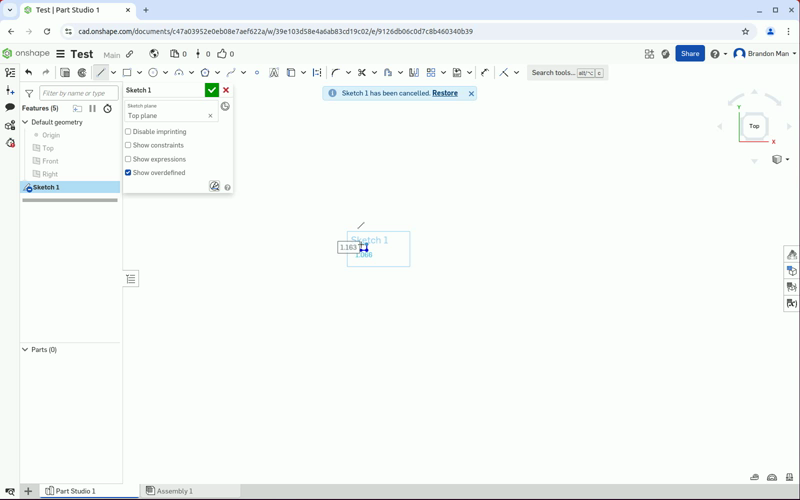
scroll(6)
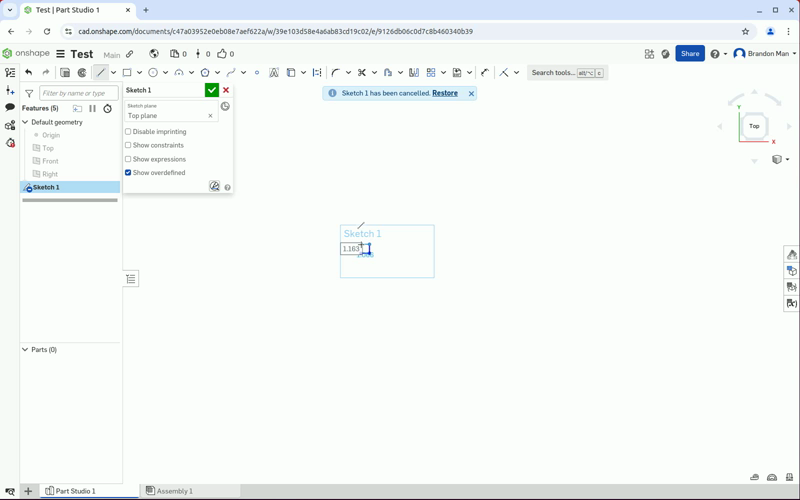
scroll(6)
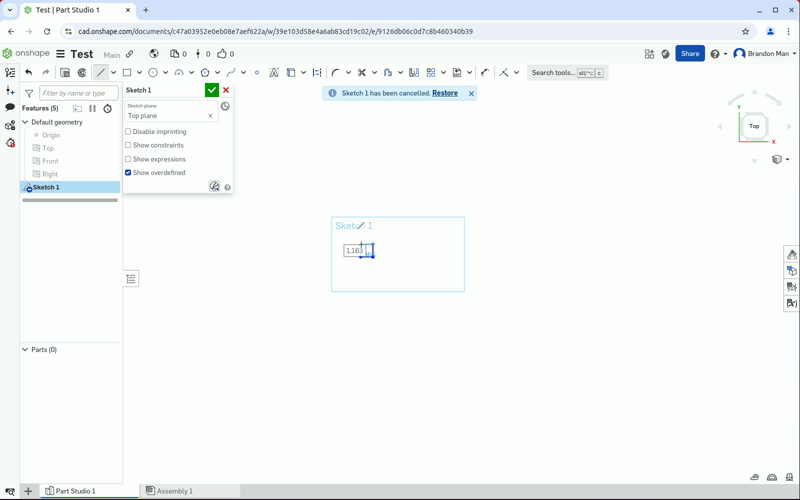
scroll(6)
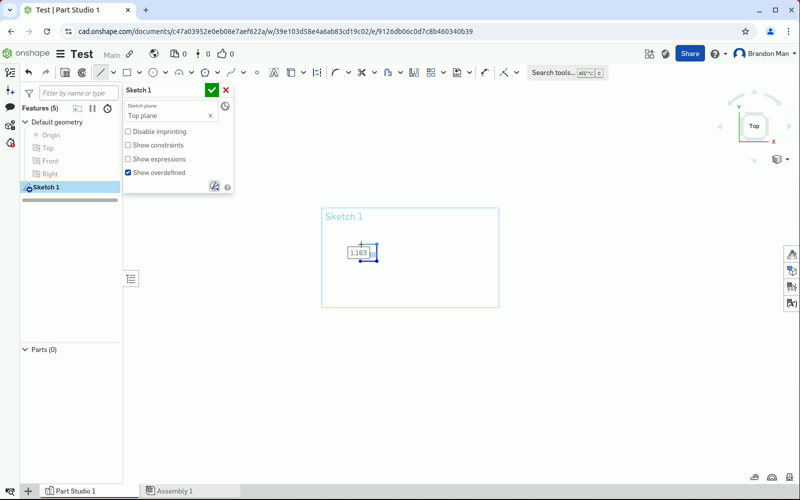
scroll(6)
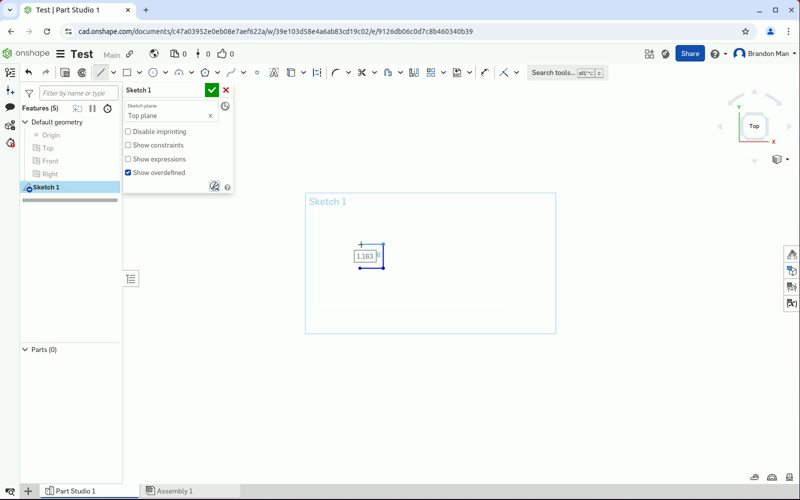
scroll(6)
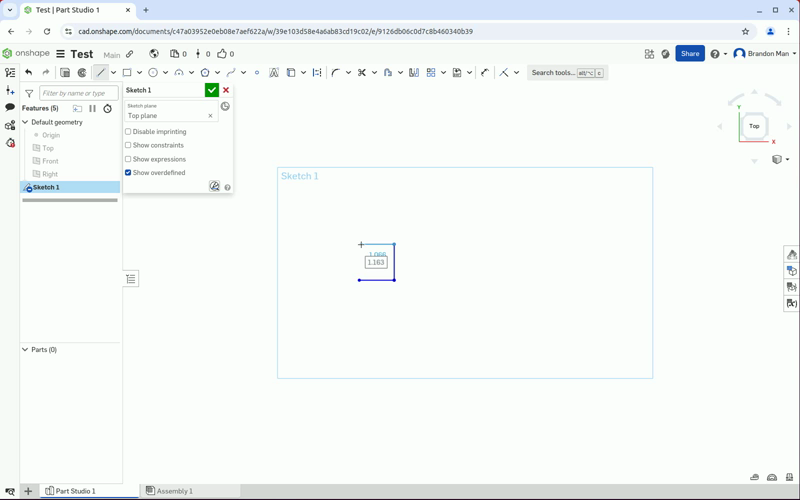
scroll(6)
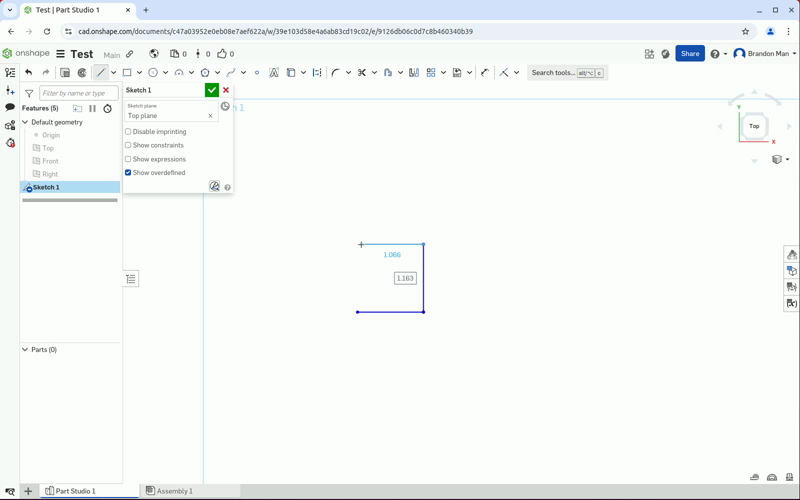
click(361, 244)
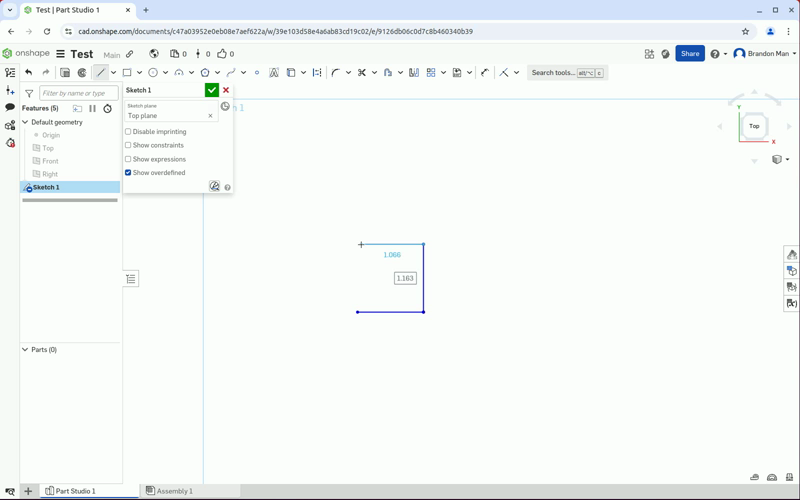
scroll(-6)
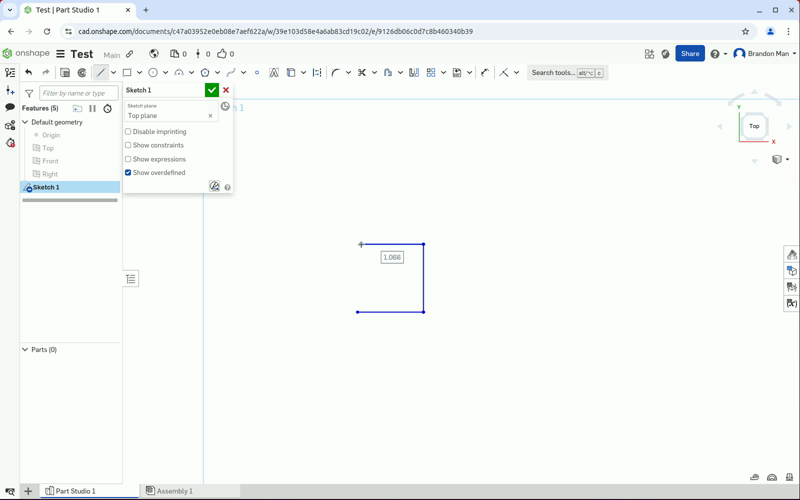
scroll(-6)
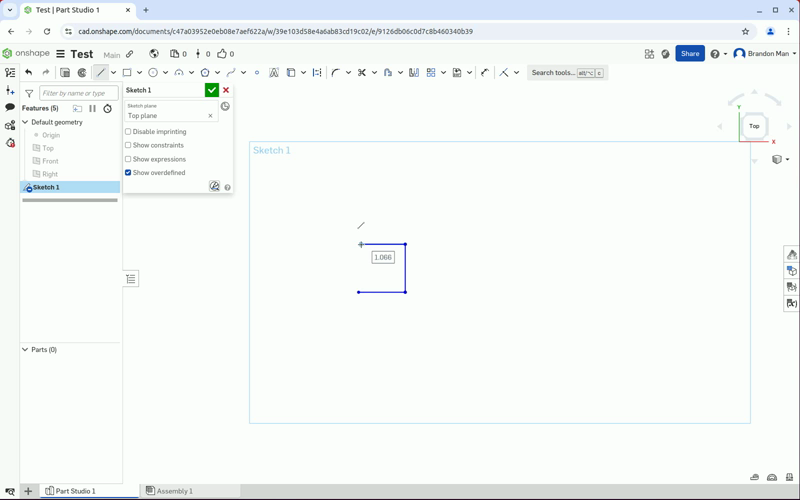
scroll(-6)
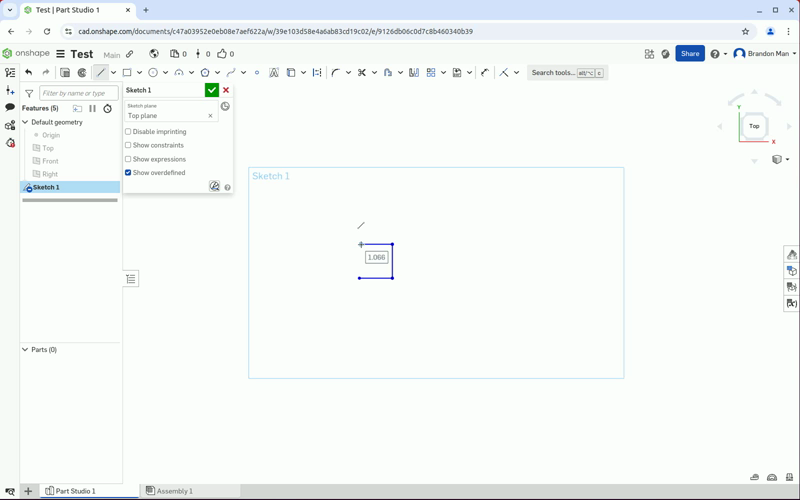
scroll(-6)
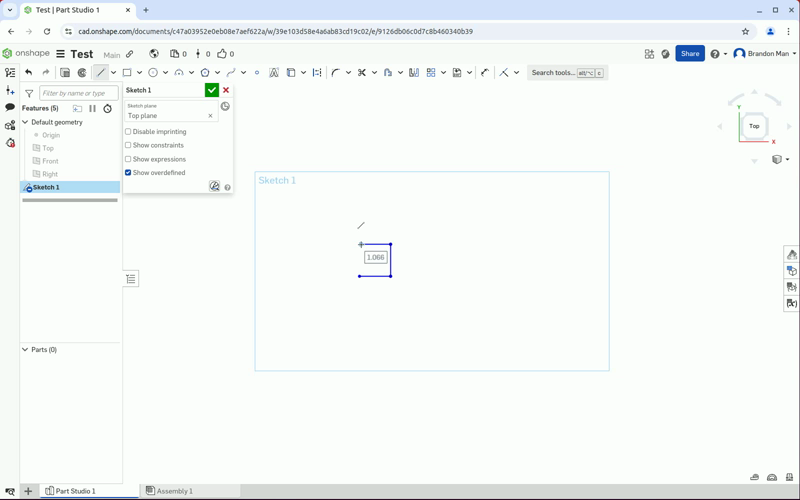
scroll(-6)
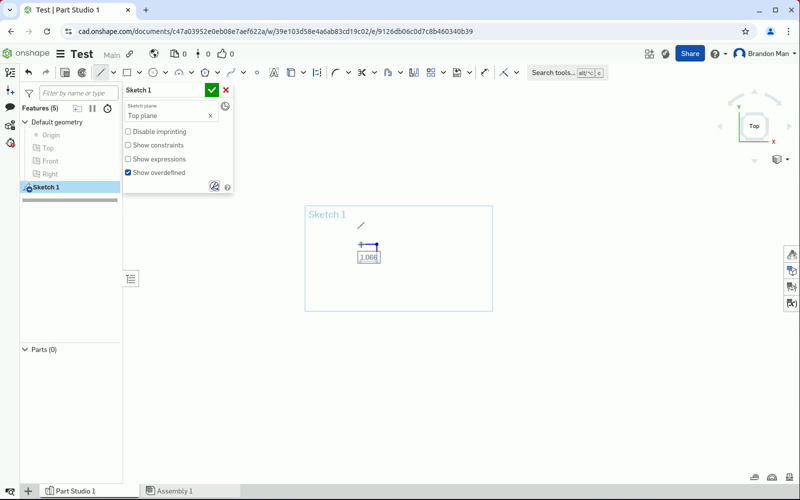
scroll(-6)
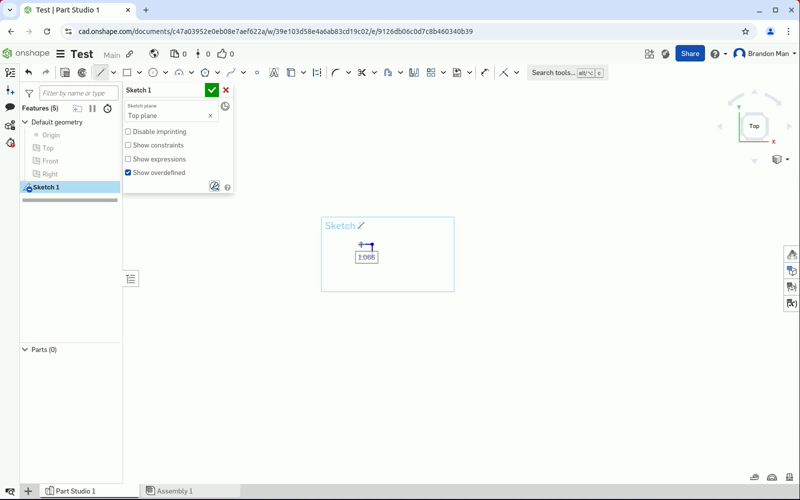
scroll(-6)
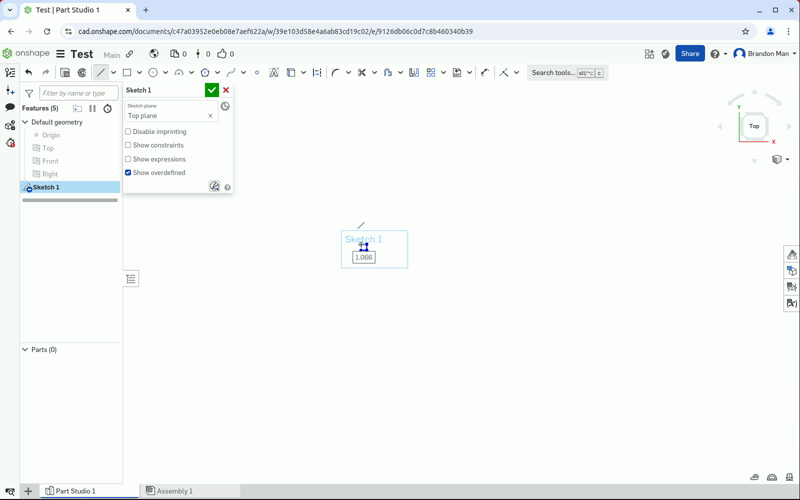
key_up(shift)
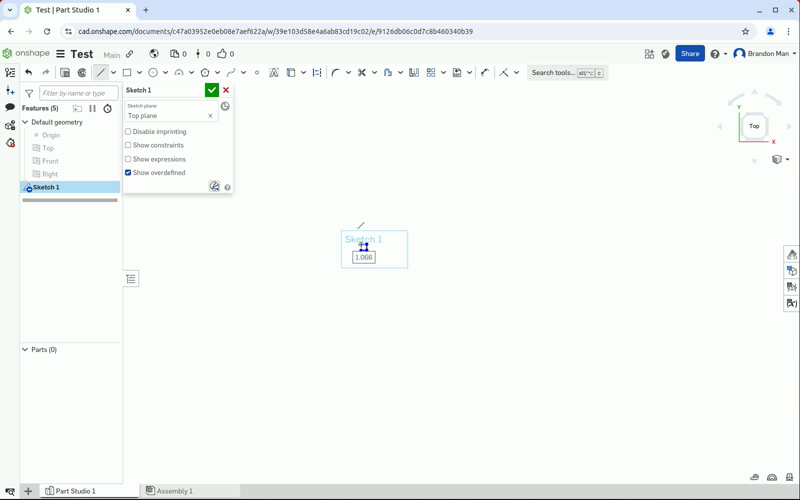
mouse_move(391, 244)
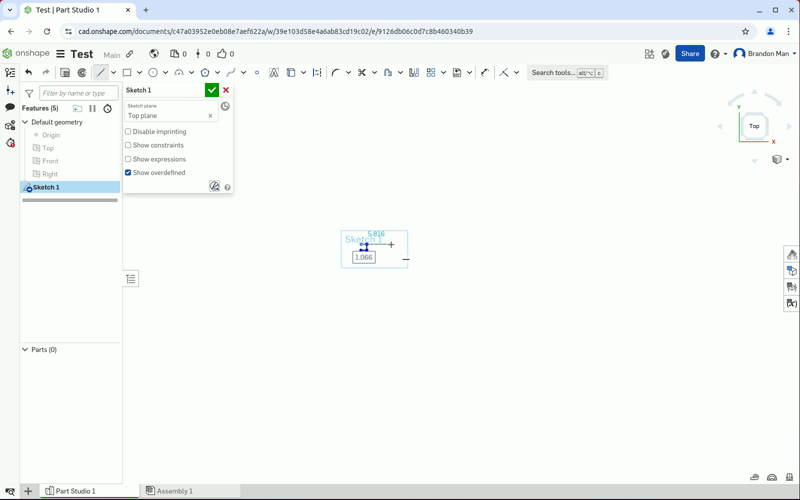
key_down(shift)
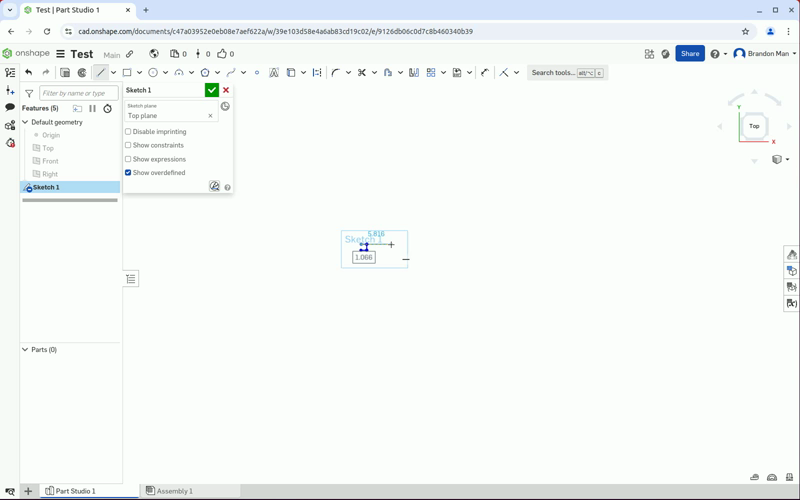
mouse_move(361, 250)
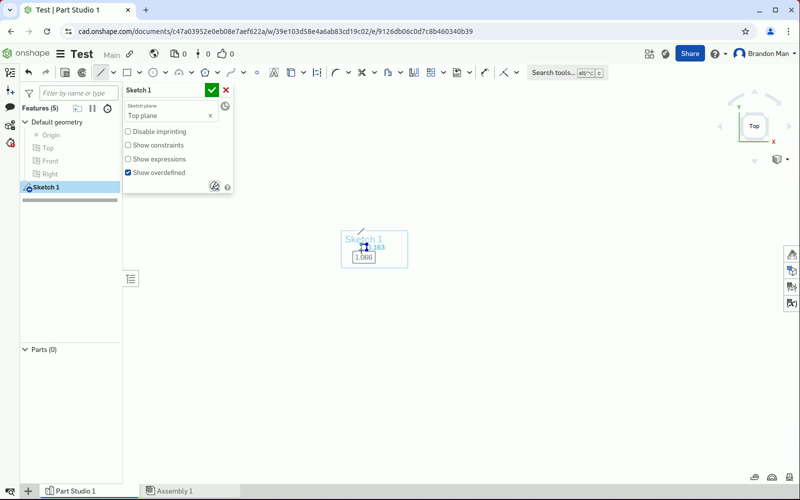
scroll(6)
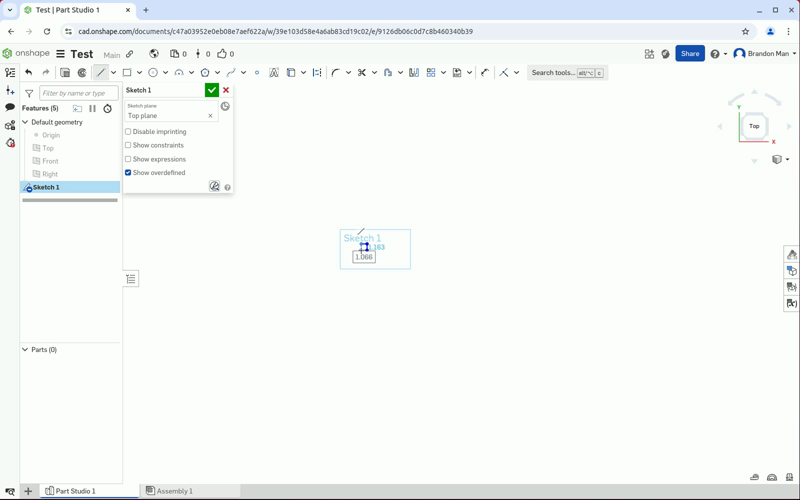
scroll(6)
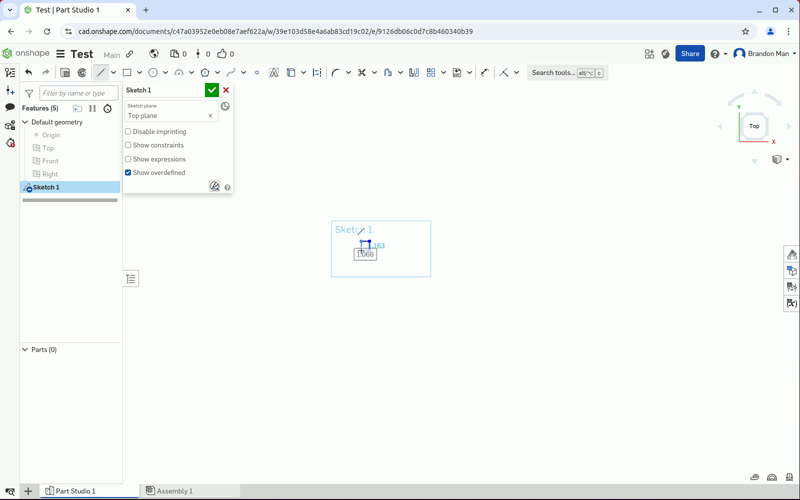
scroll(6)
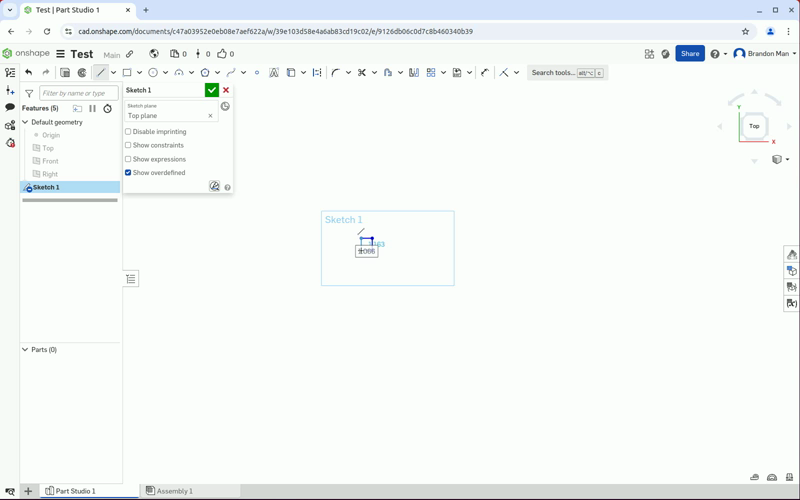
scroll(6)
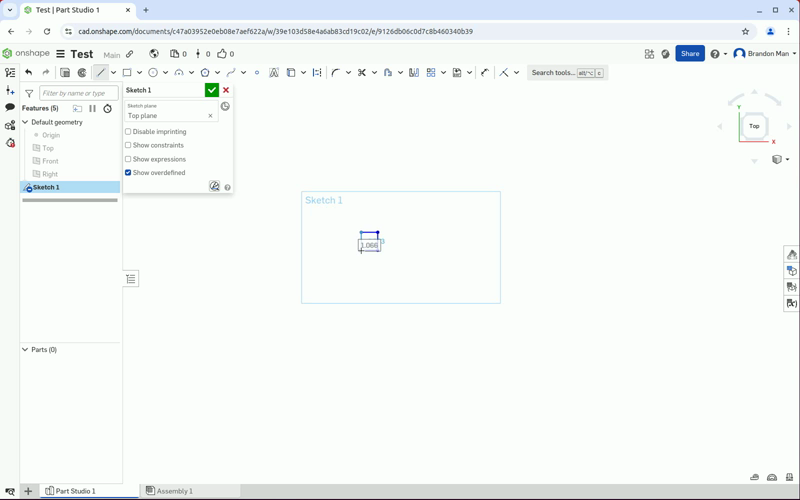
scroll(6)
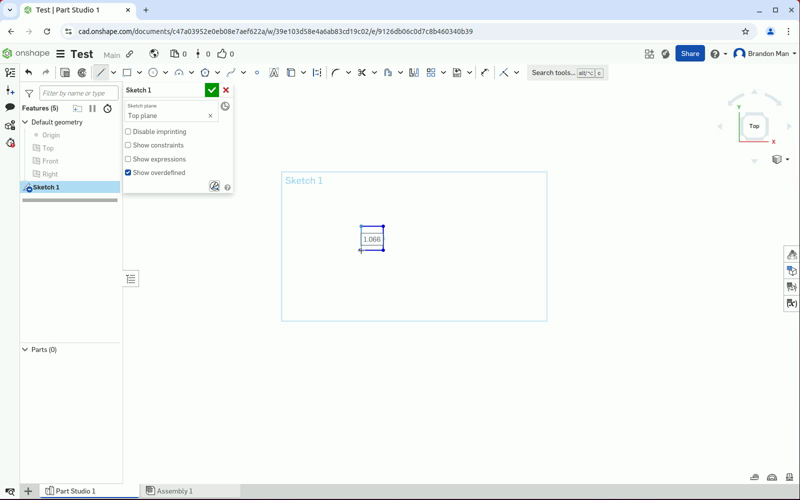
scroll(6)
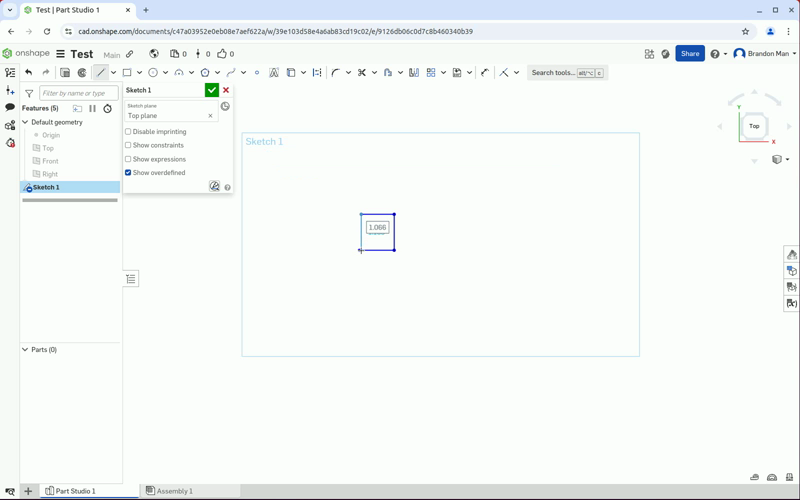
scroll(6)
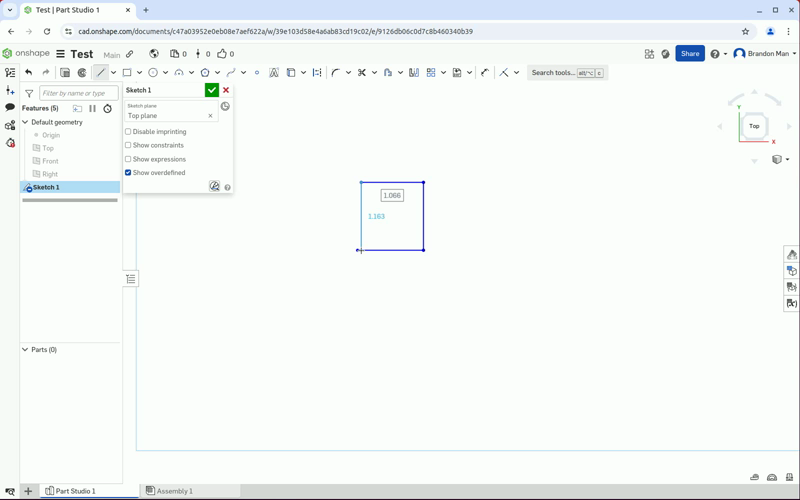
key_up(shift)
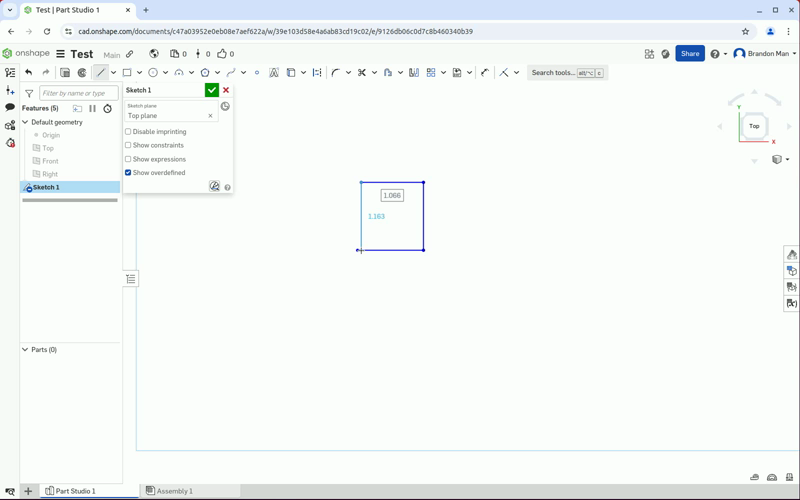
click(361, 250)
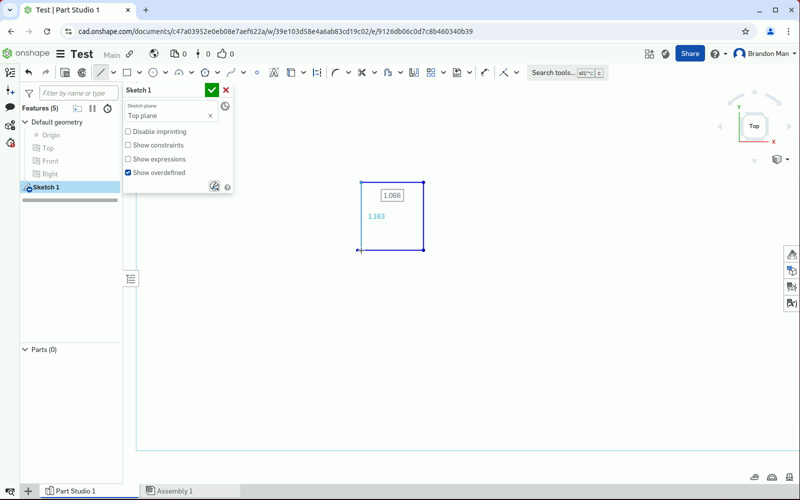
scroll(-6)
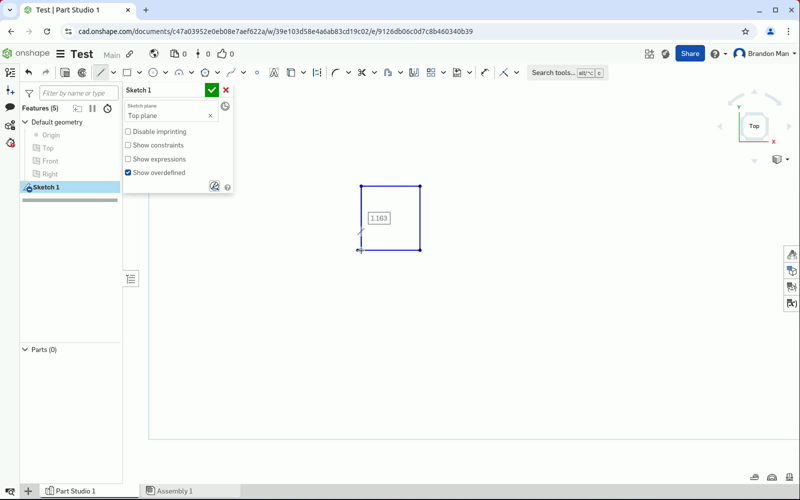
scroll(-6)
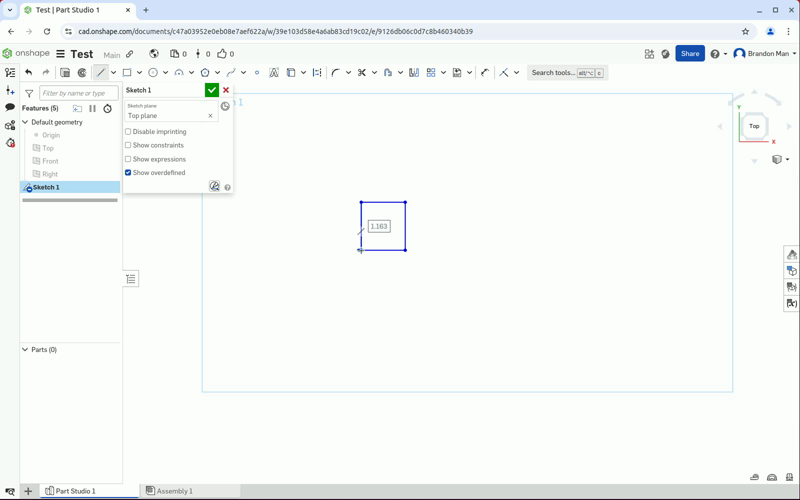
scroll(-6)
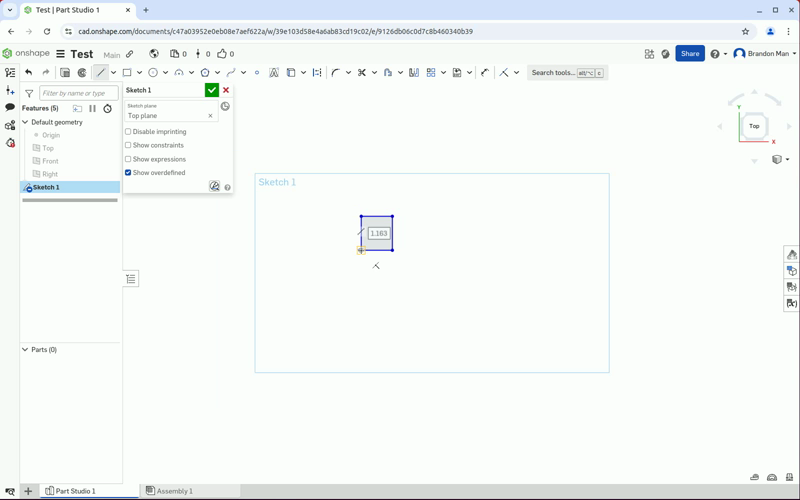
scroll(-6)
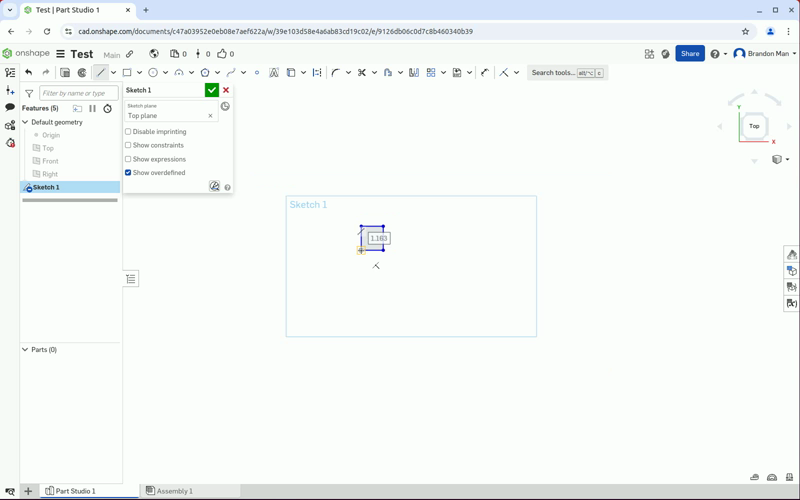
scroll(-6)
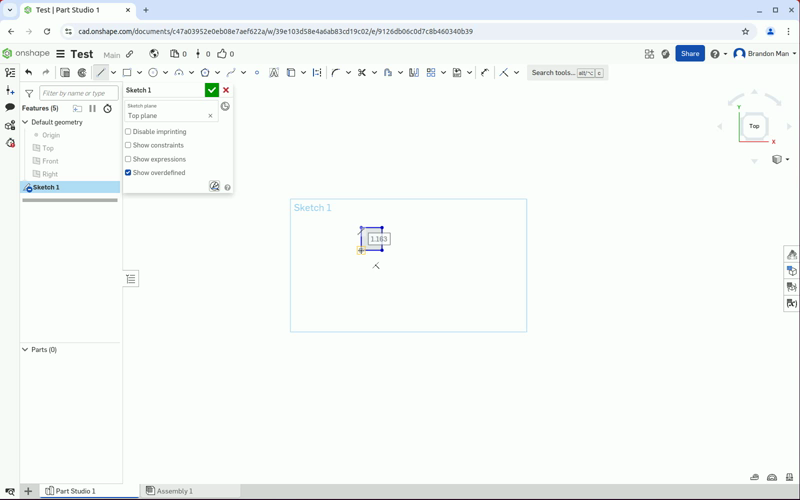
scroll(-6)
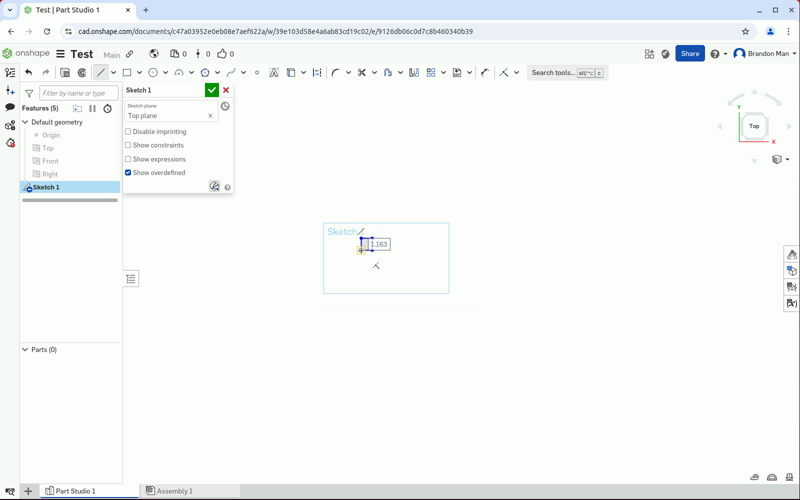
scroll(-6)
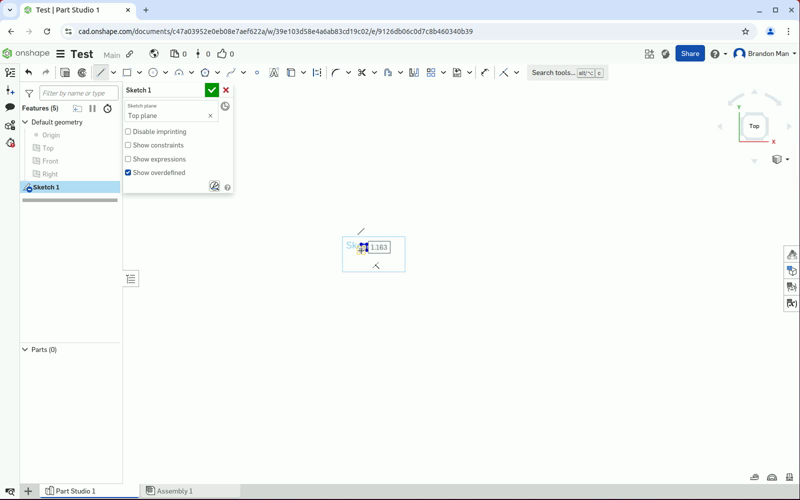
key(esc)
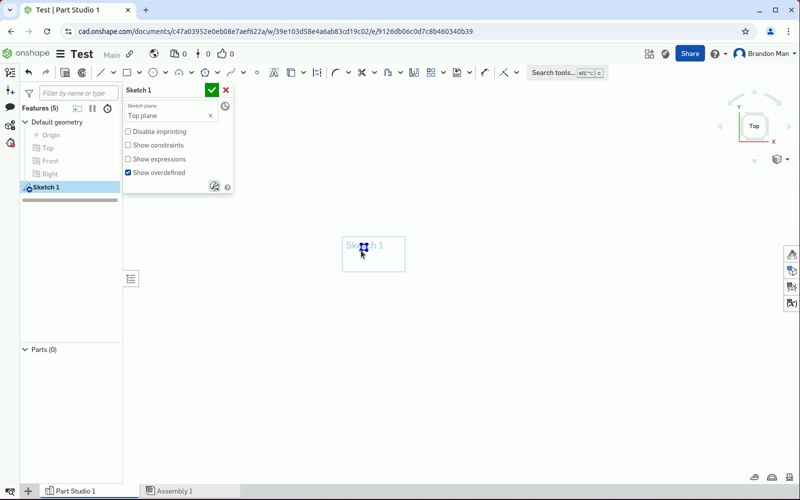
mouse_move(362, 245)
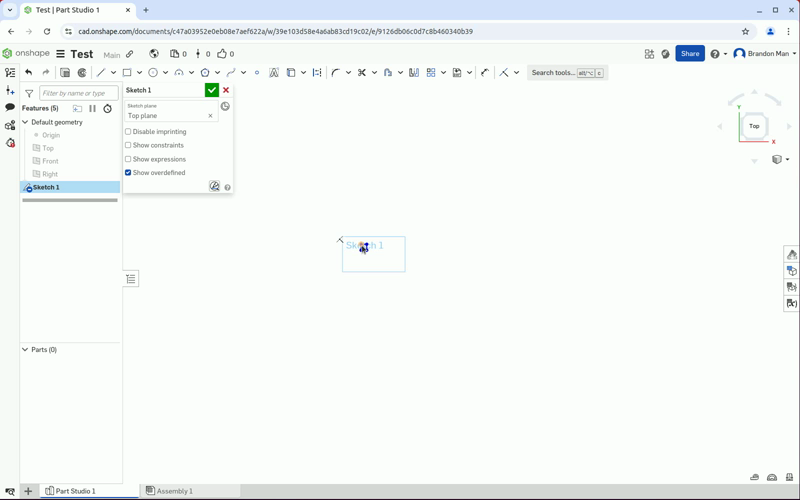
scroll(6)
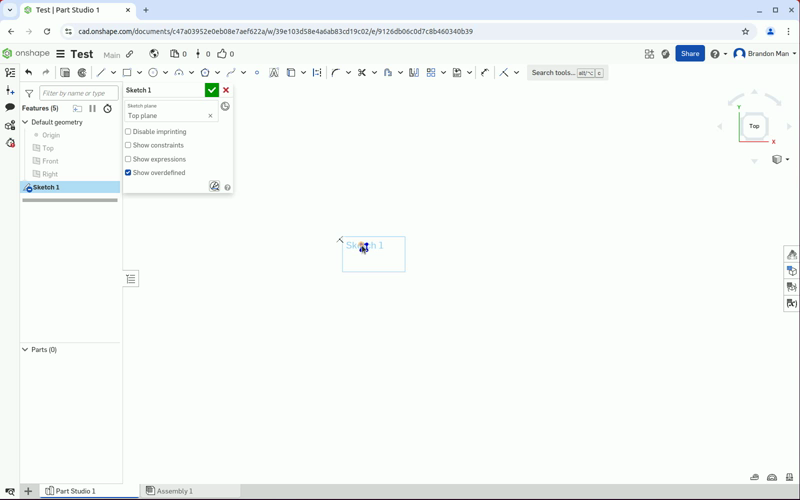
scroll(6)
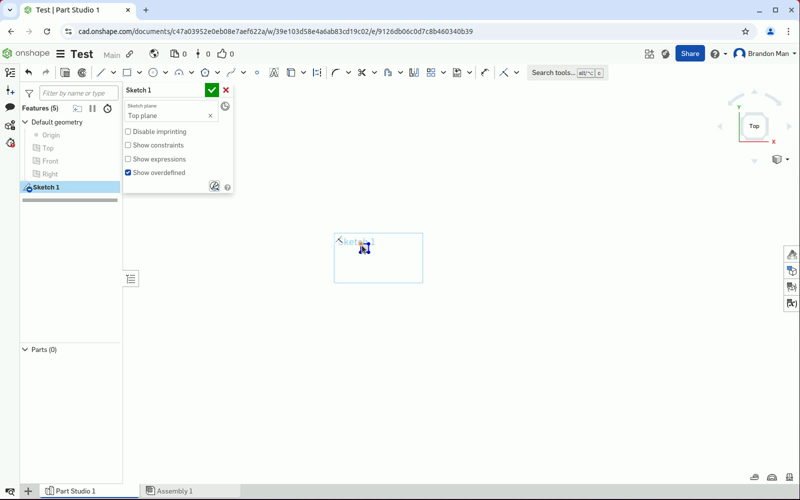
scroll(6)
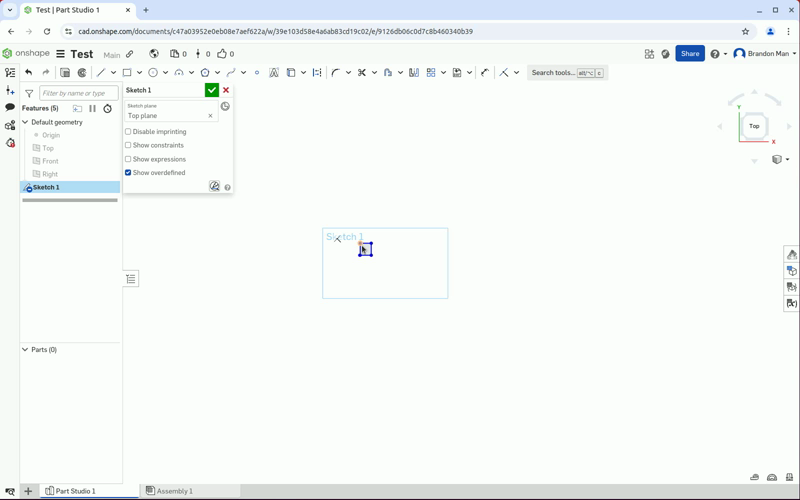
scroll(6)
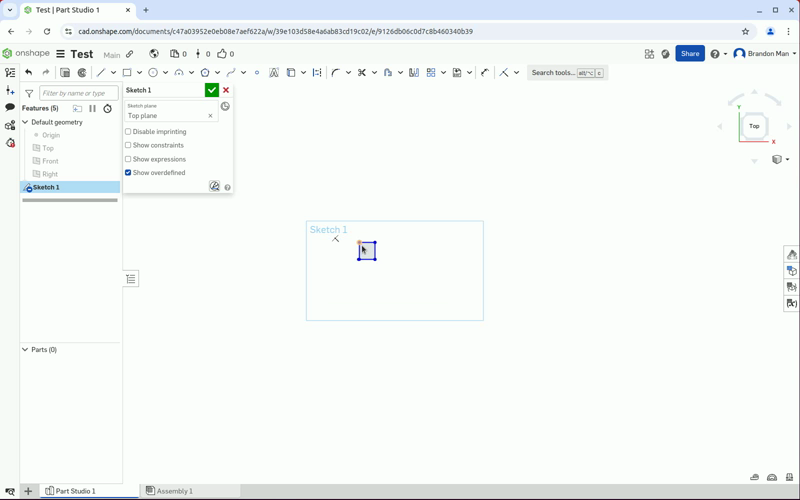
scroll(6)
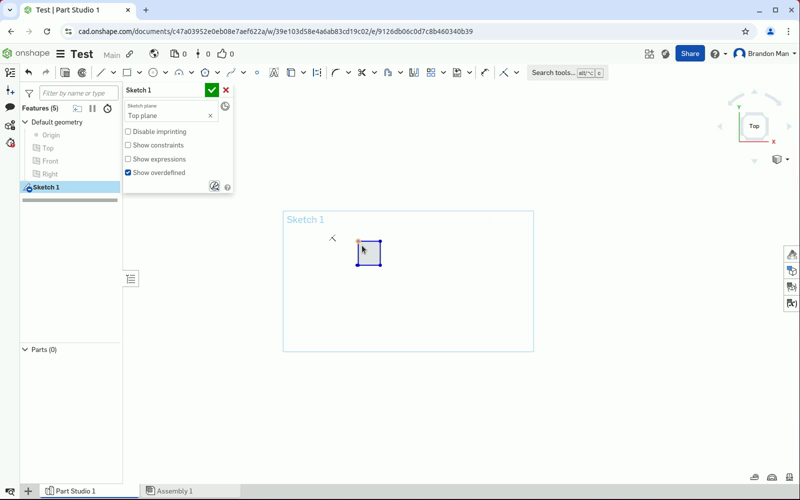
scroll(6)
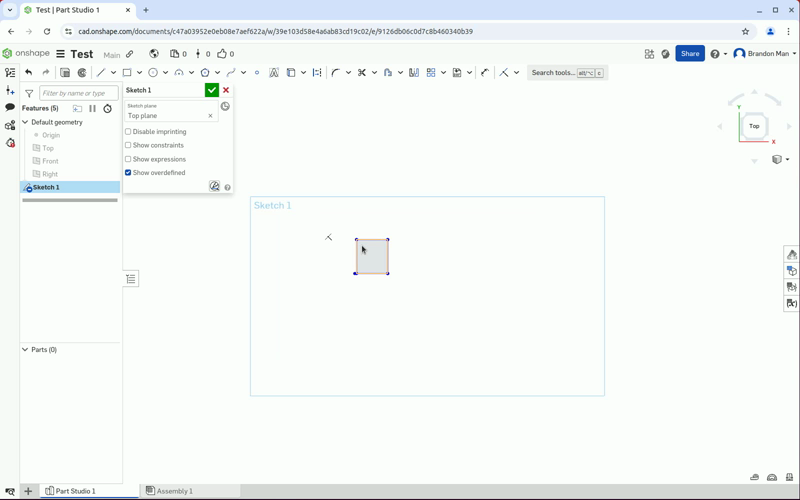
scroll(6)
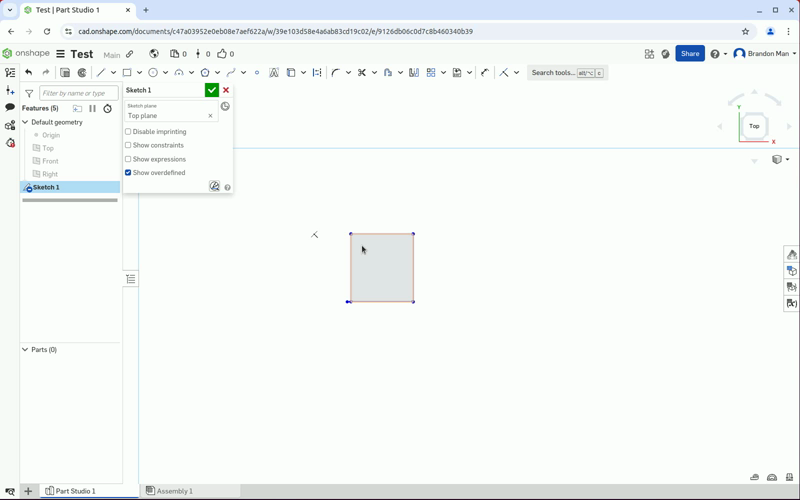
click(362, 245)
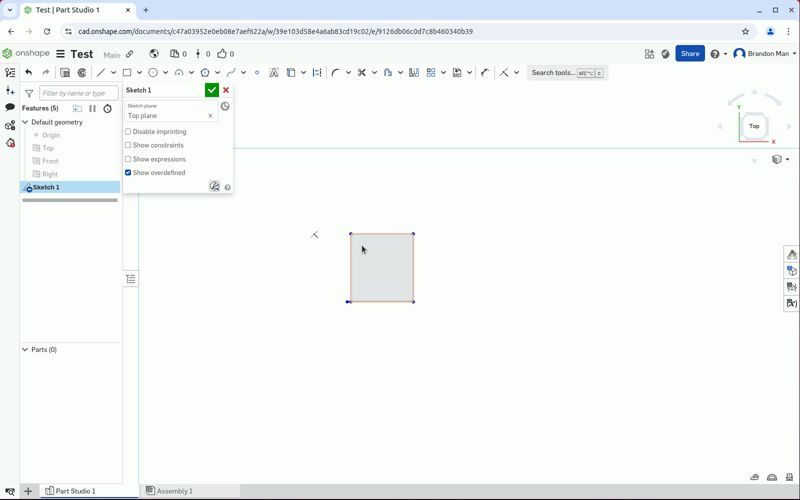
scroll(-6)
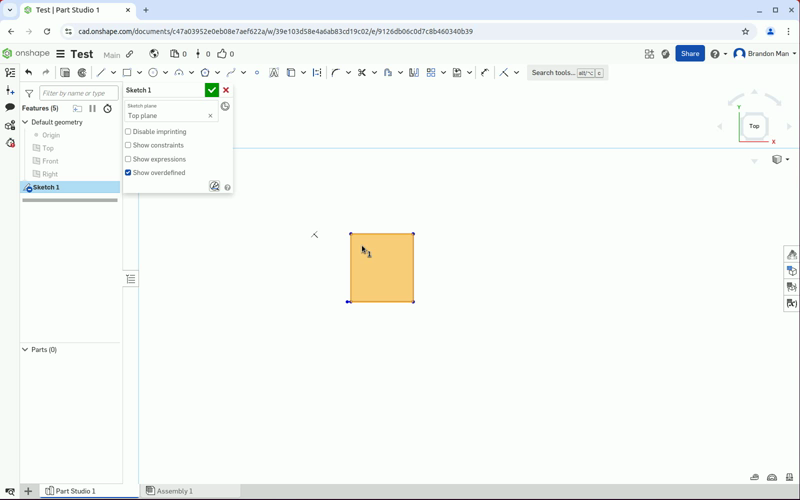
scroll(-6)
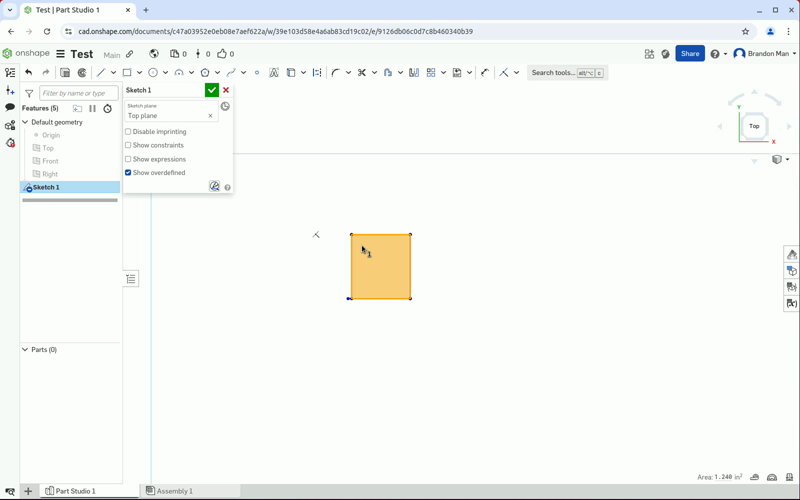
scroll(-6)
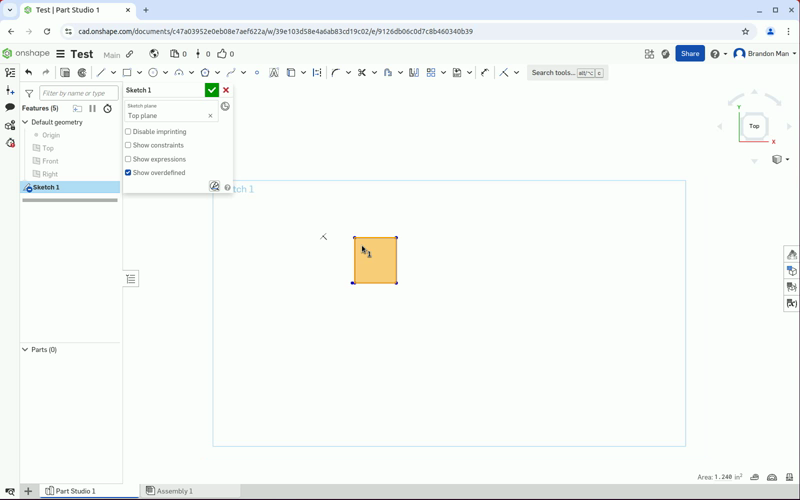
scroll(-6)
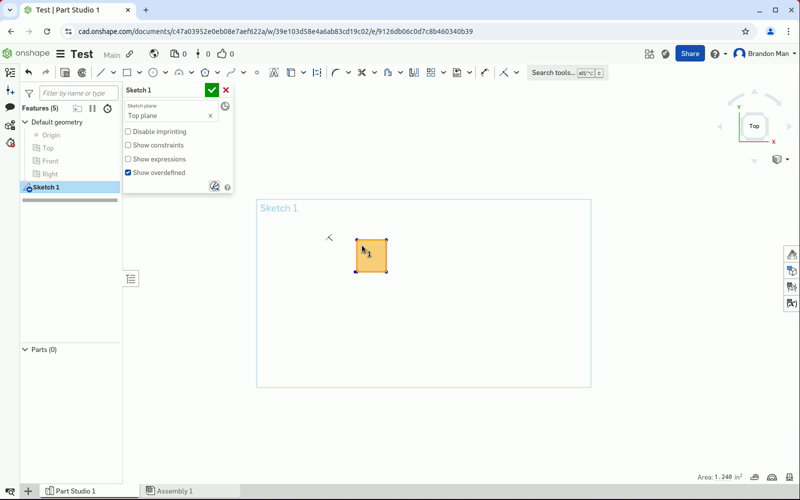
scroll(-6)
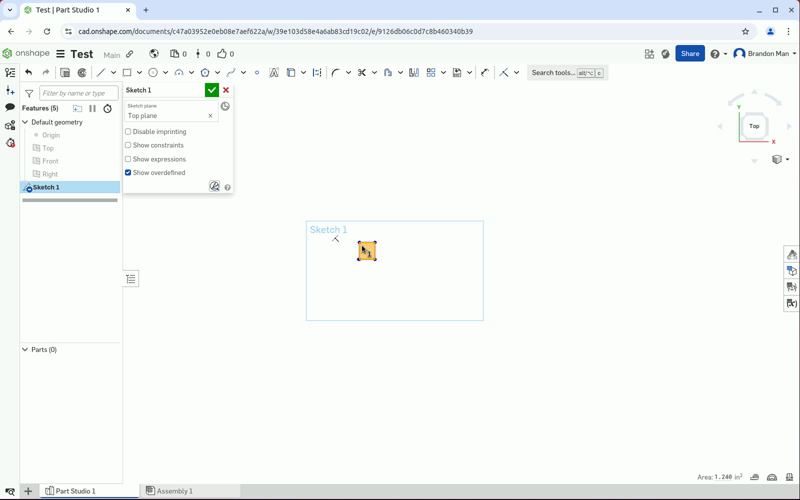
scroll(-6)
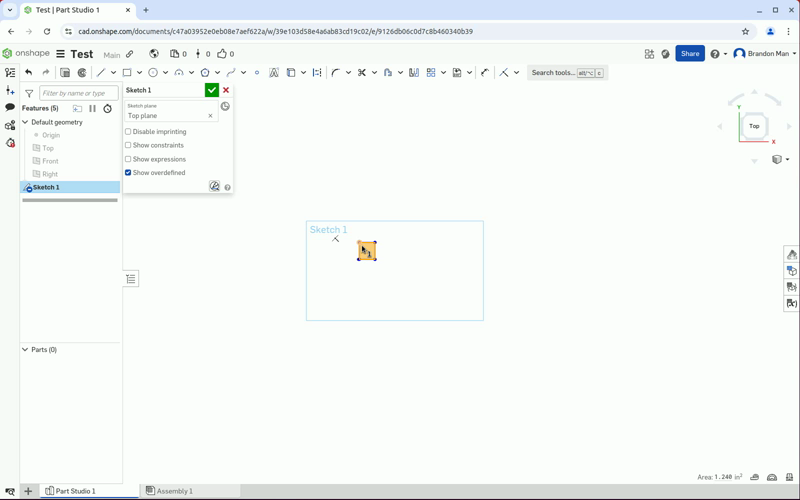
scroll(-6)
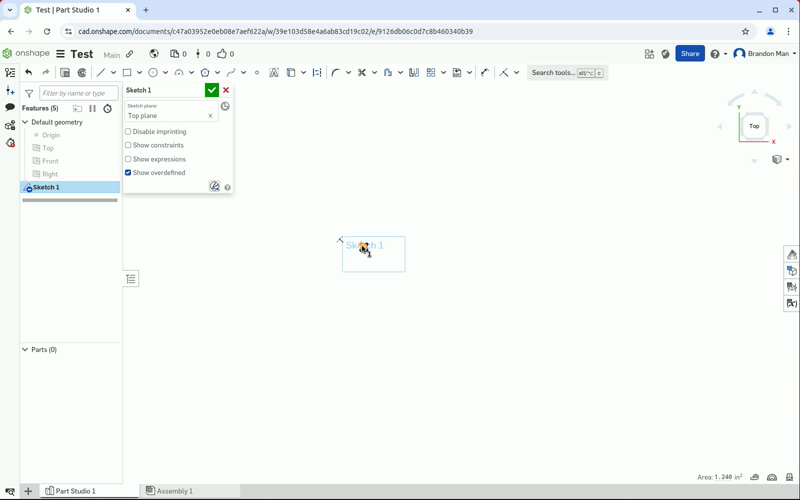
mouse_move(73, 352)
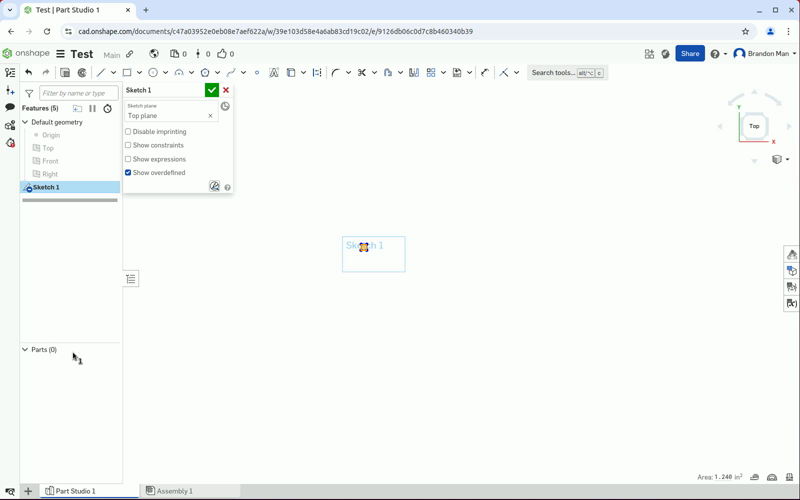
key(shift+y)
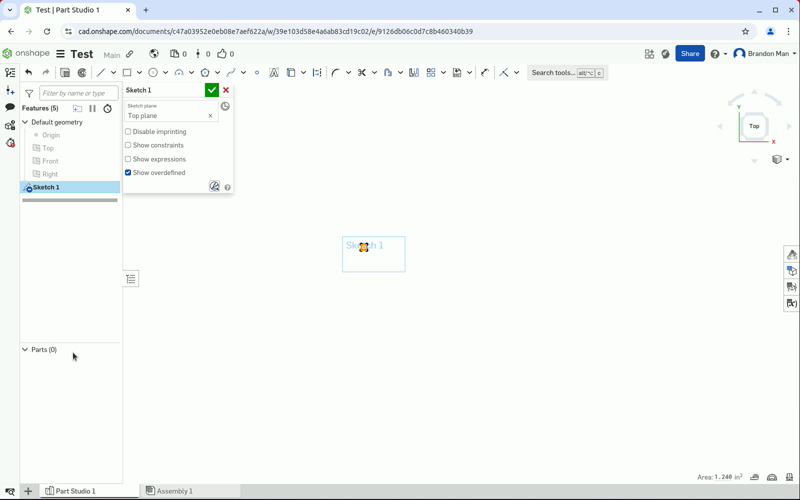
key(shift+e)
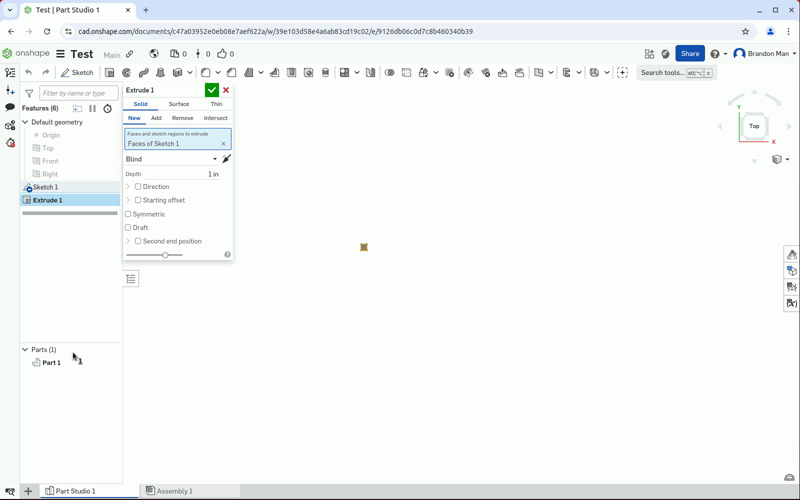
mouse_move(143, 106)
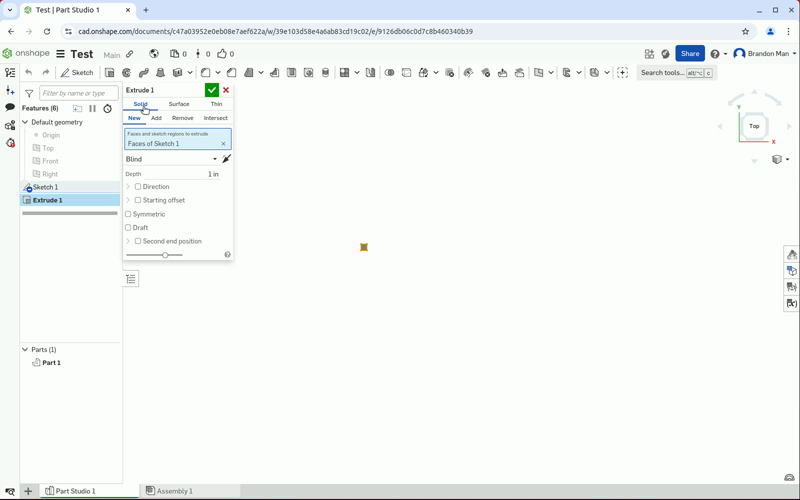
click(143, 106)
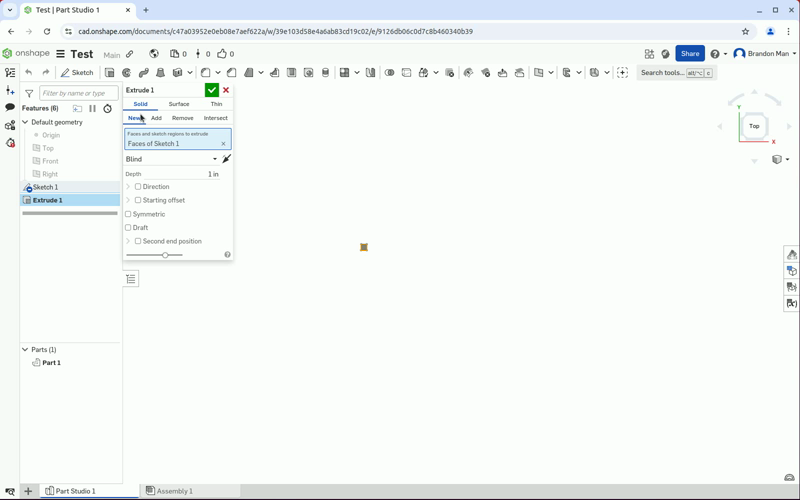
mouse_move(137, 120)
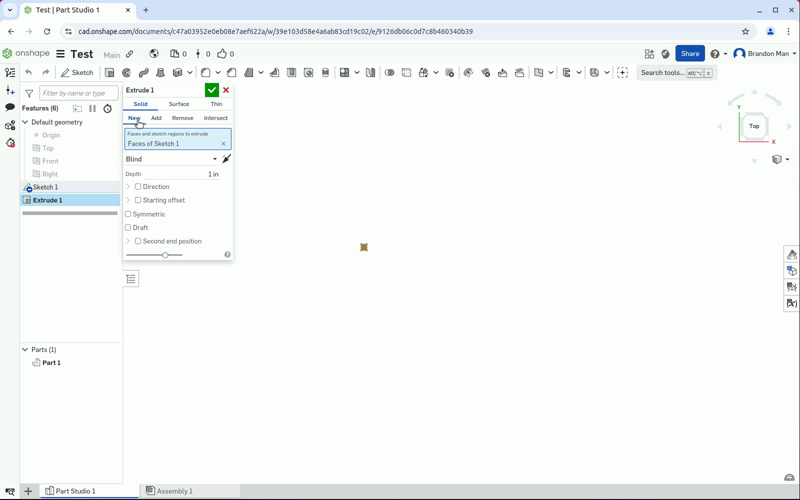
click(137, 120)
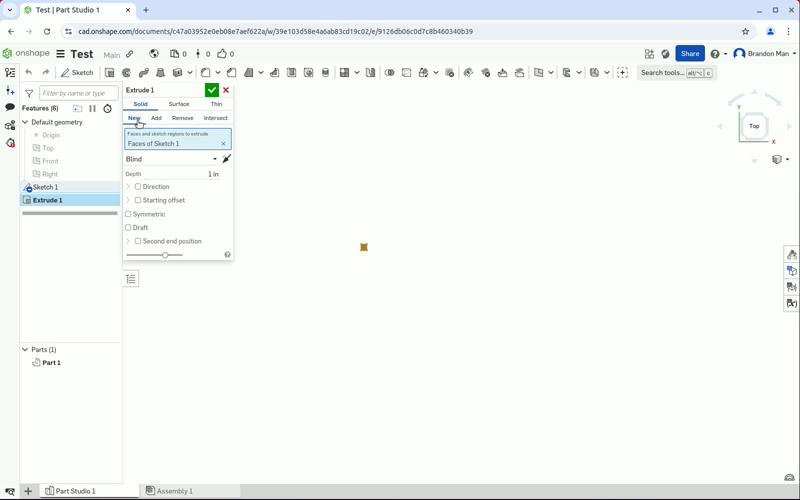
key(tab, 4)
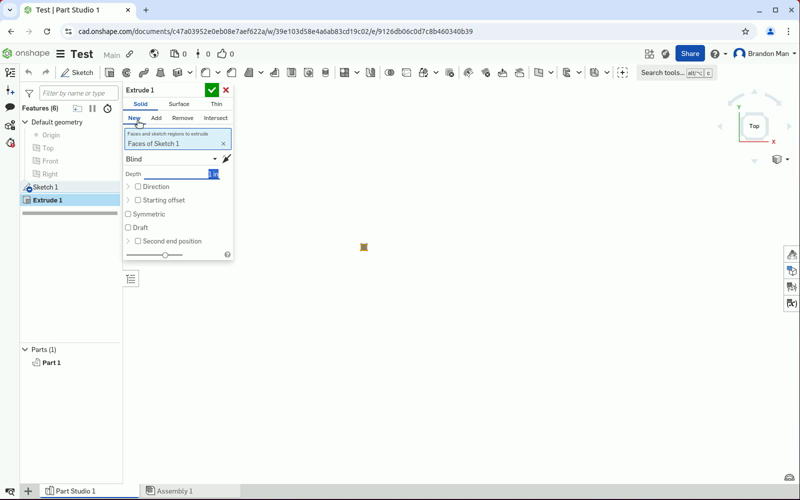
text(0.963)
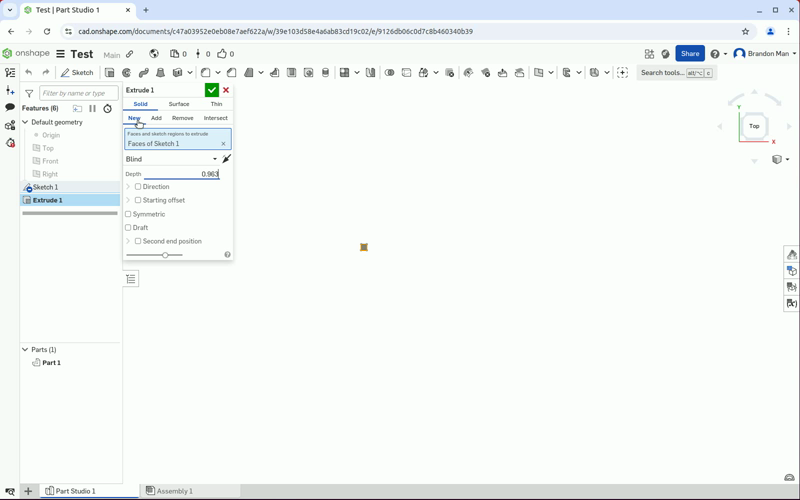
key(enter)
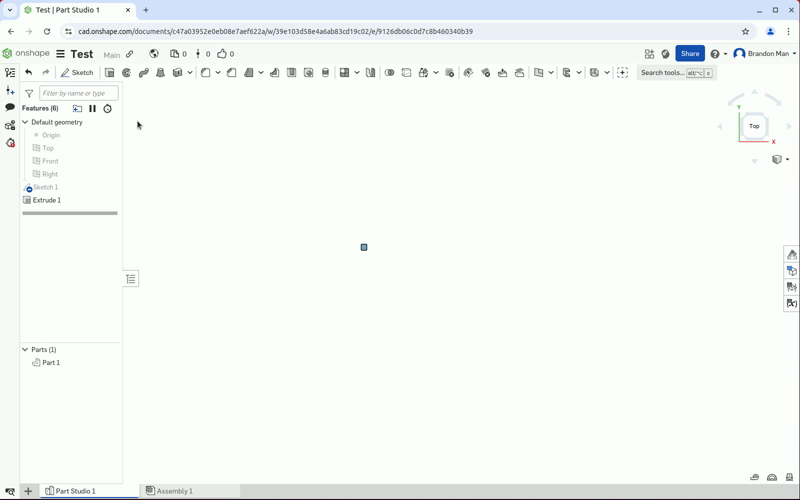
key(shift+h)
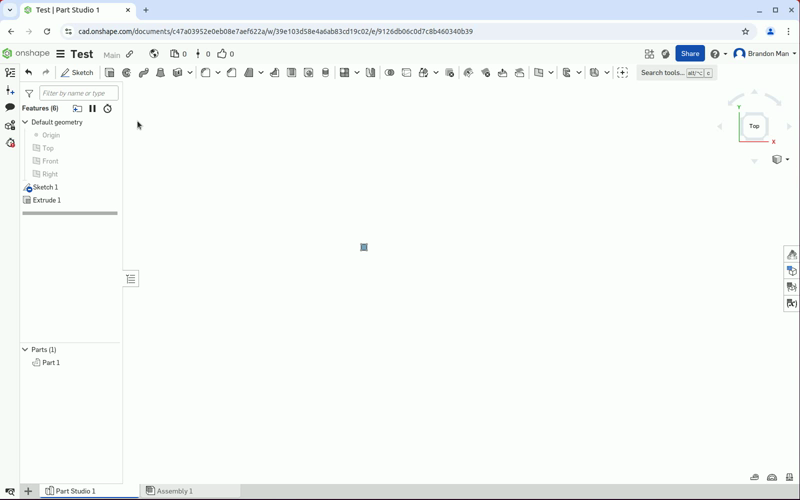
key(shift+h)
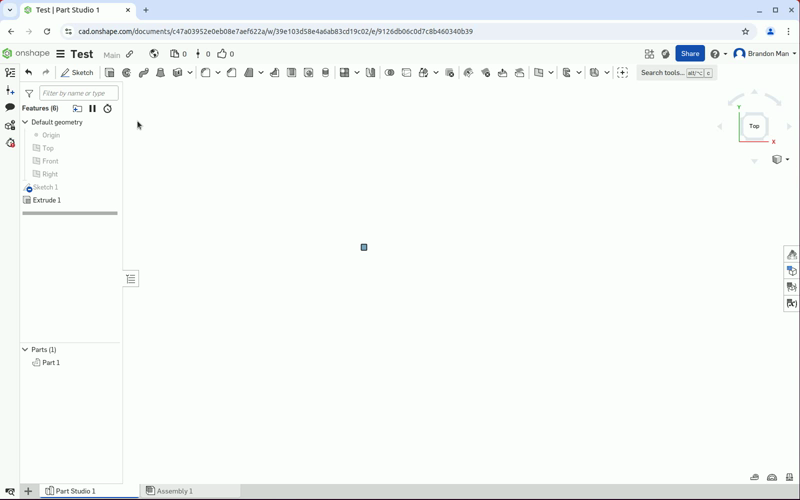
mouse_move(73, 189)
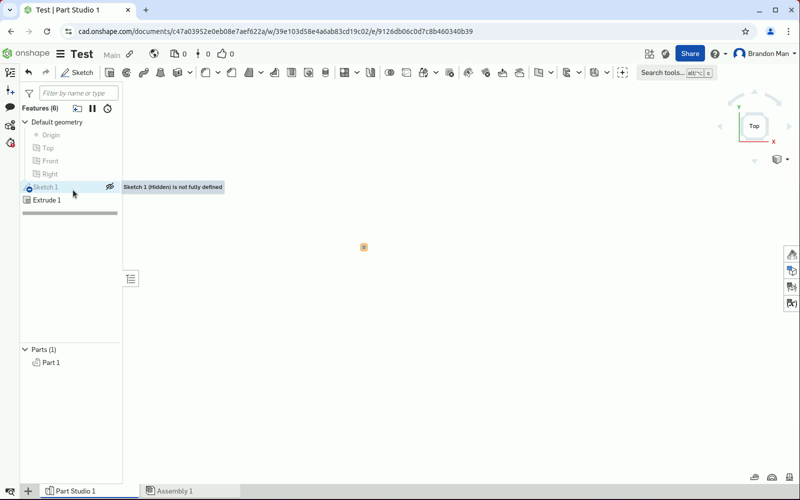
click(73, 189)
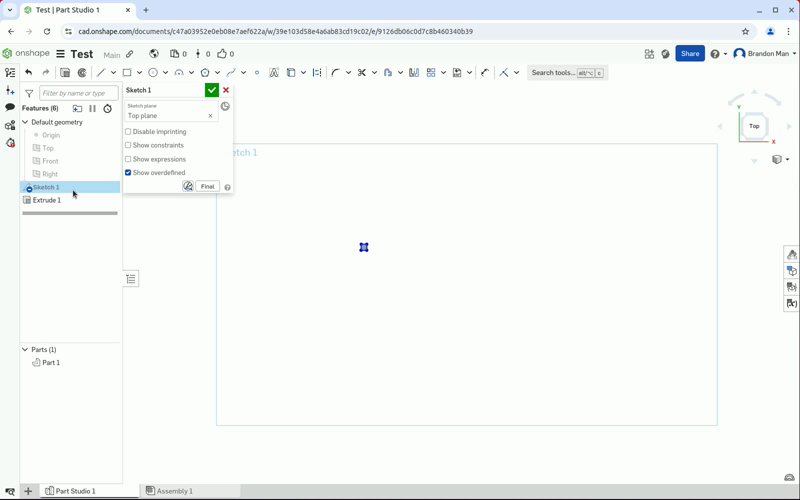
mouse_move(229, 92)
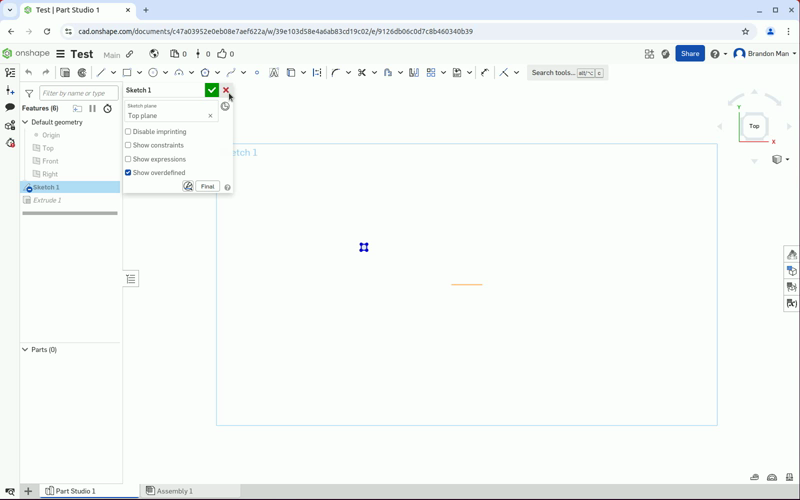
click(229, 92)
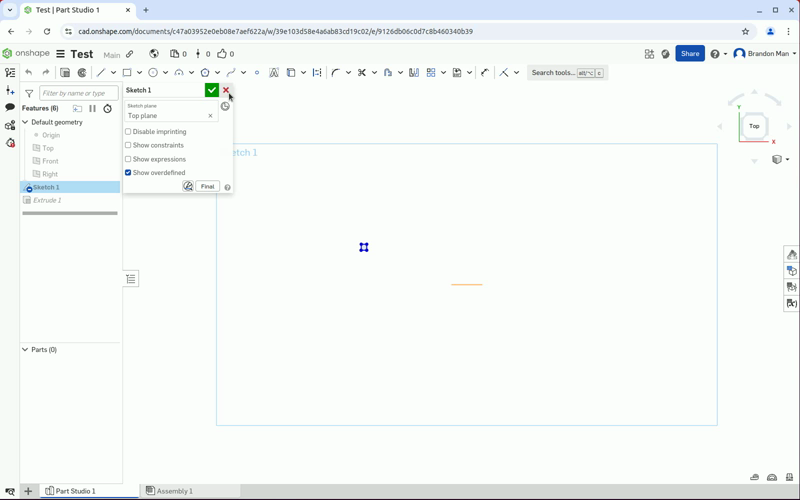
key(shift+s)
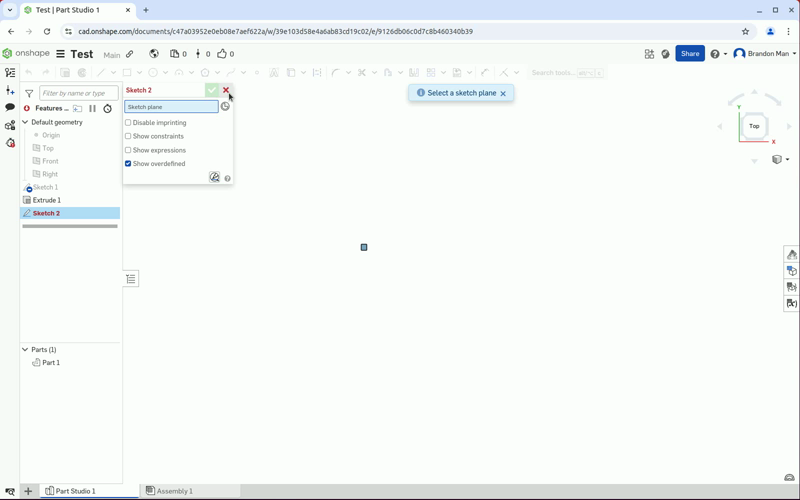
mouse_move(73, 150)
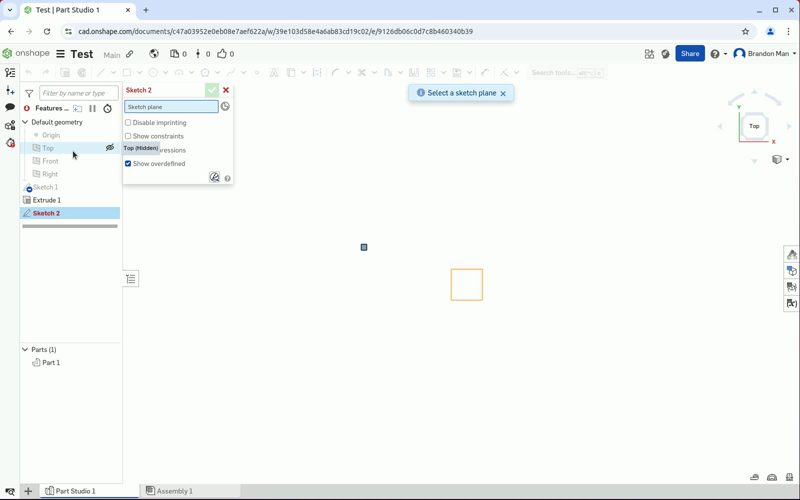
click(73, 150)
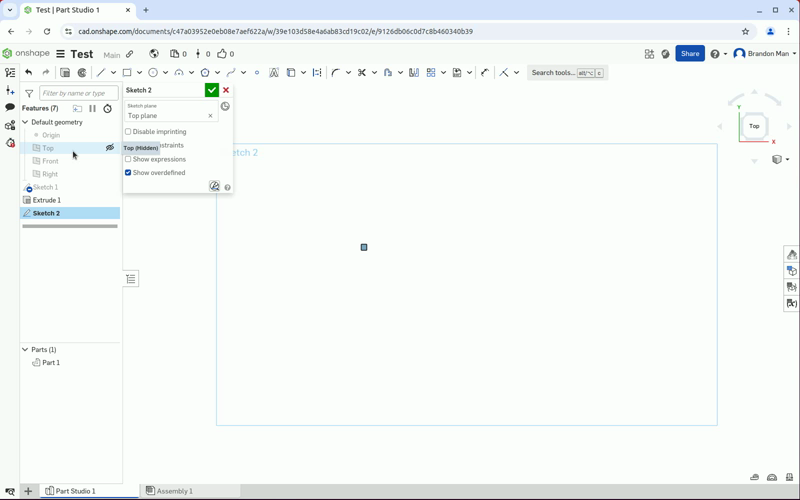
mouse_move(73, 352)
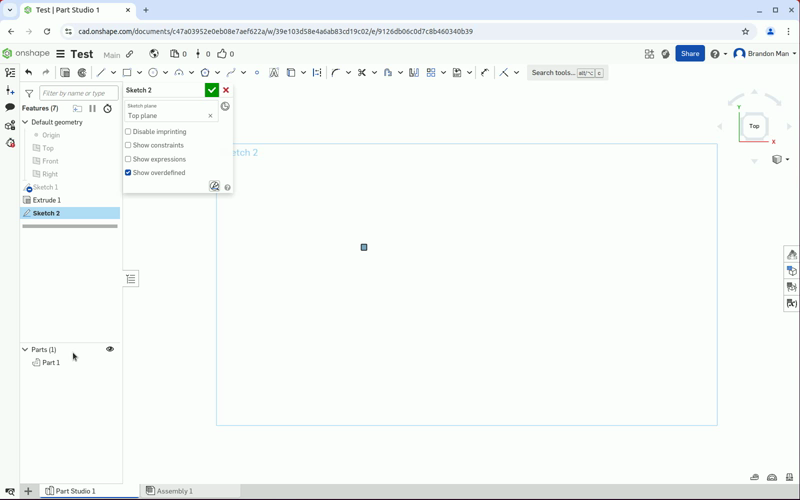
key(y)
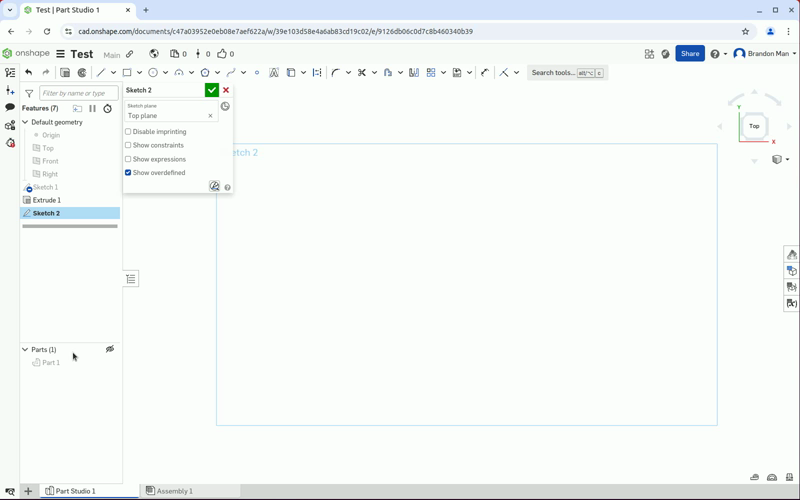
key(l)
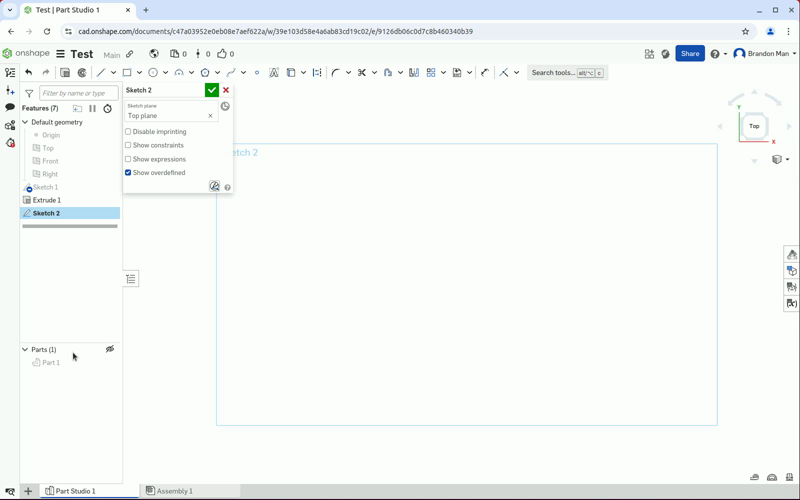
key_down(shift)
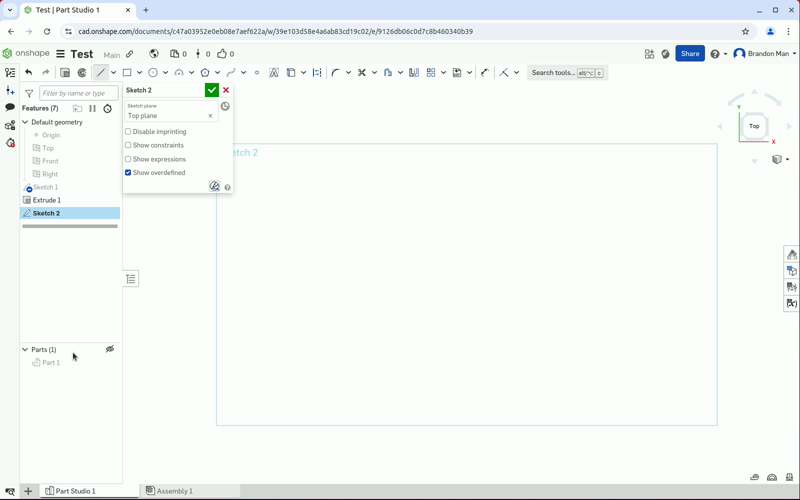
mouse_move(365, 250)
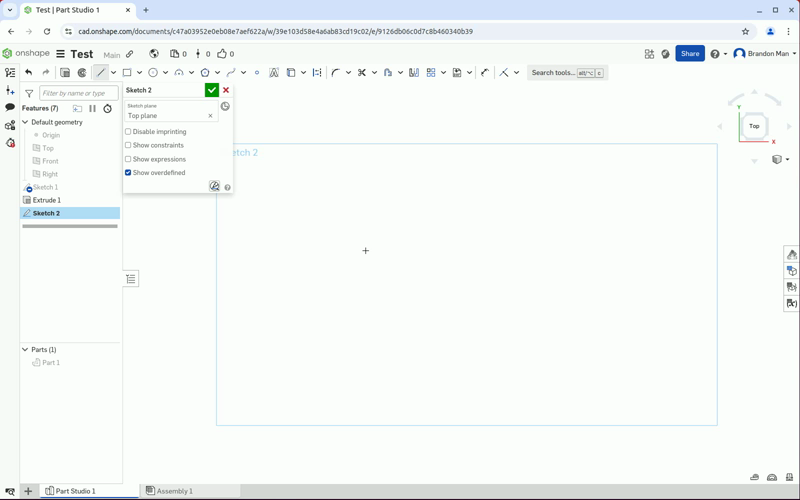
click(365, 250)
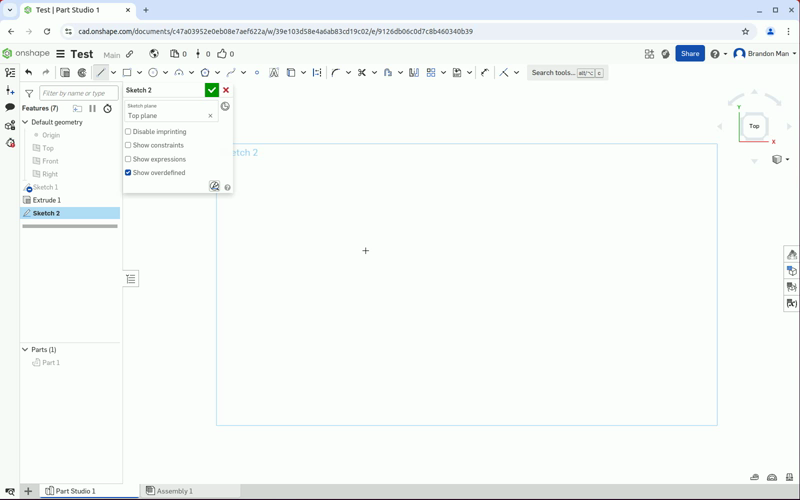
key_up(shift)
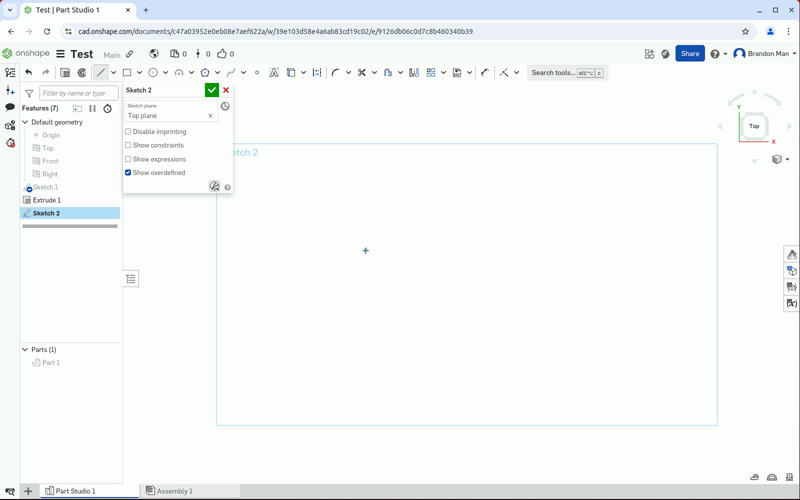
key_down(shift)
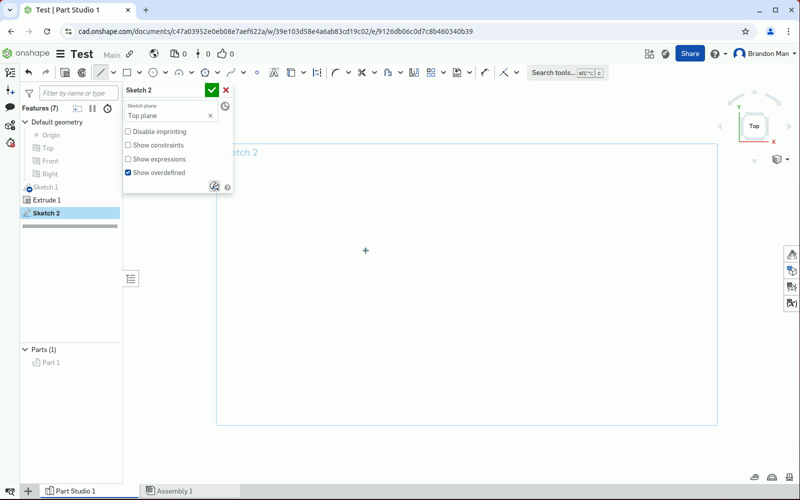
mouse_move(395, 250)
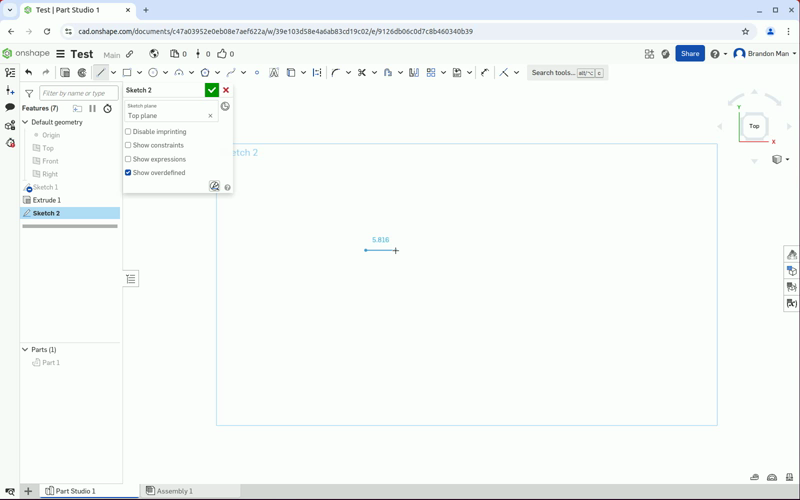
mouse_move(371, 250)
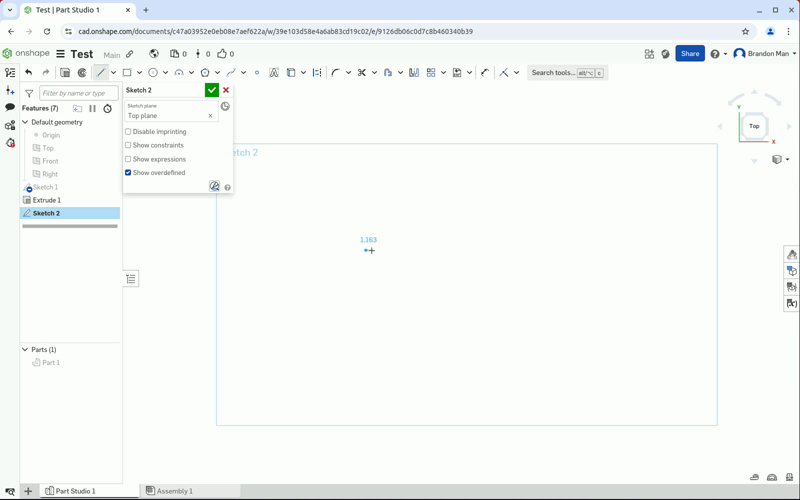
scroll(6)
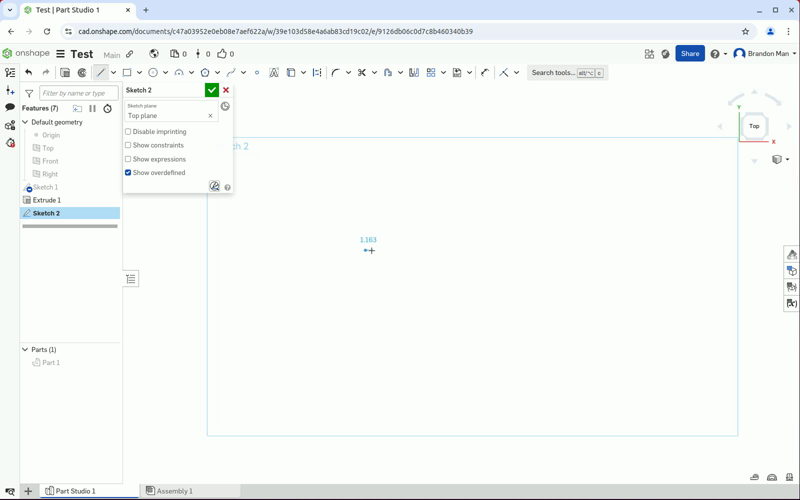
scroll(6)
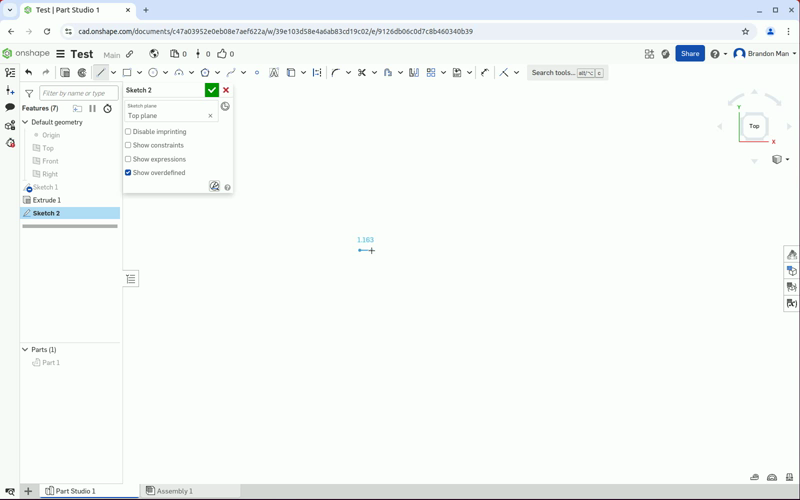
scroll(6)
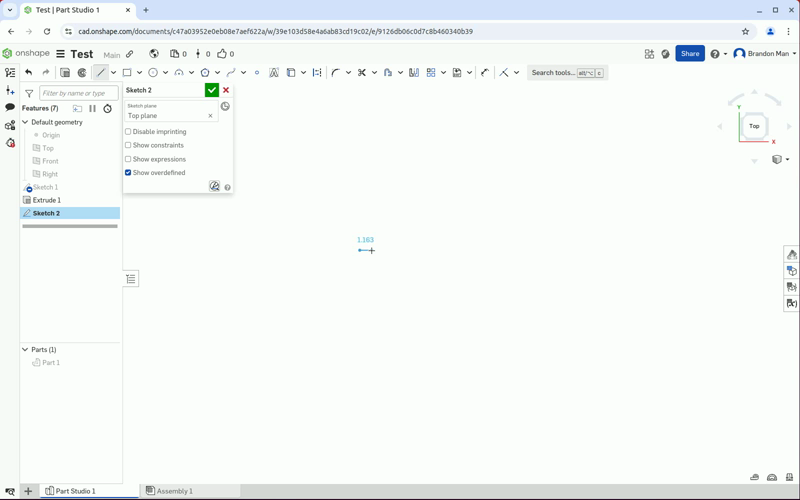
scroll(6)
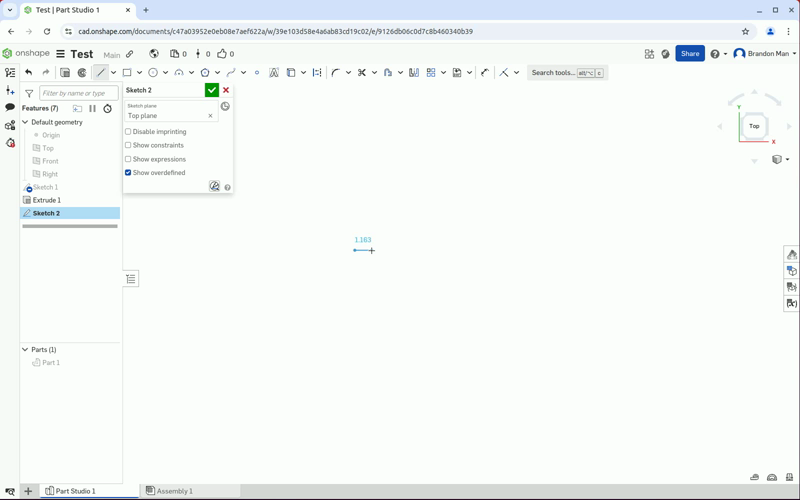
scroll(6)
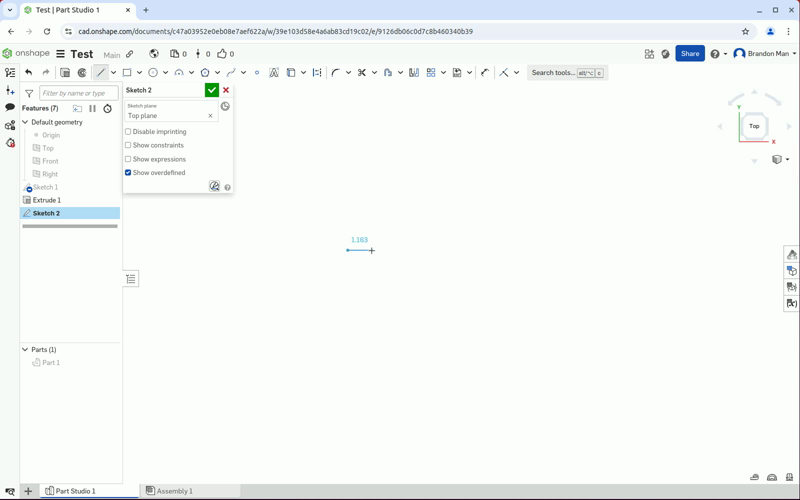
scroll(6)
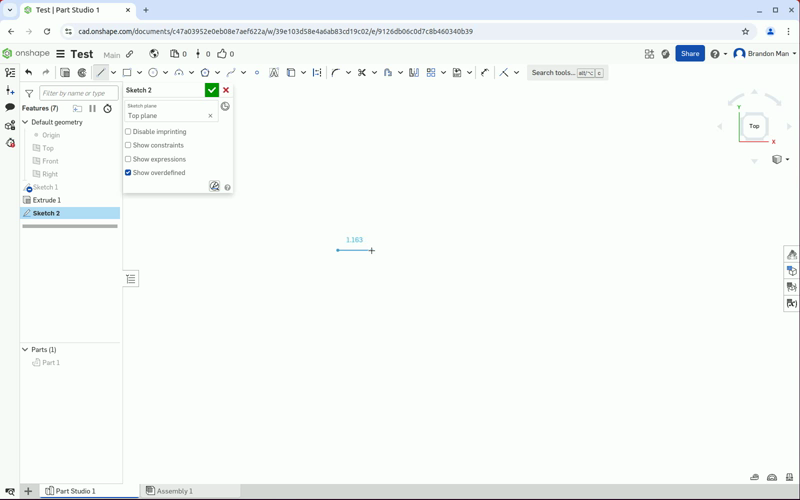
scroll(6)
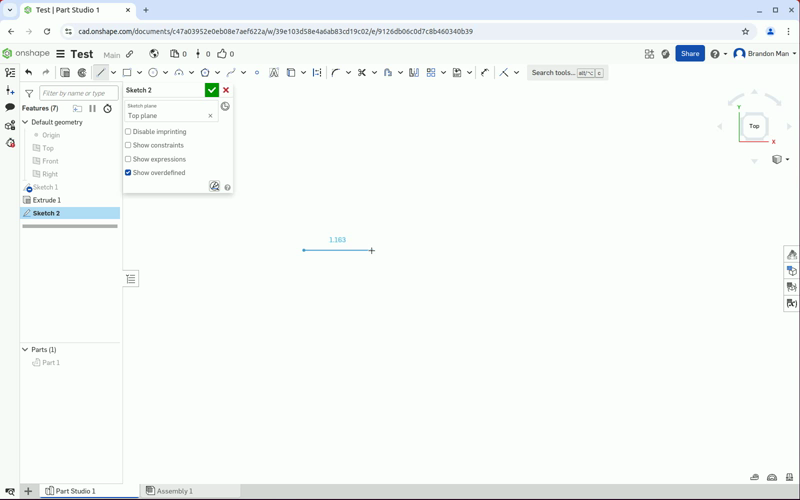
click(371, 250)
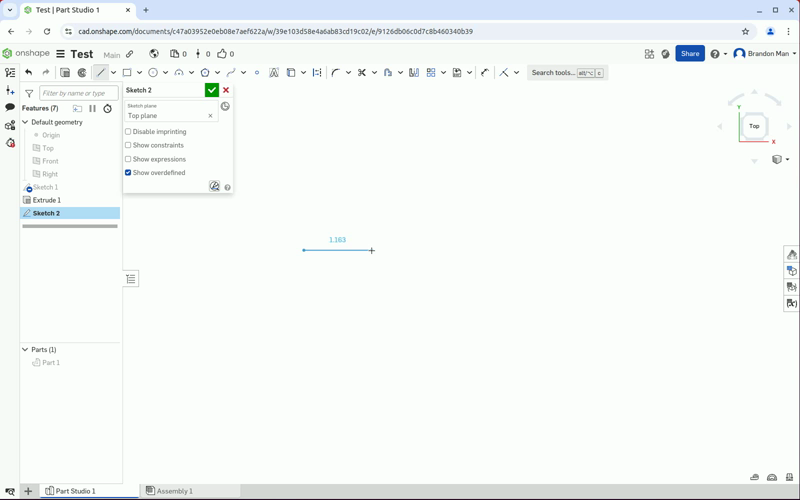
scroll(-6)
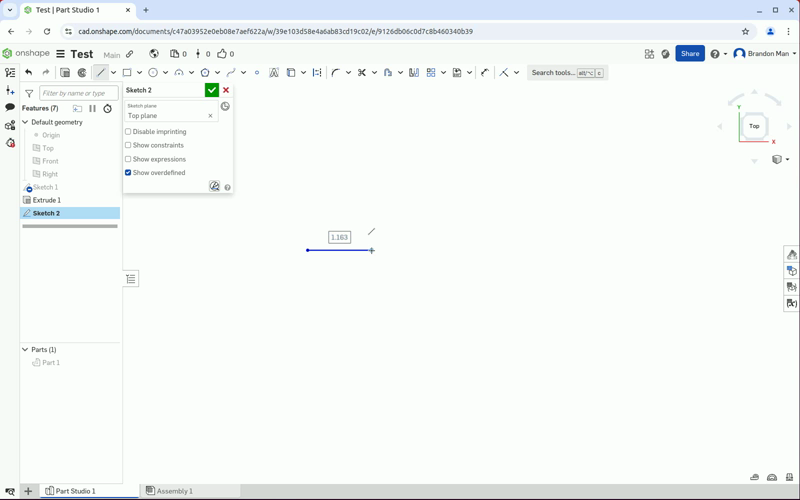
scroll(-6)
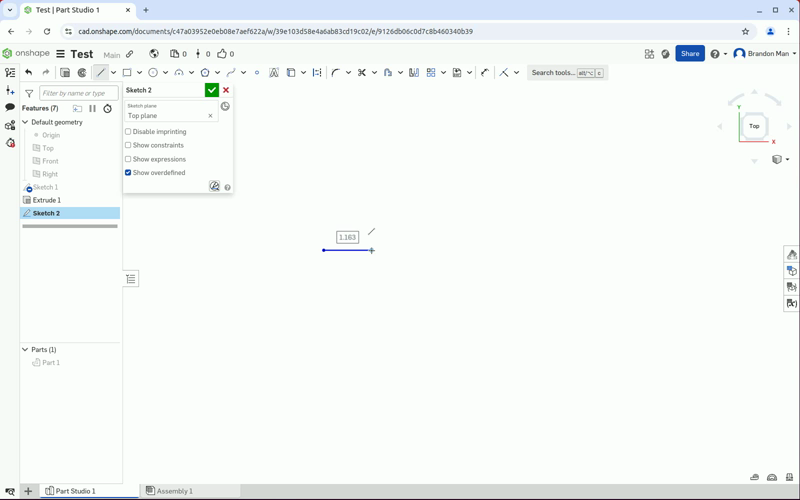
scroll(-6)
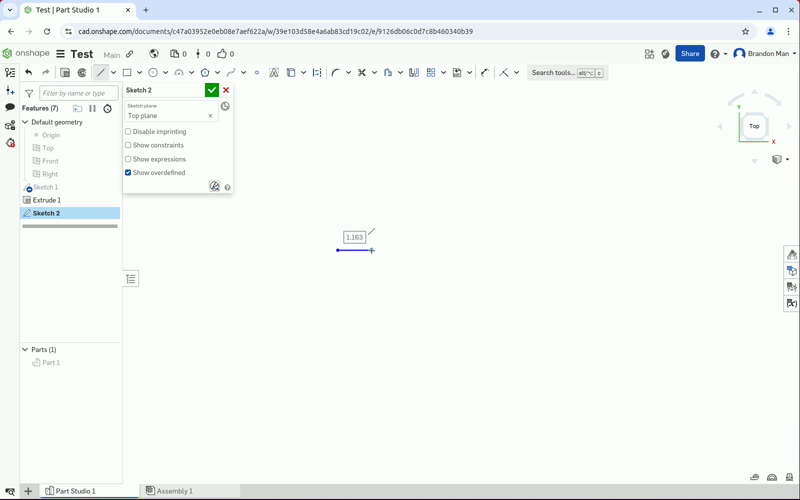
scroll(-6)
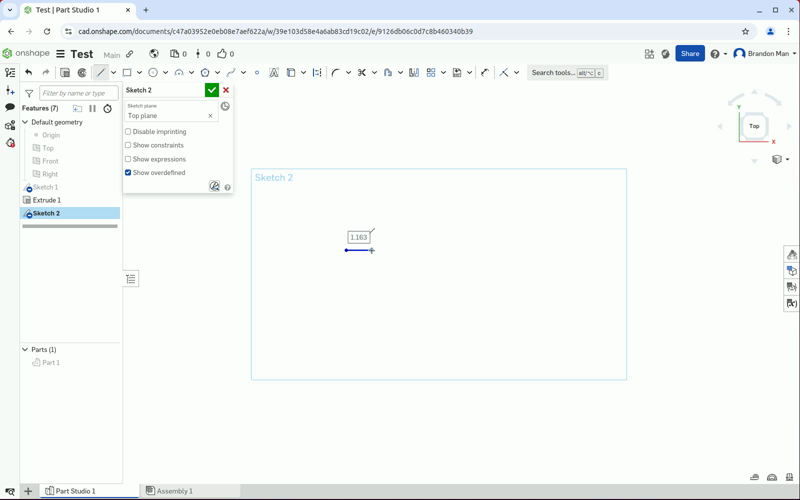
scroll(-6)
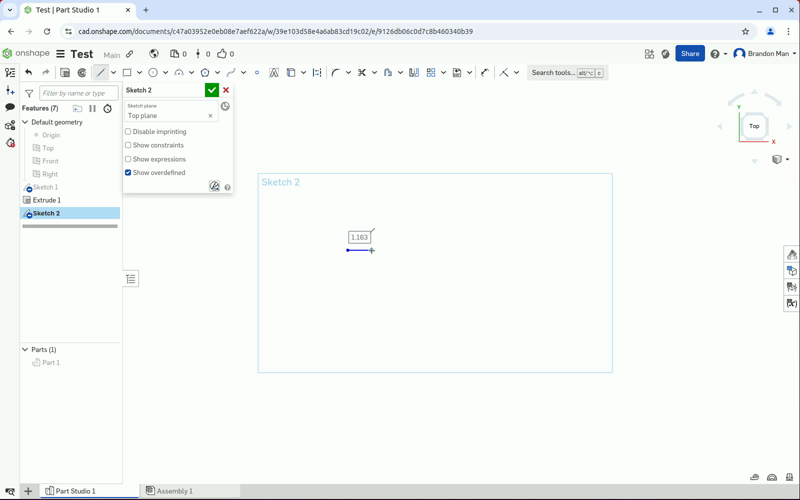
scroll(-6)
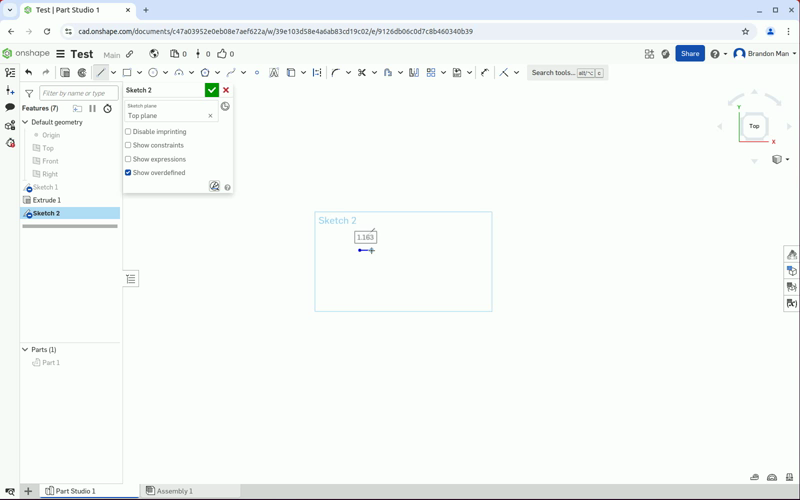
scroll(-6)
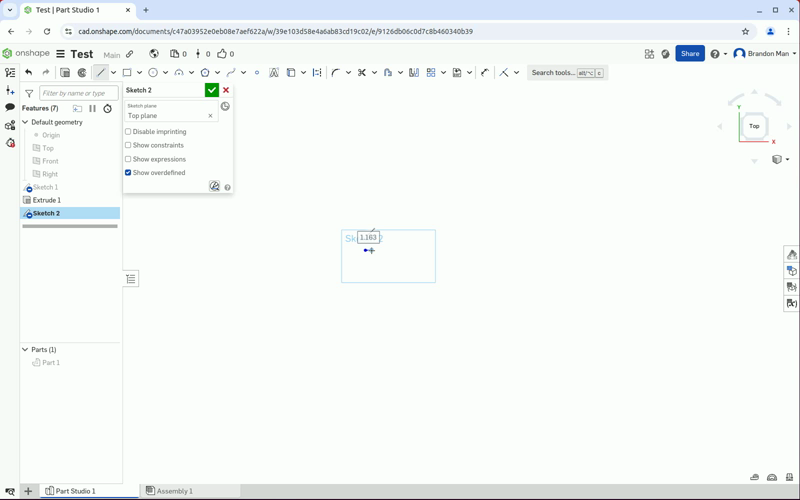
key_up(shift)
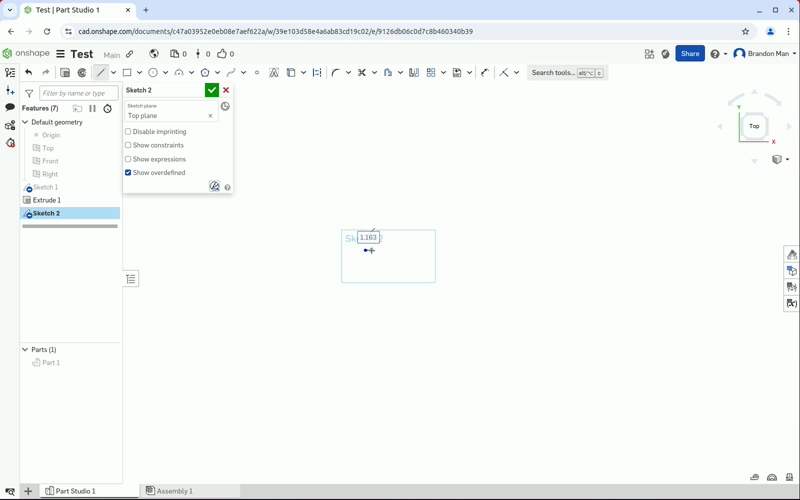
key_down(shift)
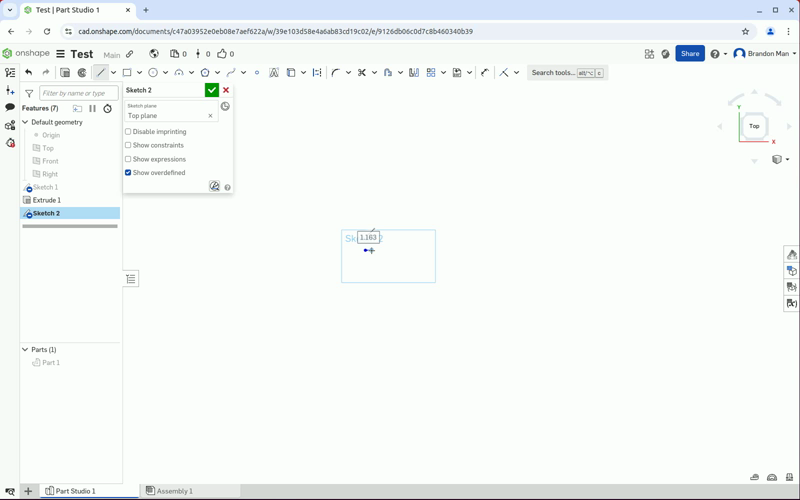
mouse_move(401, 250)
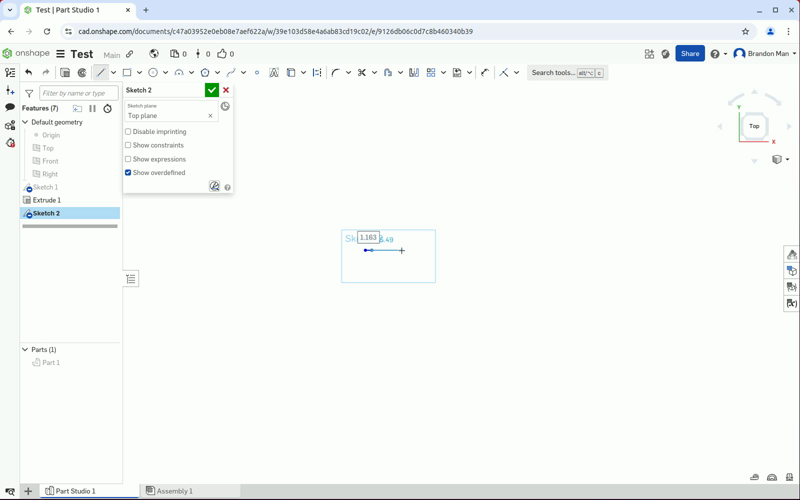
mouse_move(371, 244)
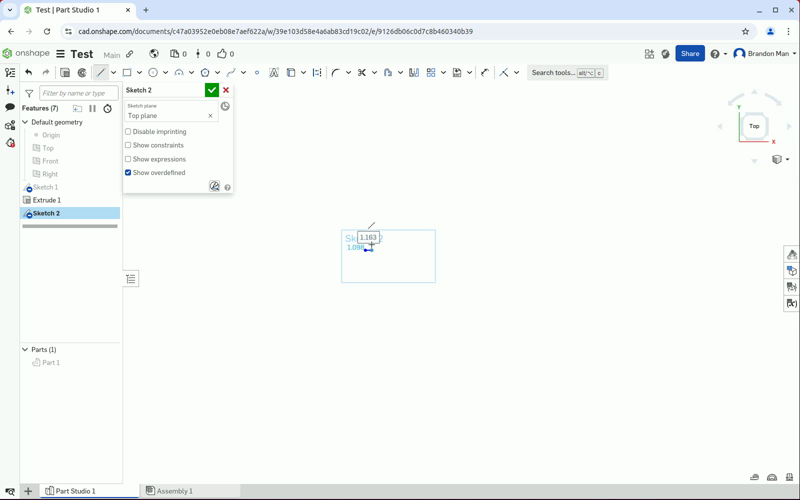
scroll(6)
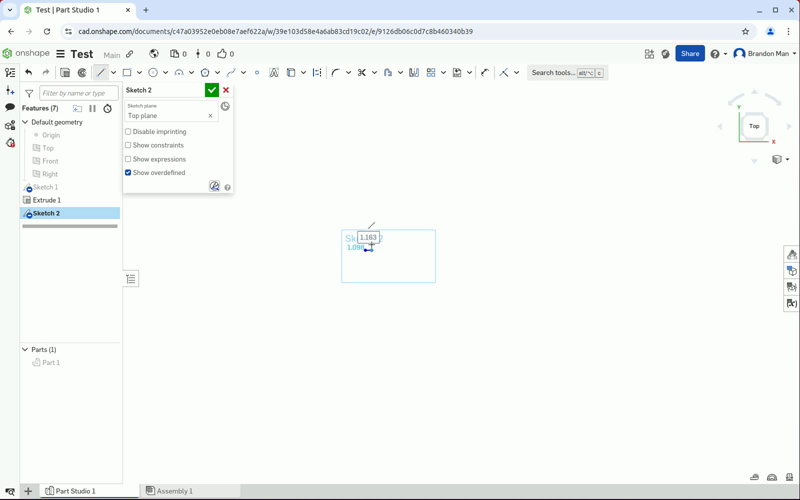
scroll(6)
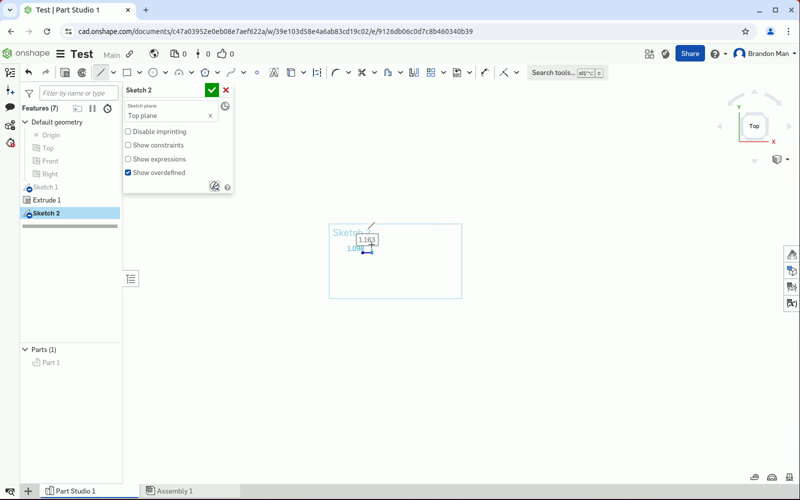
scroll(6)
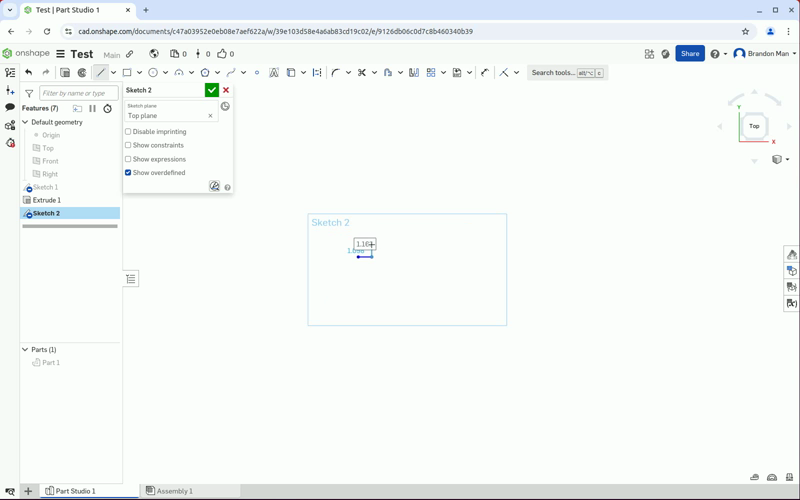
scroll(6)
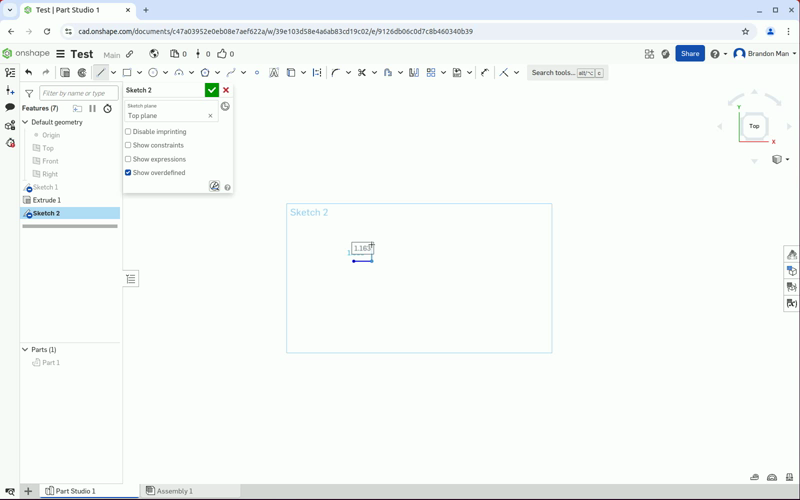
scroll(6)
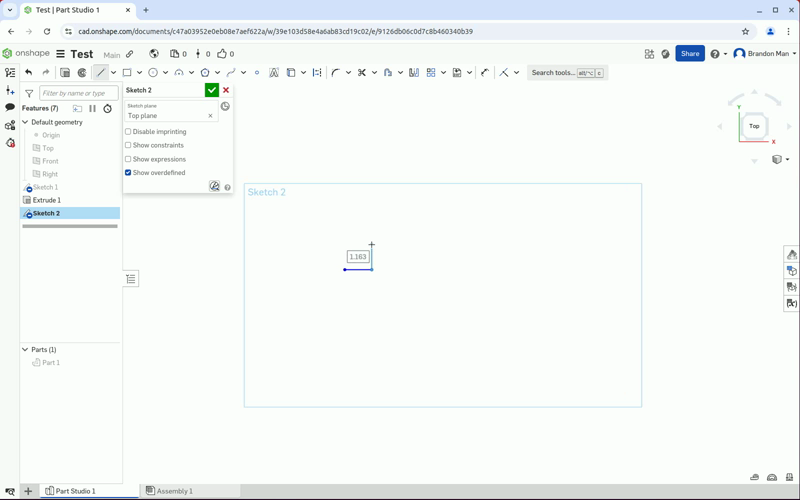
scroll(6)
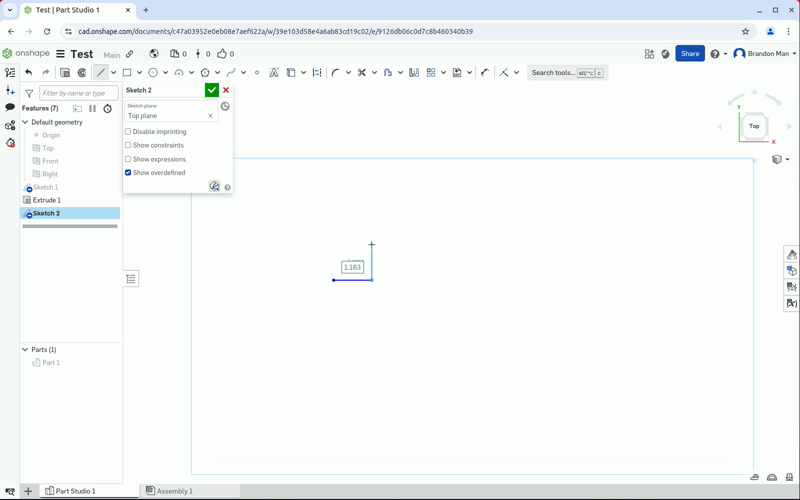
scroll(6)
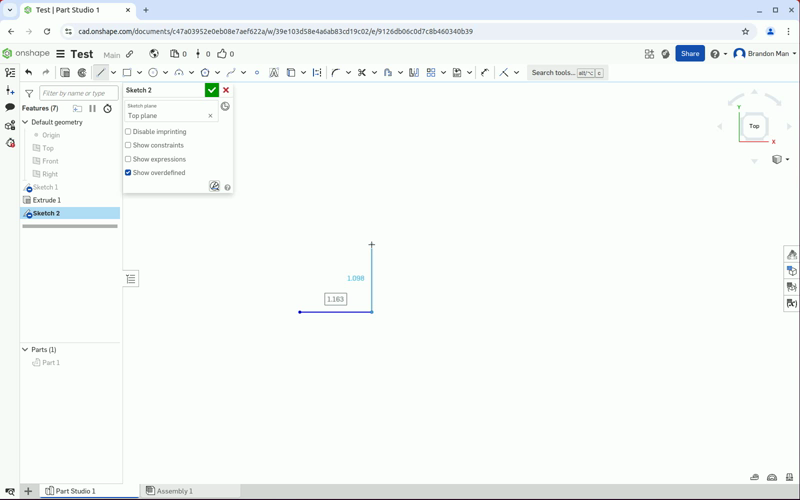
click(371, 244)
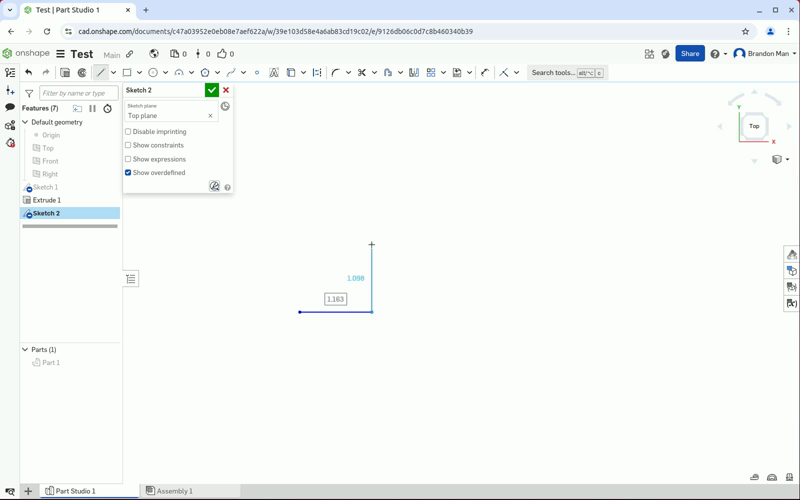
scroll(-6)
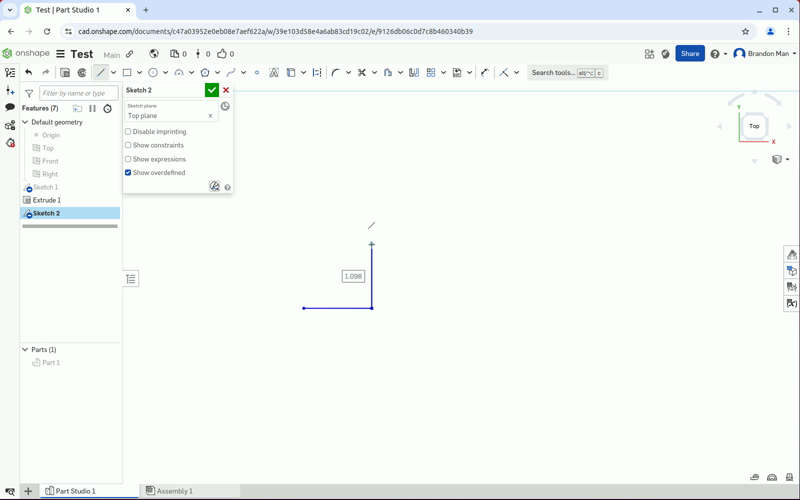
scroll(-6)
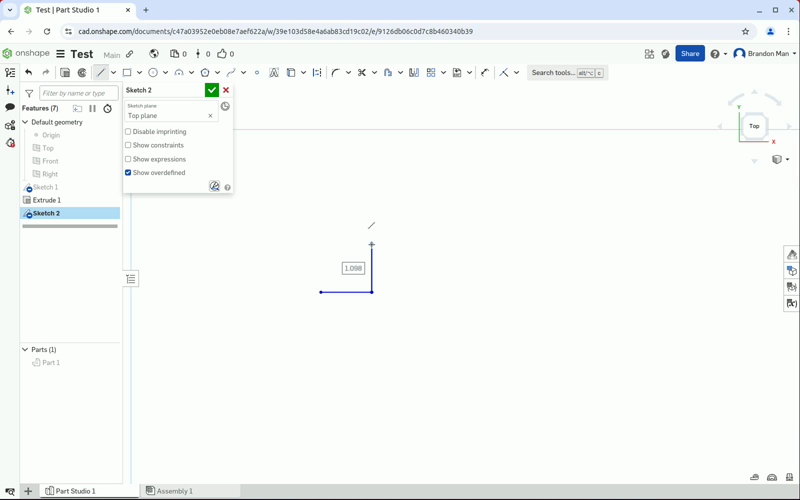
scroll(-6)
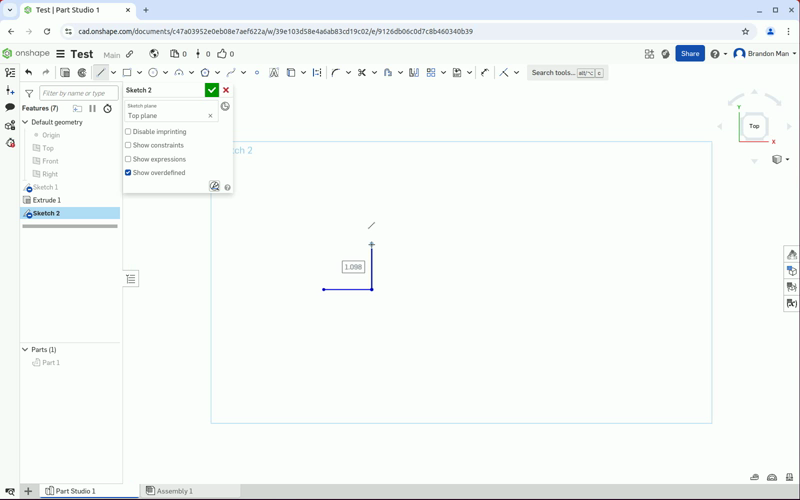
scroll(-6)
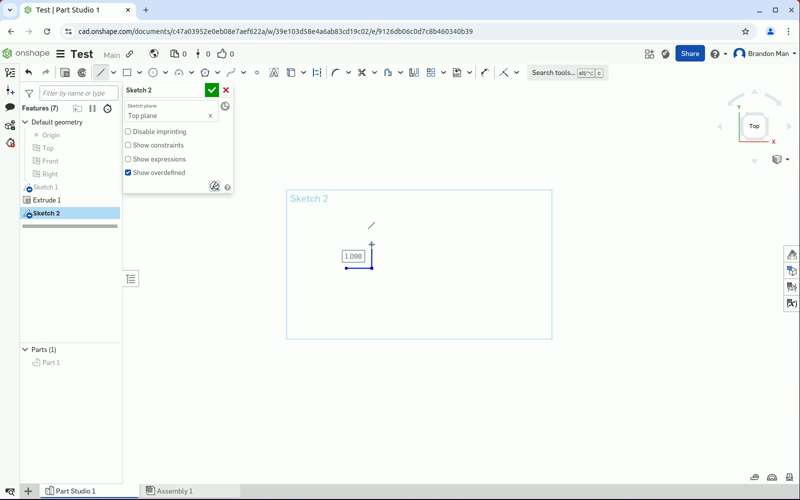
scroll(-6)
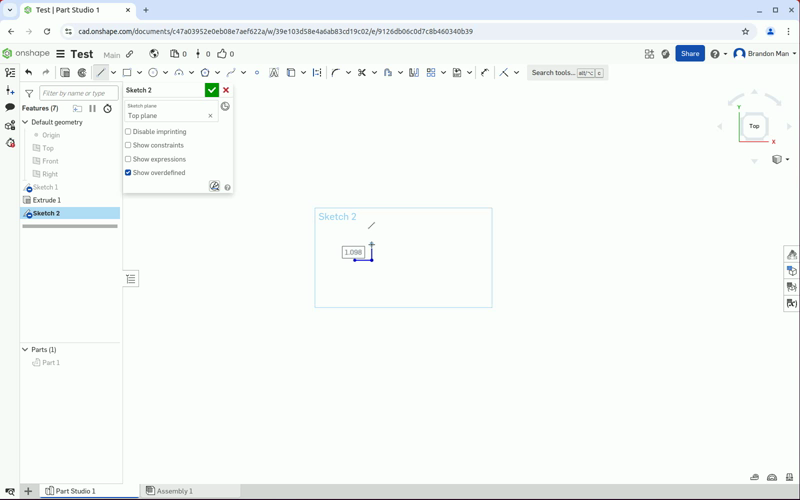
scroll(-6)
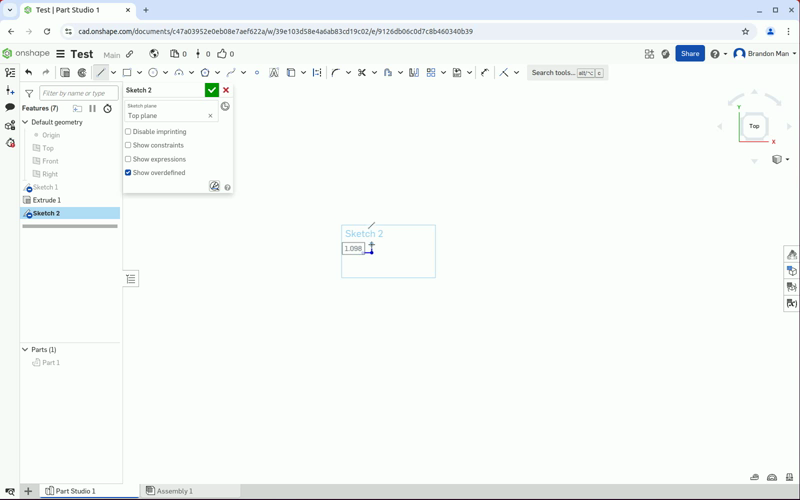
scroll(-6)
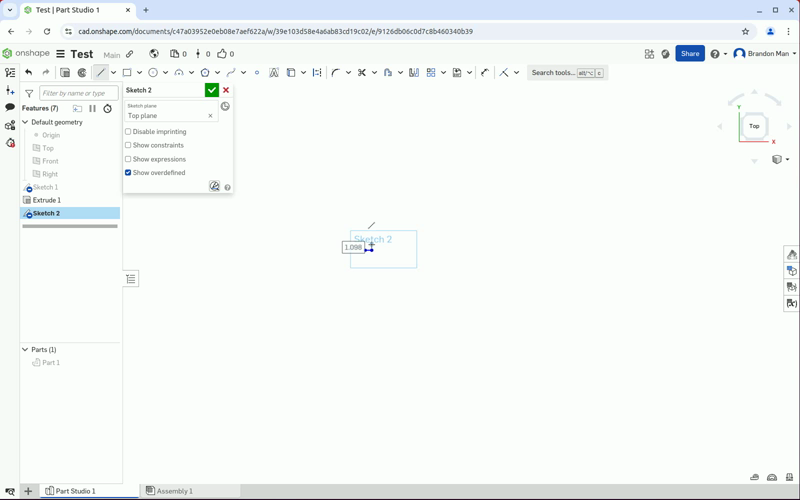
key_up(shift)
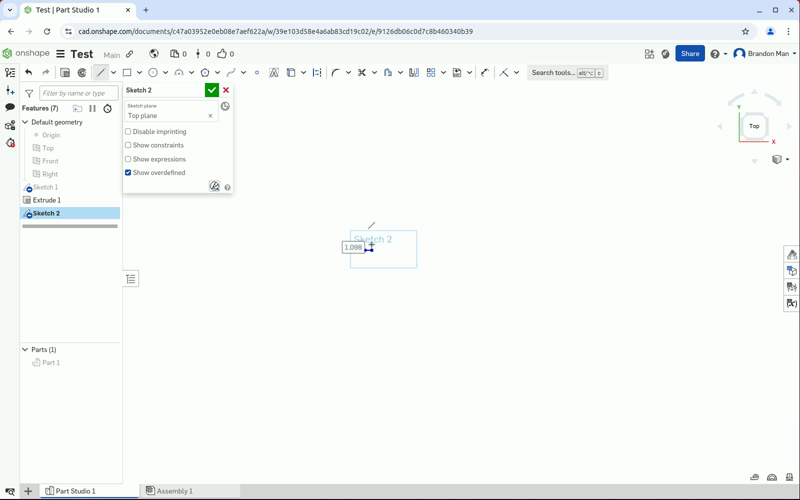
key_down(shift)
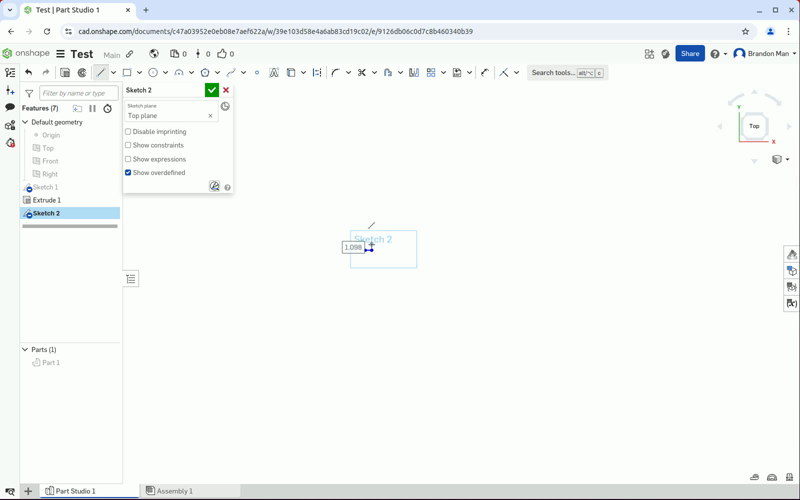
mouse_move(401, 244)
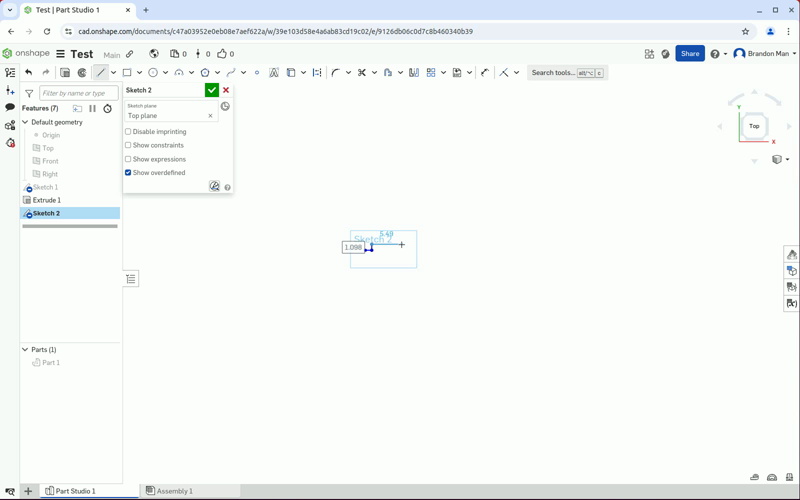
mouse_move(365, 244)
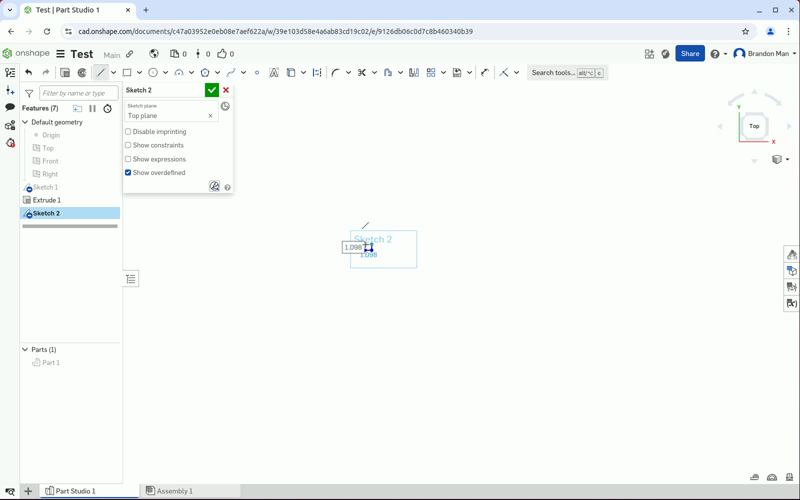
scroll(6)
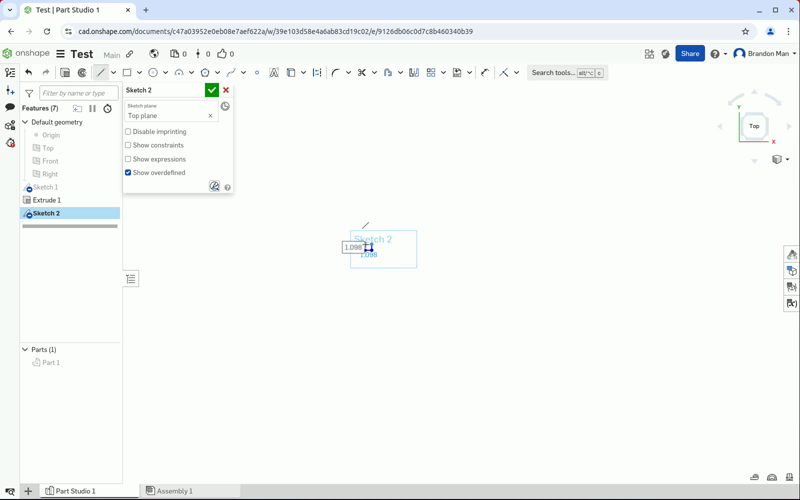
scroll(6)
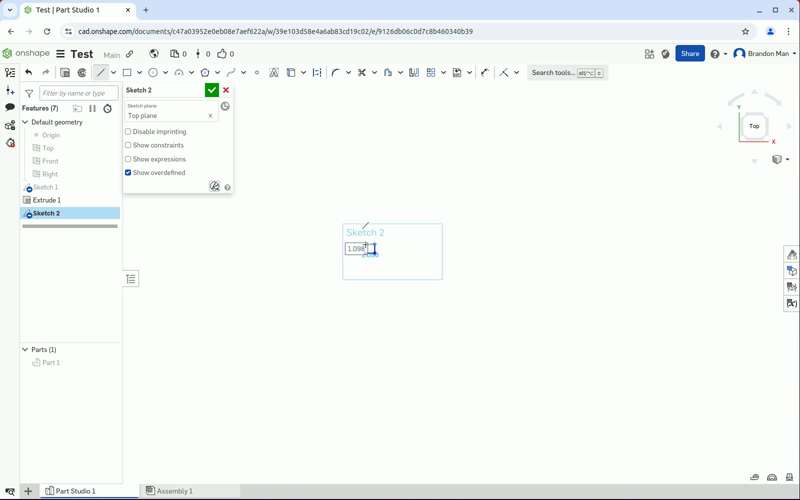
scroll(6)
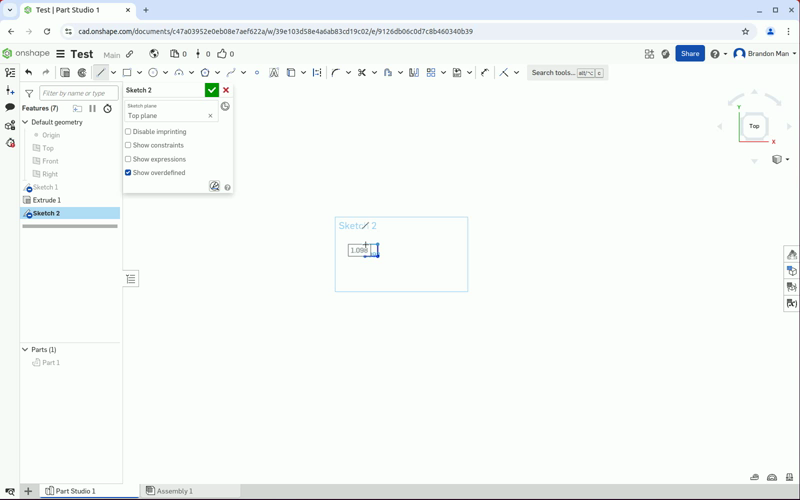
scroll(6)
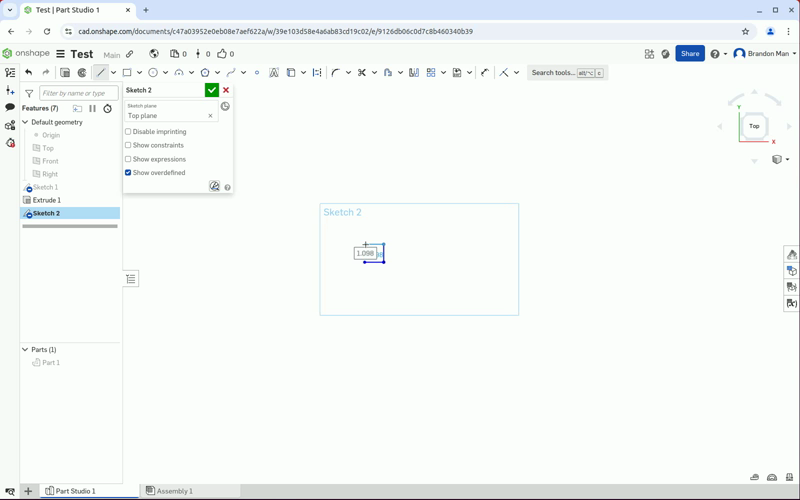
scroll(6)
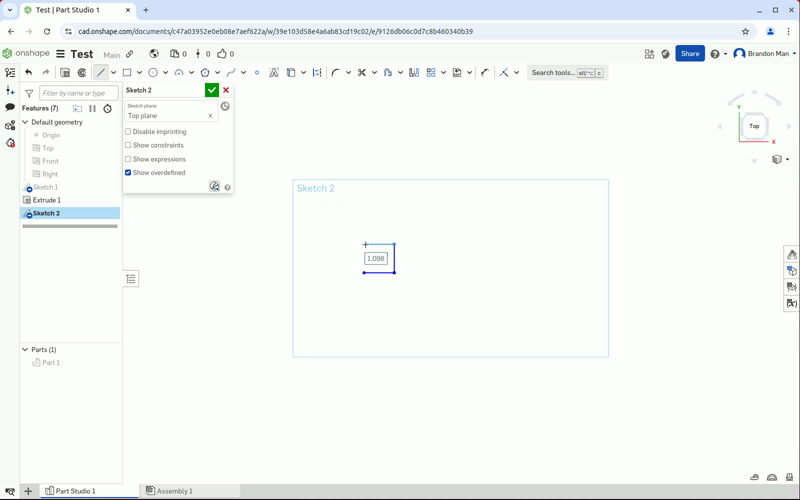
scroll(6)
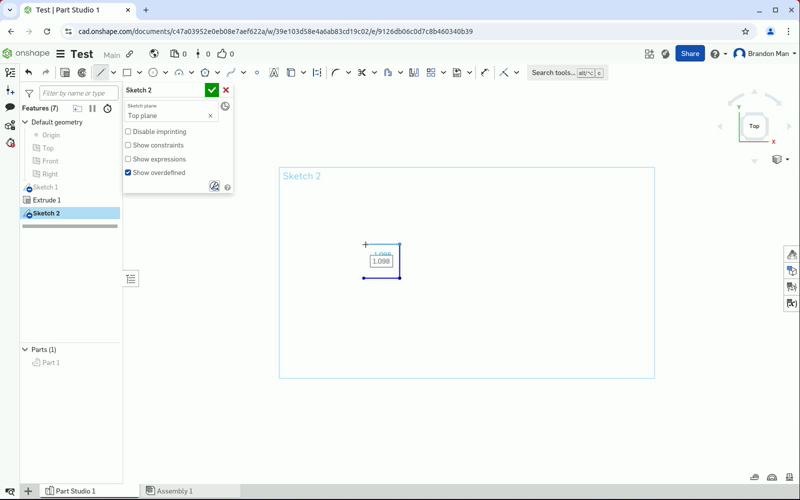
scroll(6)
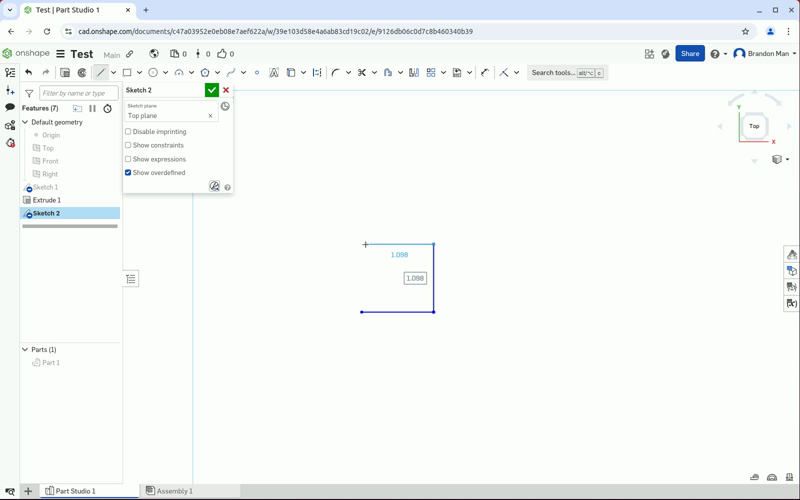
click(365, 244)
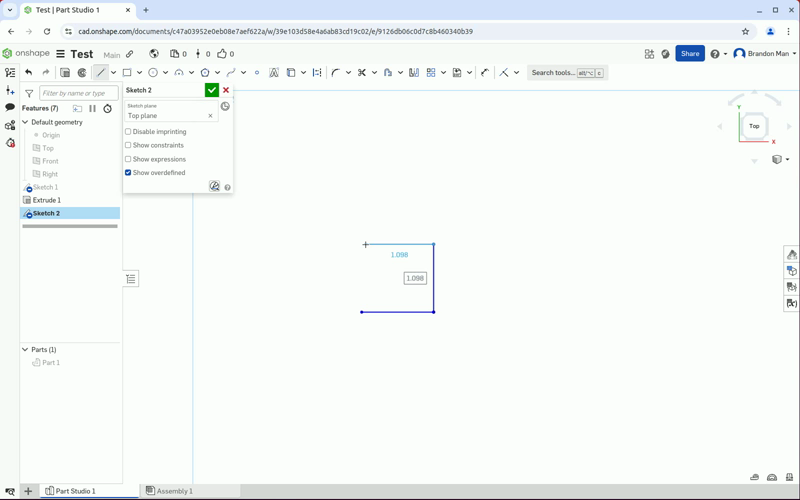
scroll(-6)
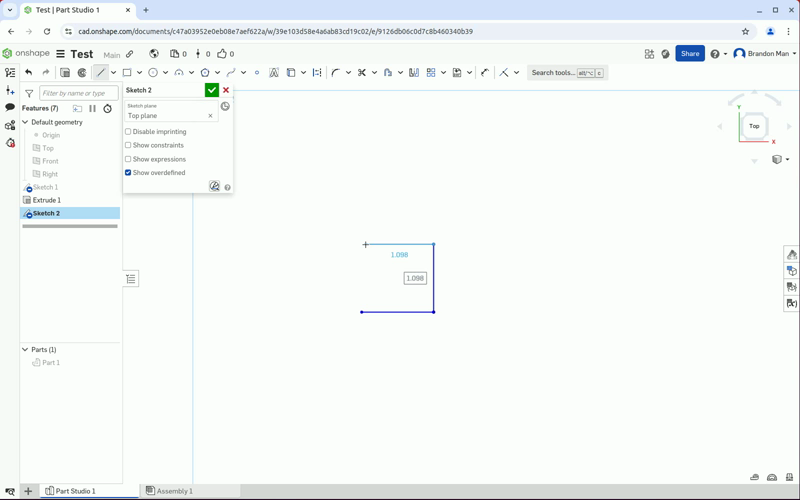
scroll(-6)
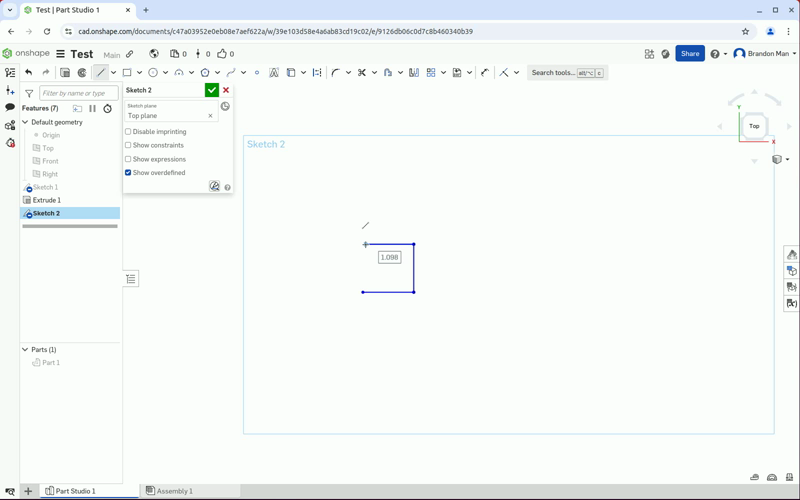
scroll(-6)
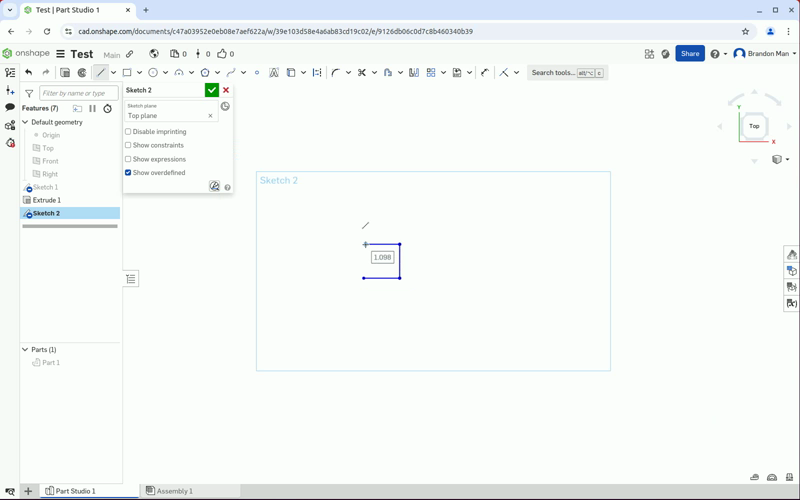
scroll(-6)
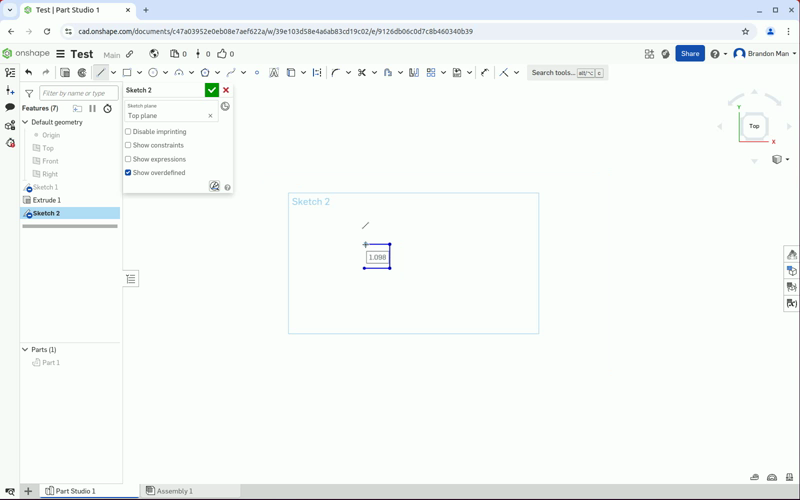
scroll(-6)
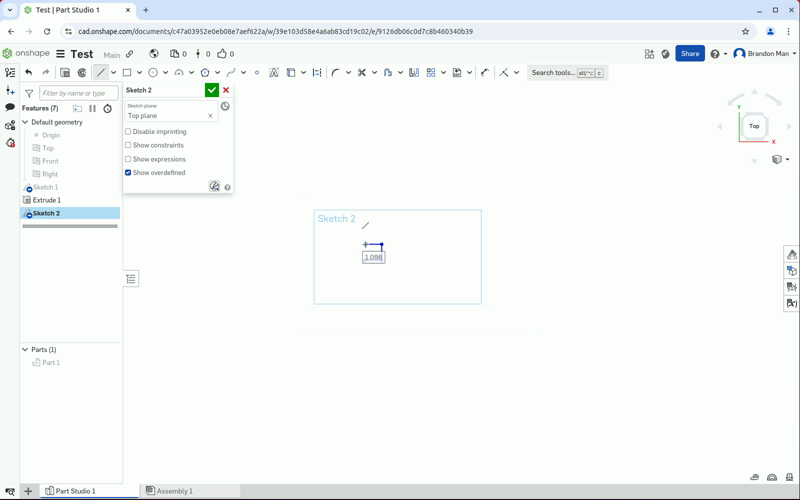
scroll(-6)
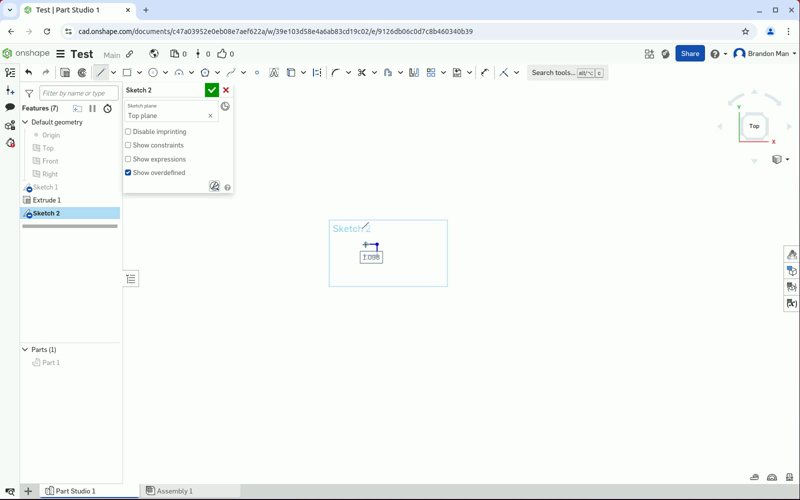
scroll(-6)
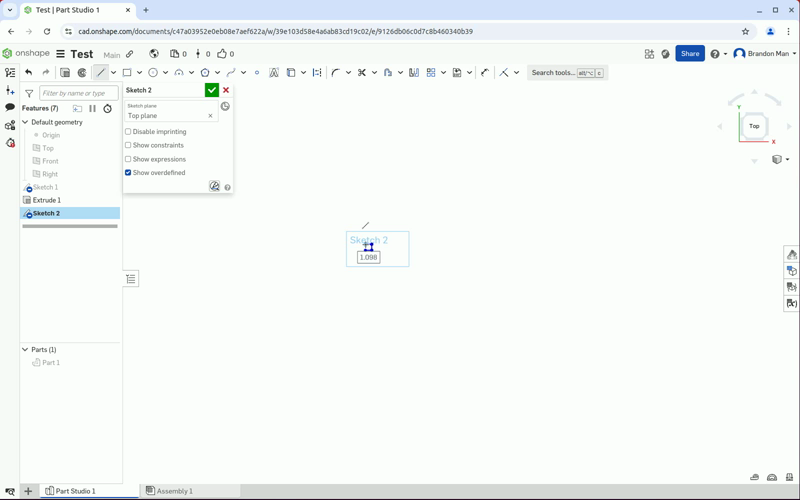
key_up(shift)
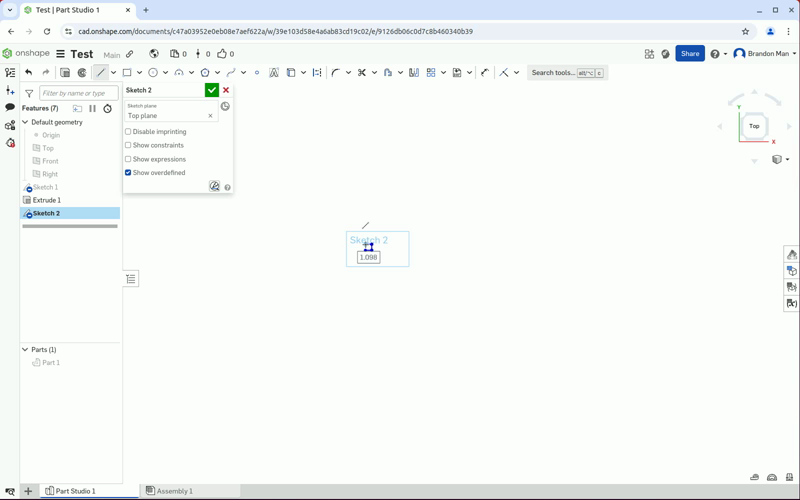
mouse_move(395, 244)
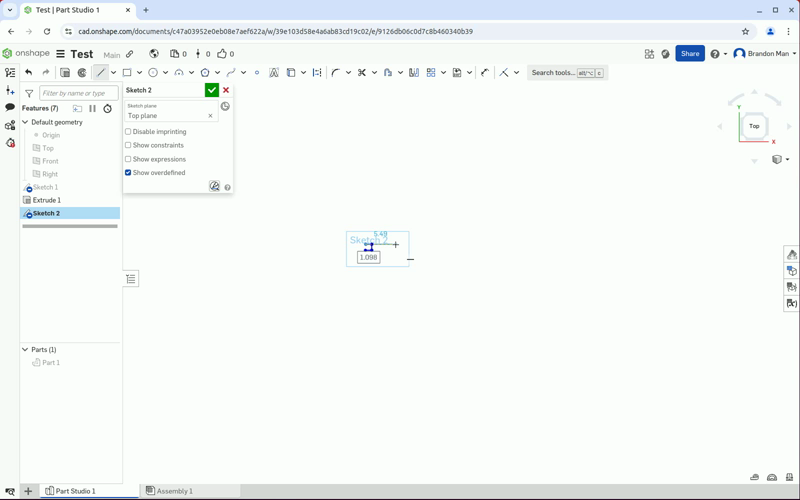
key_down(shift)
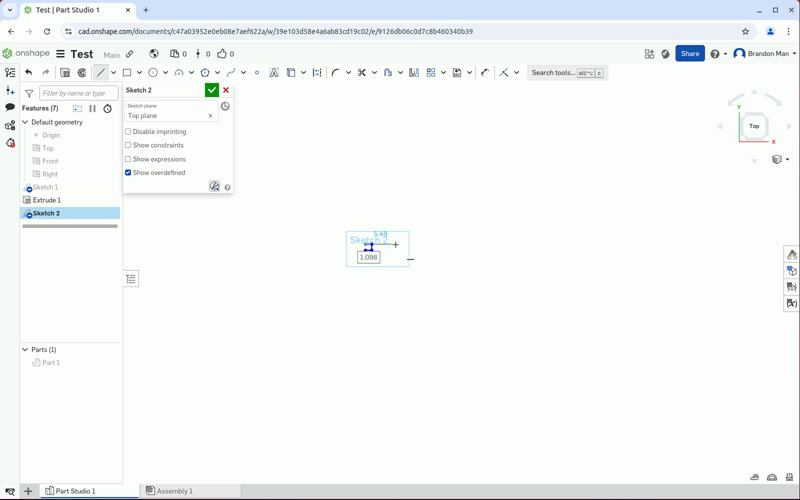
mouse_move(365, 250)
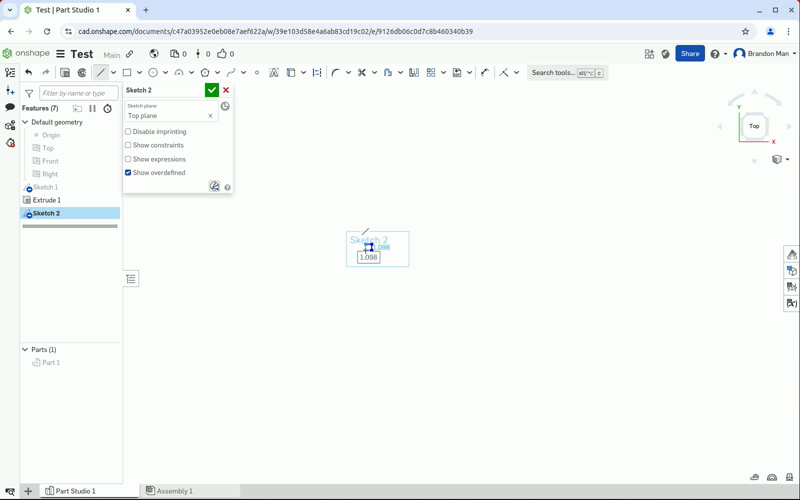
scroll(6)
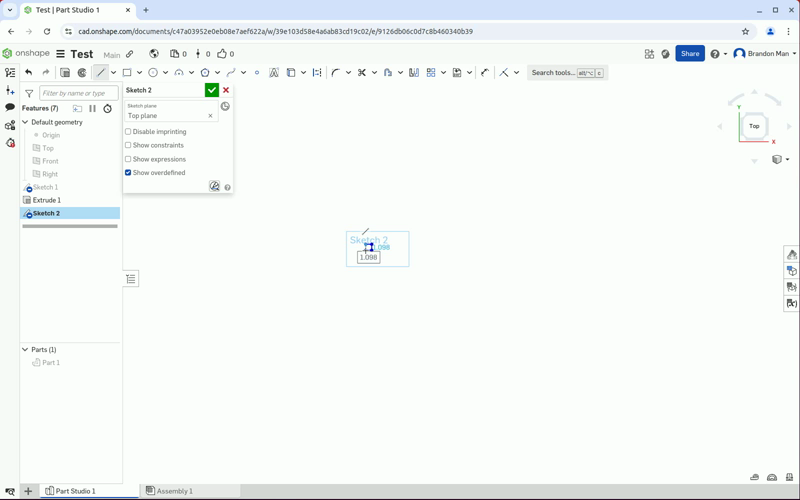
scroll(6)
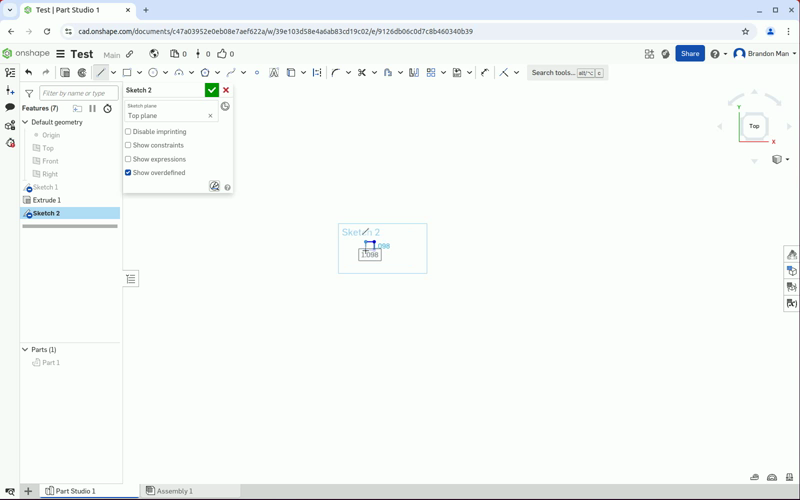
scroll(6)
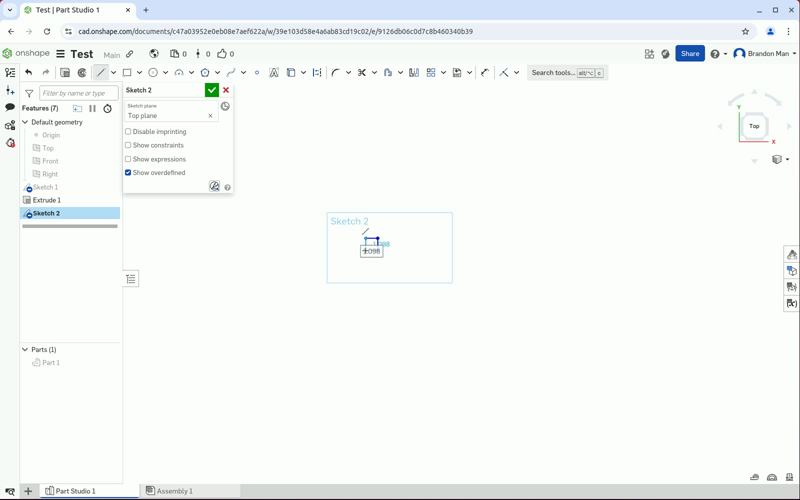
scroll(6)
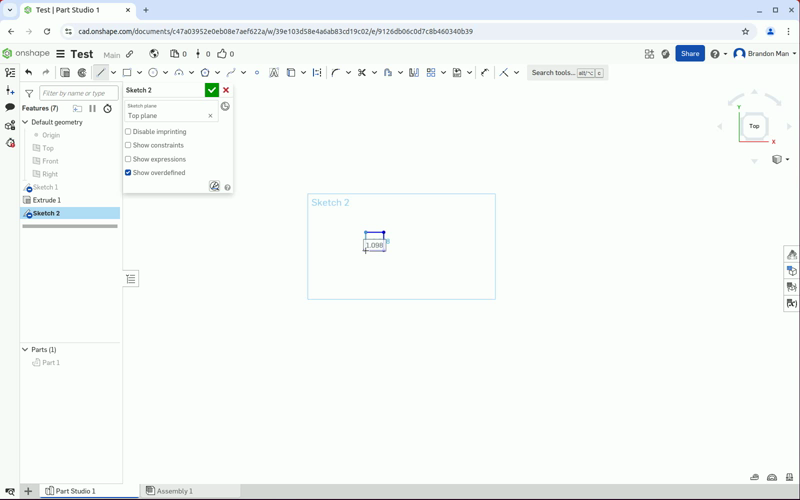
scroll(6)
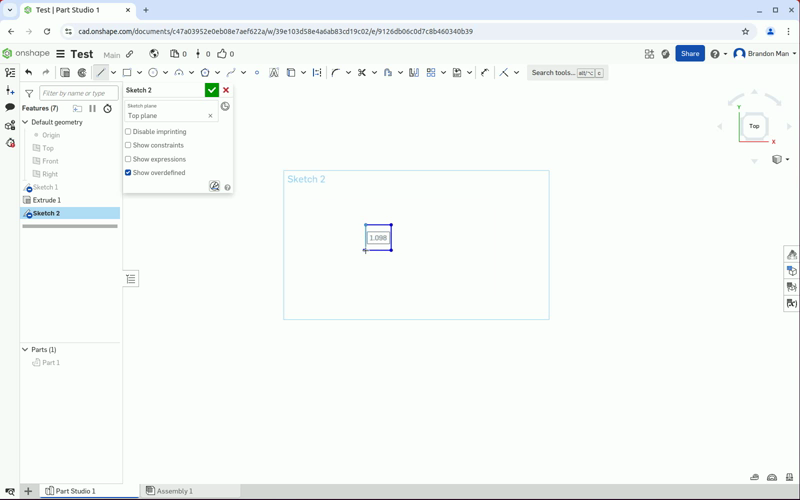
scroll(6)
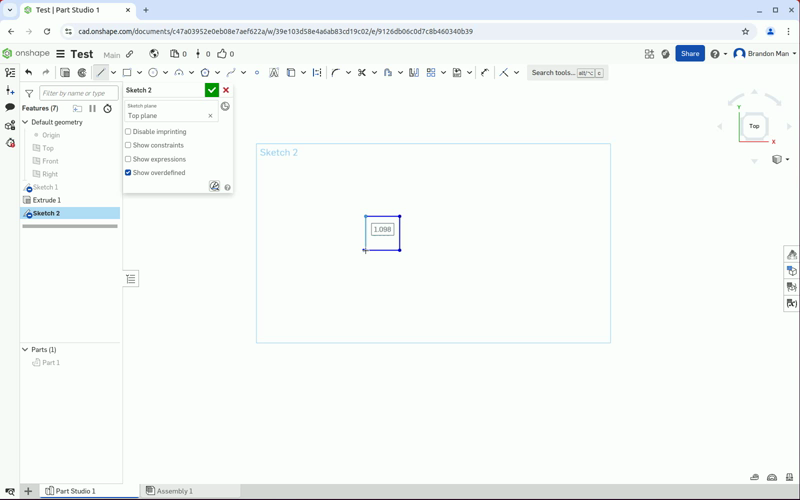
scroll(6)
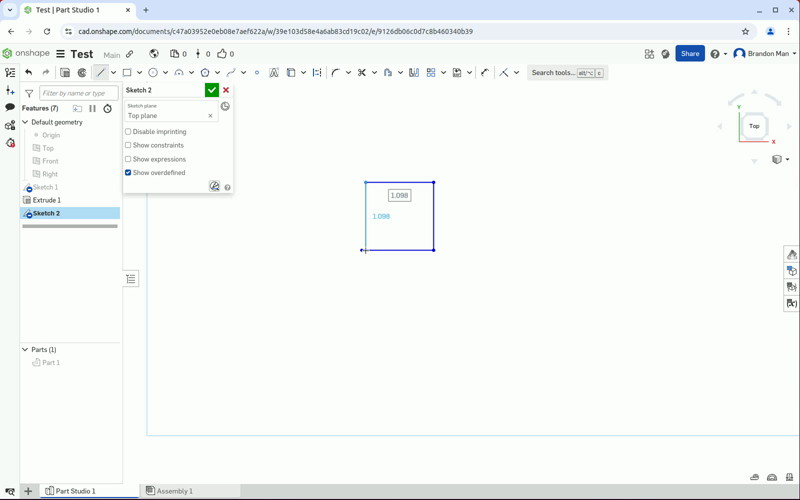
key_up(shift)
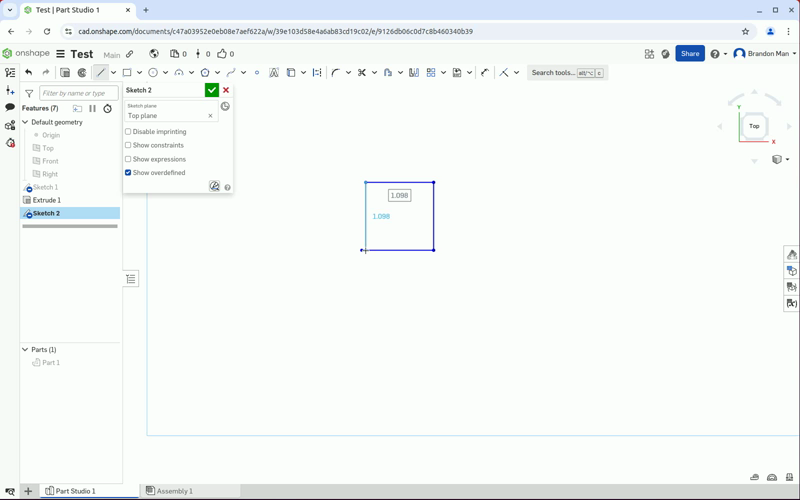
click(365, 250)
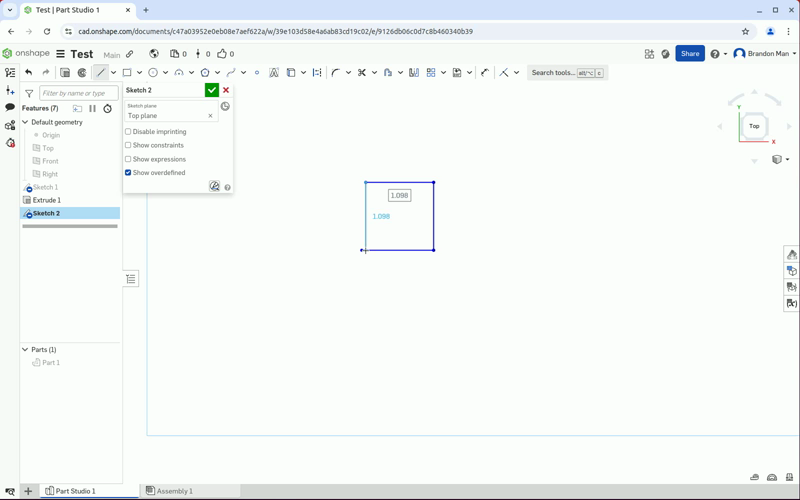
scroll(-6)
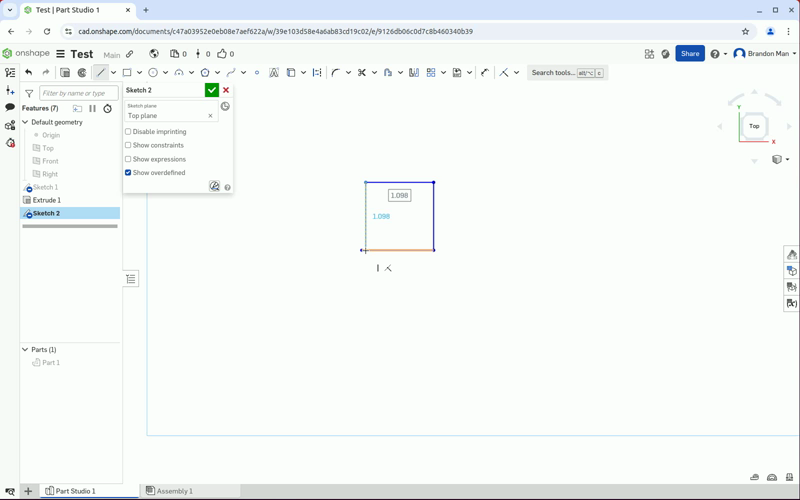
scroll(-6)
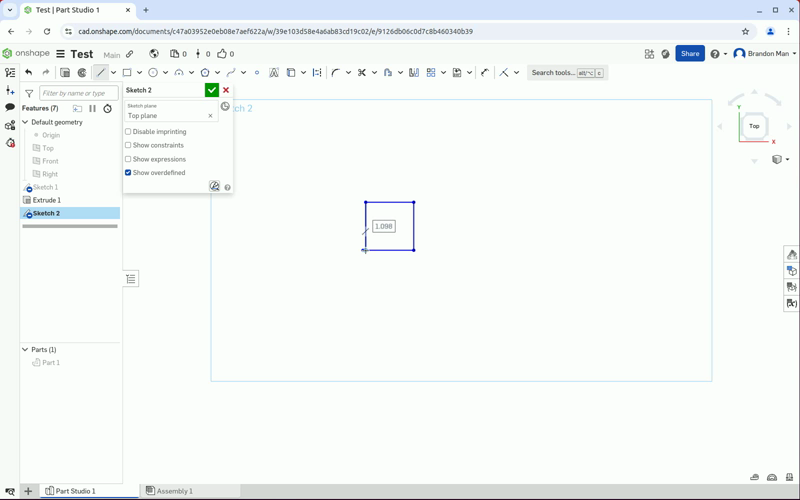
scroll(-6)
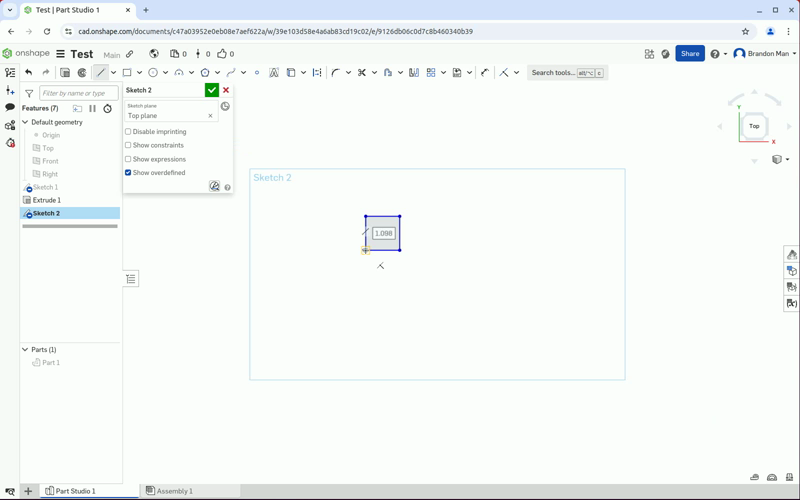
scroll(-6)
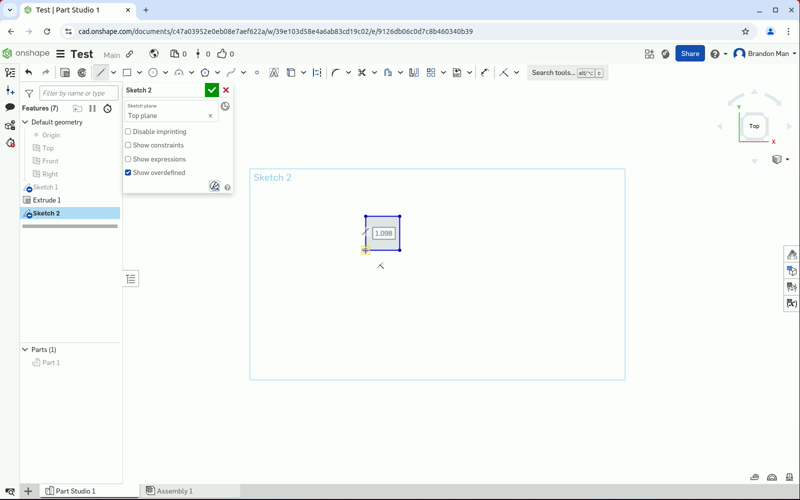
scroll(-6)
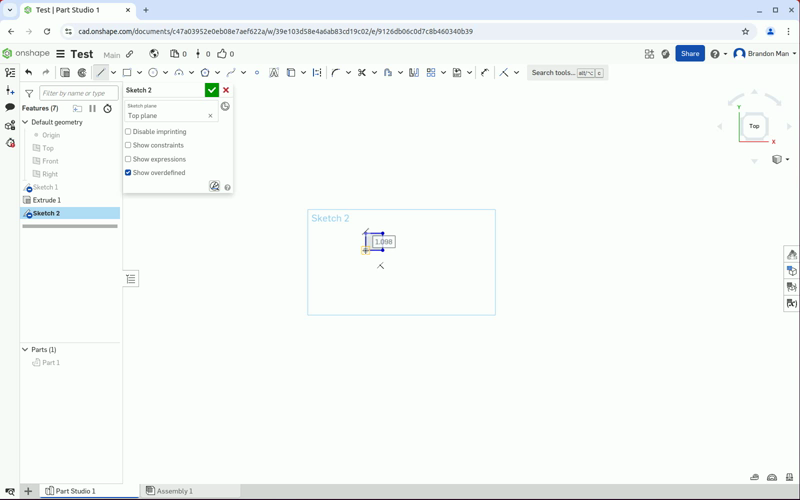
scroll(-6)
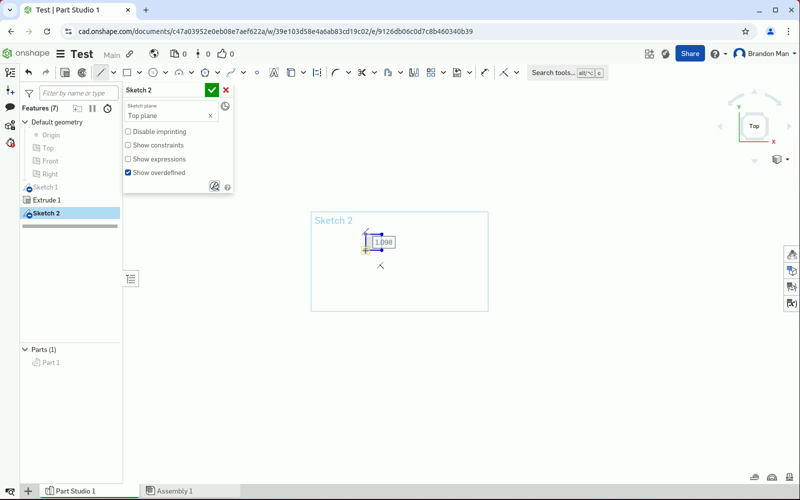
scroll(-6)
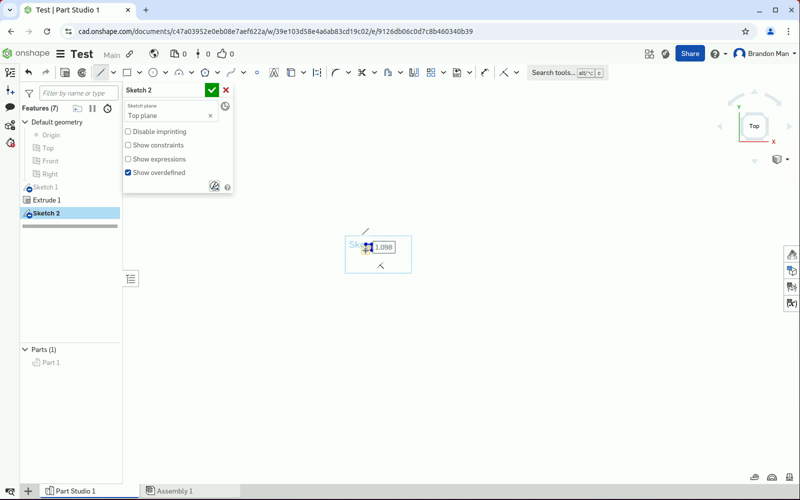
key(esc)
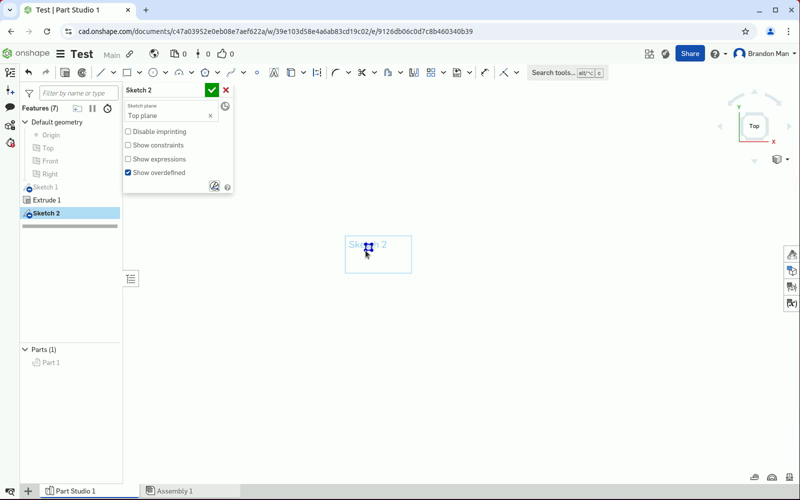
mouse_move(368, 247)
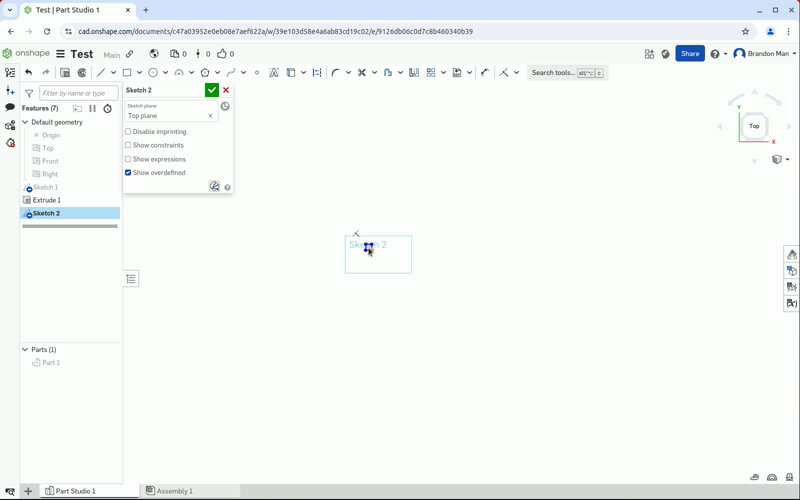
scroll(6)
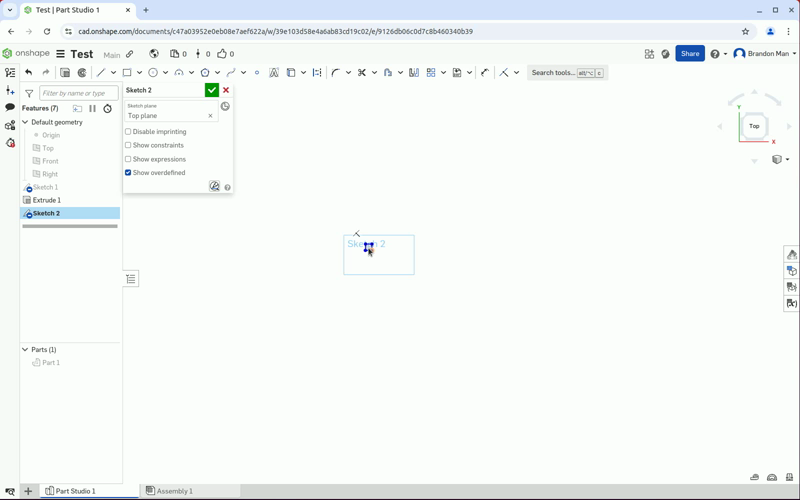
scroll(6)
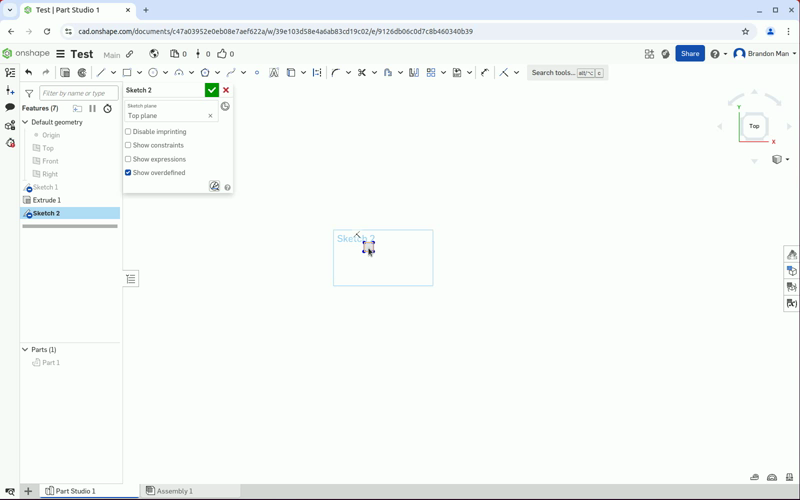
scroll(6)
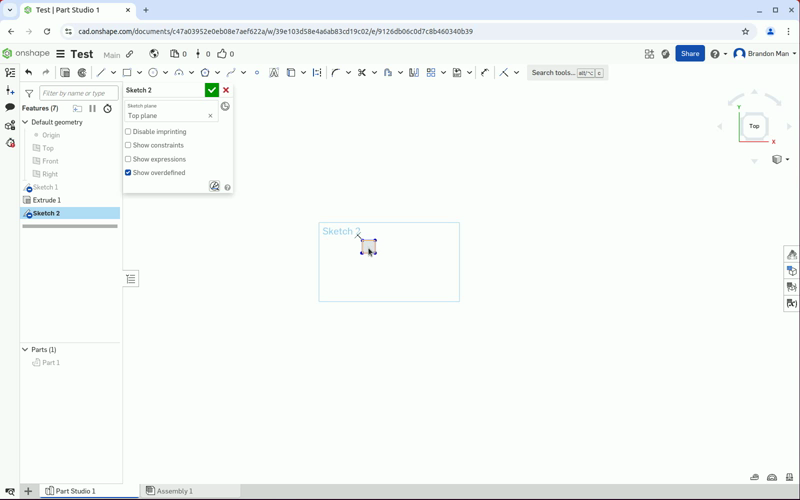
scroll(6)
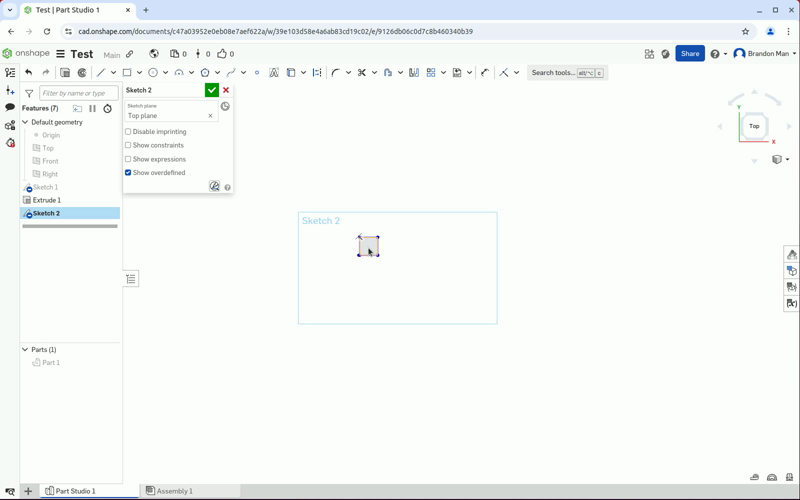
scroll(6)
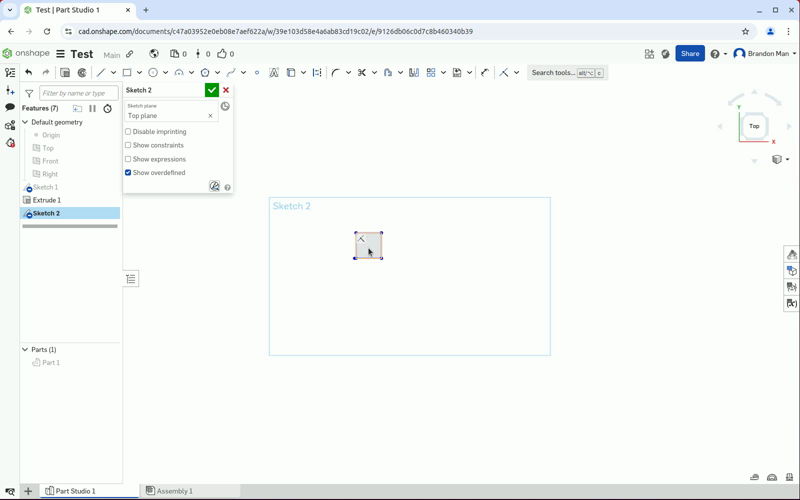
scroll(6)
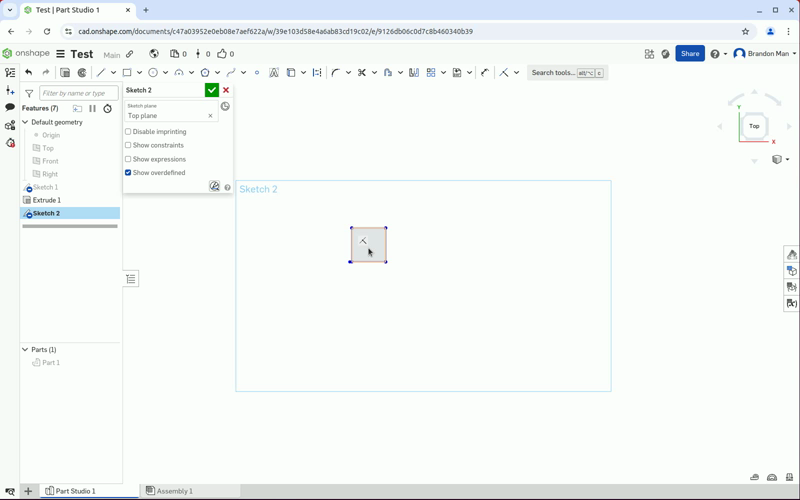
scroll(6)
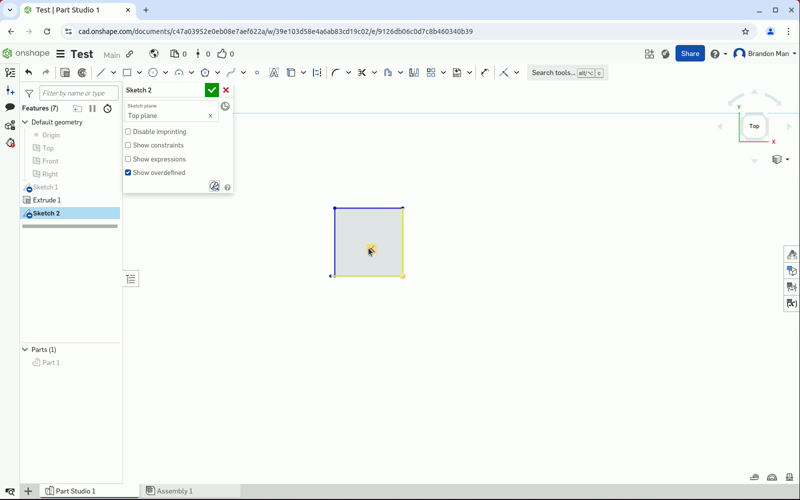
click(368, 247)
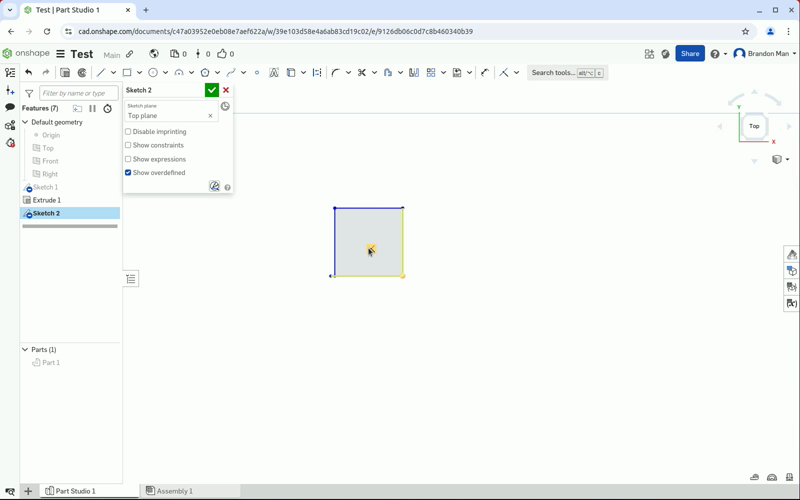
scroll(-6)
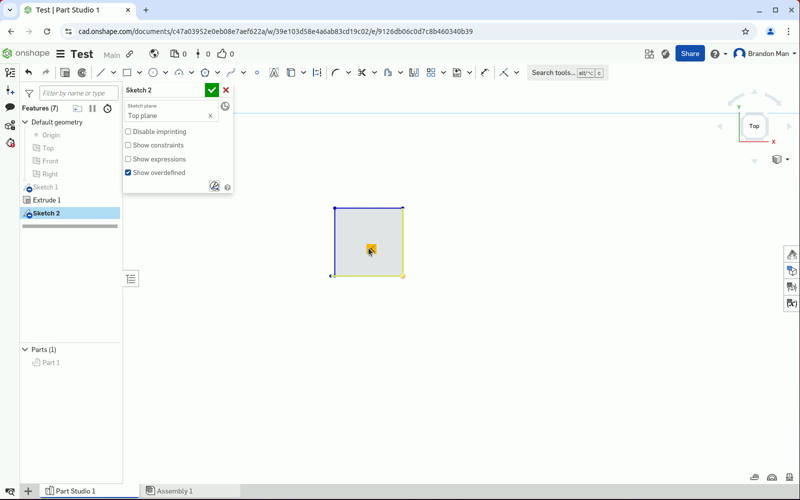
scroll(-6)
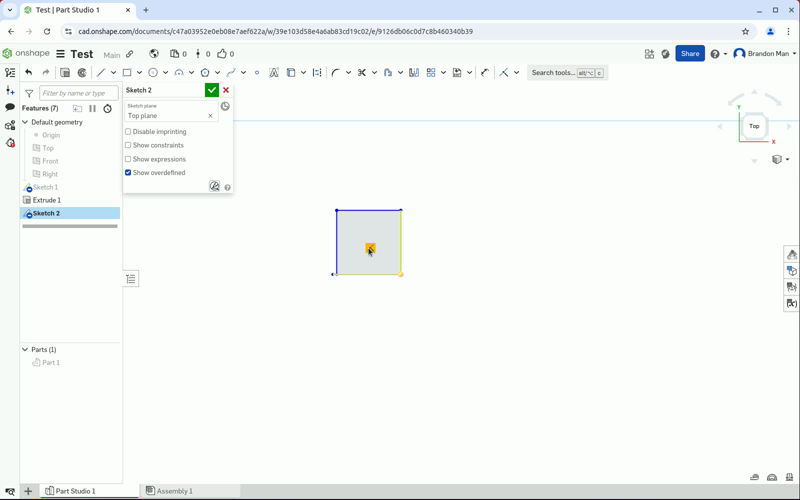
scroll(-6)
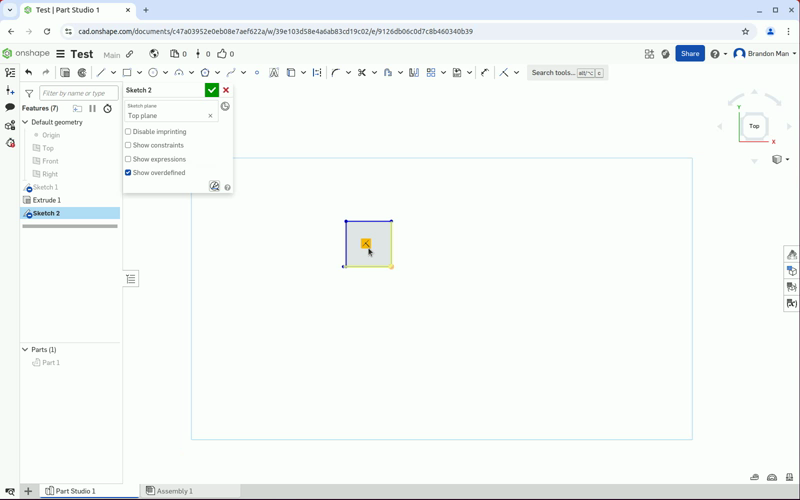
scroll(-6)
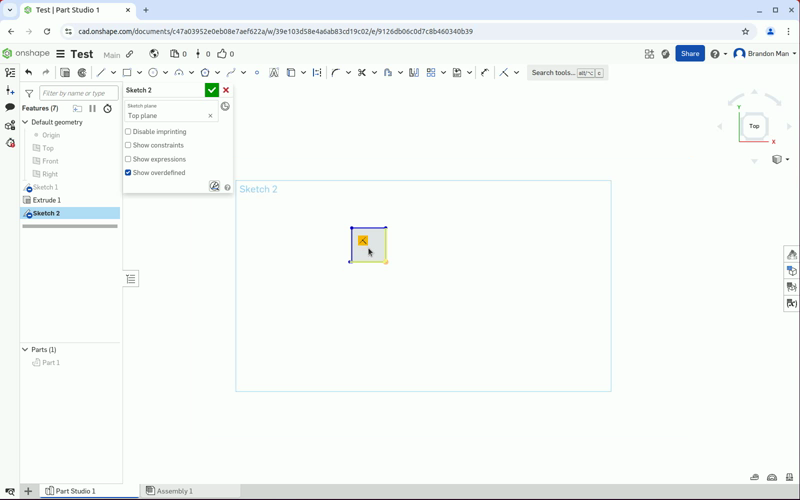
scroll(-6)
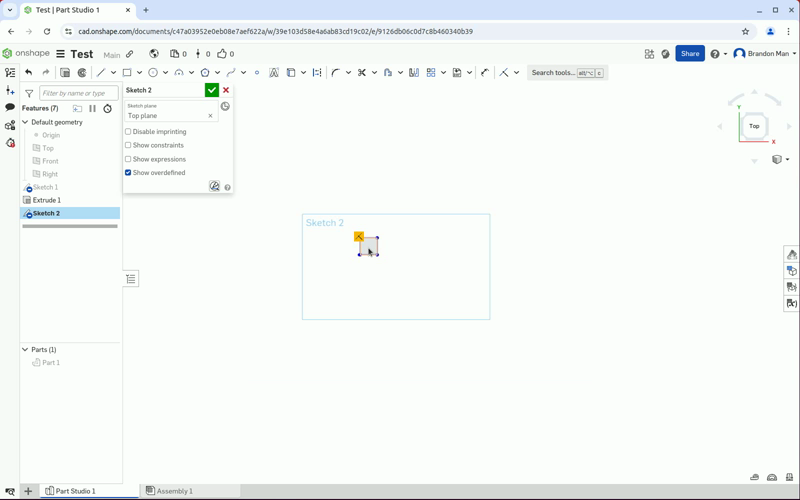
scroll(-6)
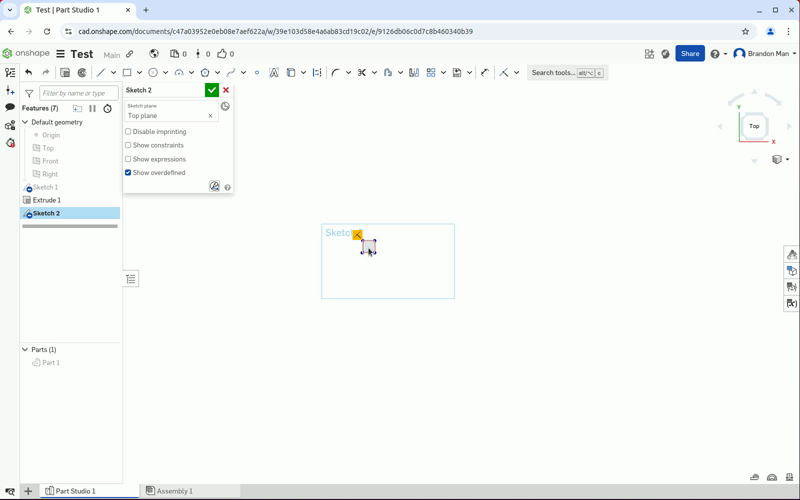
scroll(-6)
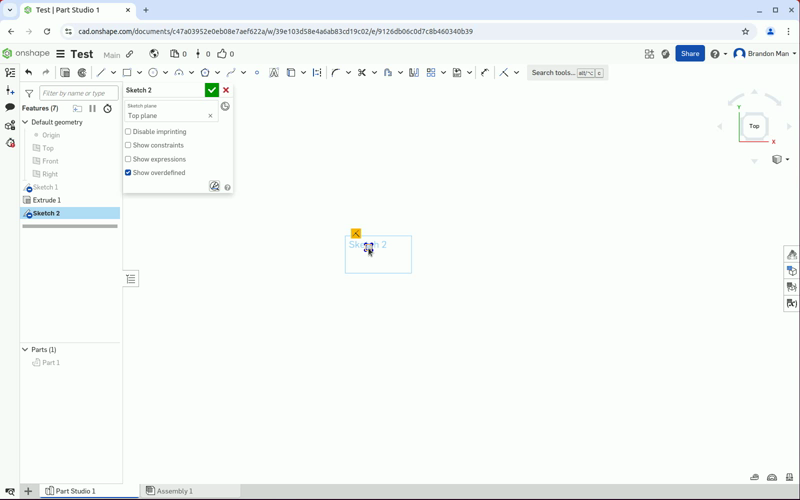
mouse_move(73, 352)
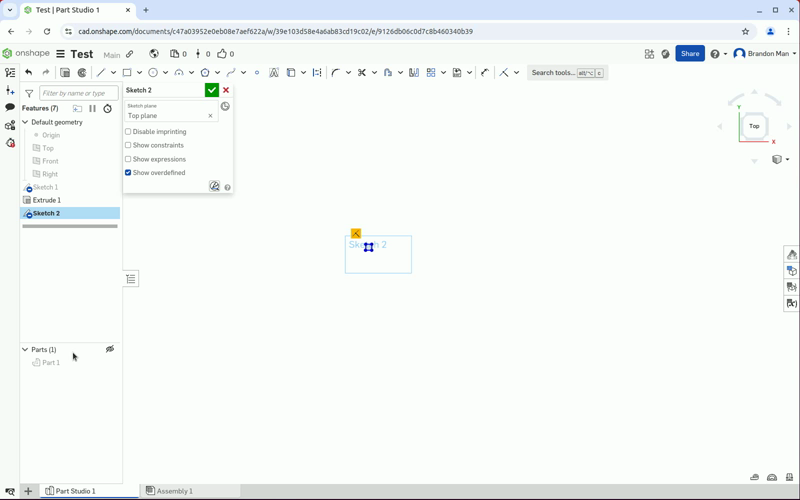
key(shift+y)
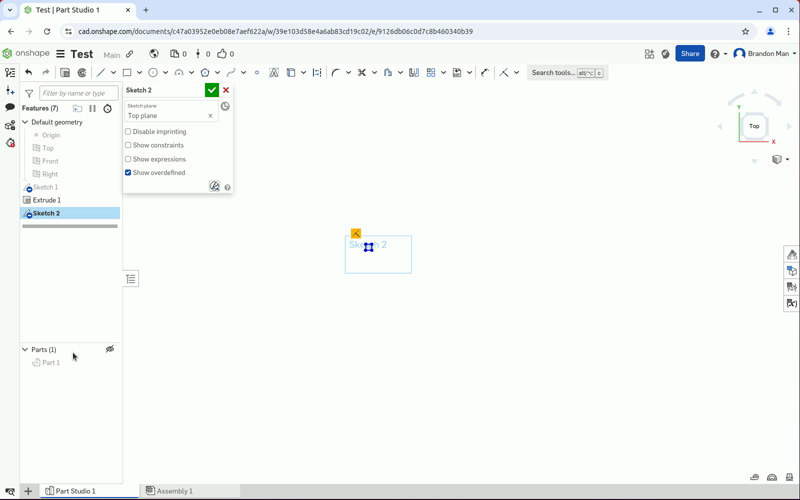
key(shift+e)
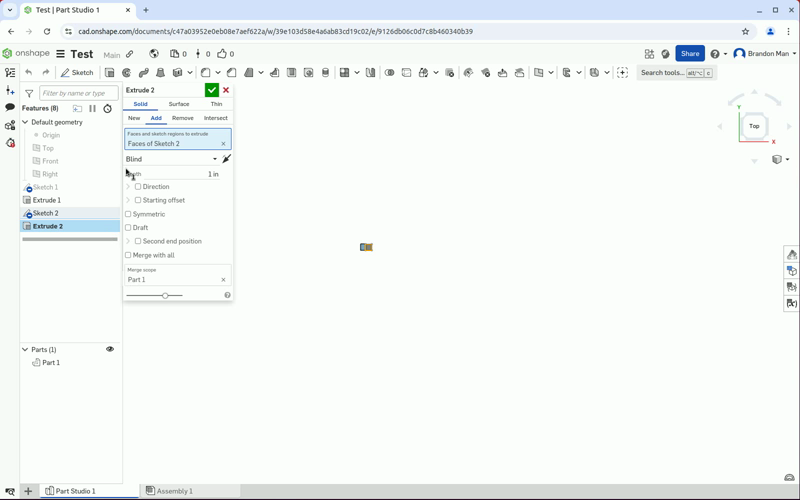
mouse_move(143, 106)
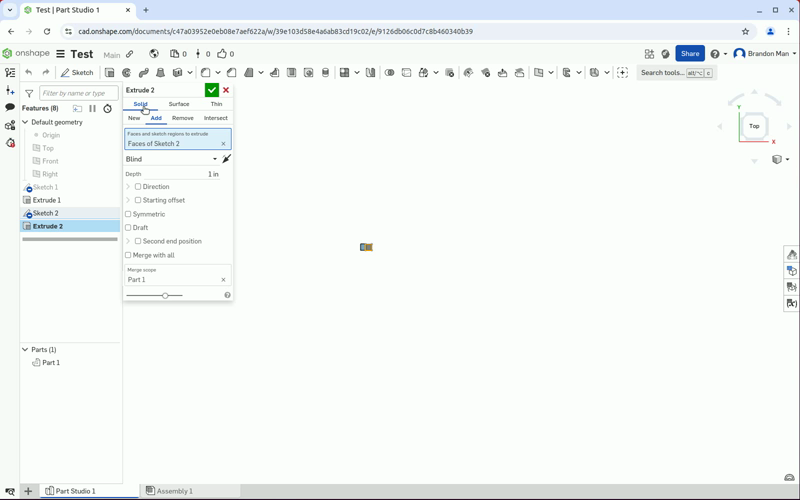
click(143, 106)
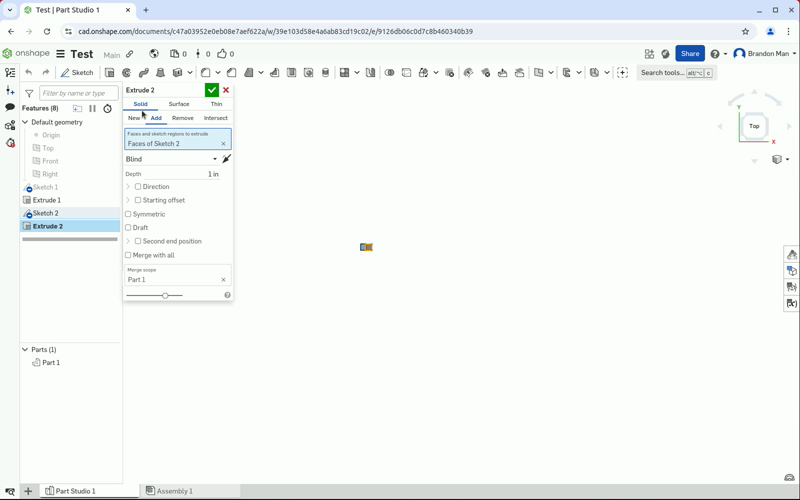
mouse_move(137, 120)
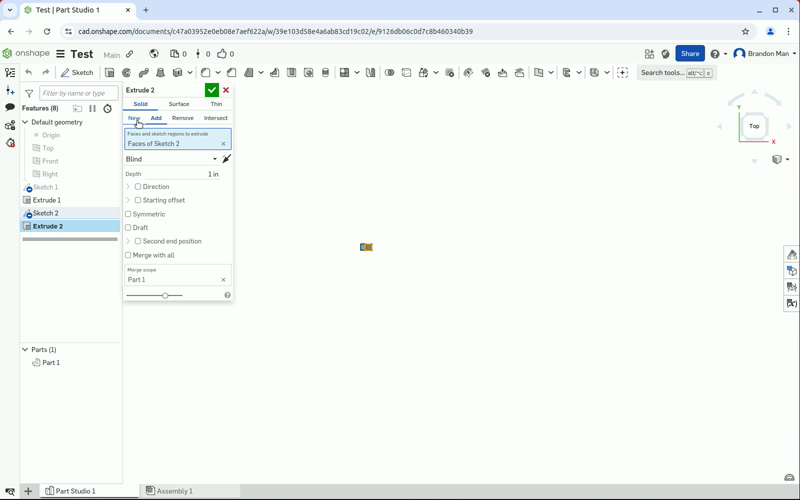
click(137, 120)
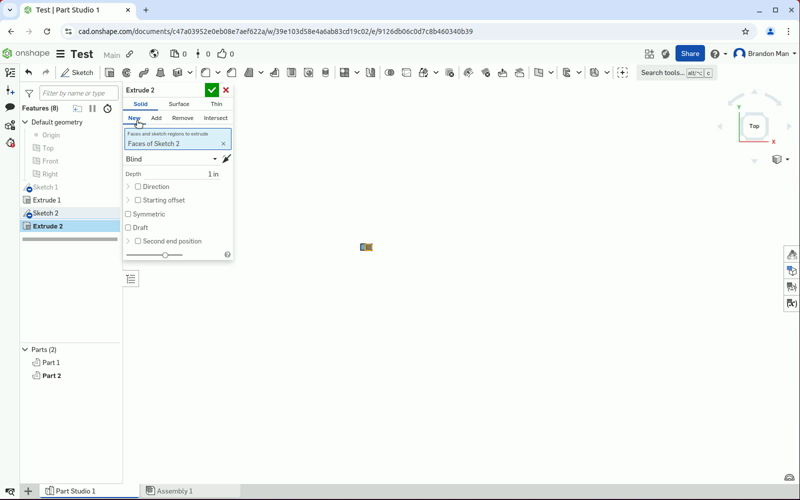
key(tab, 4)
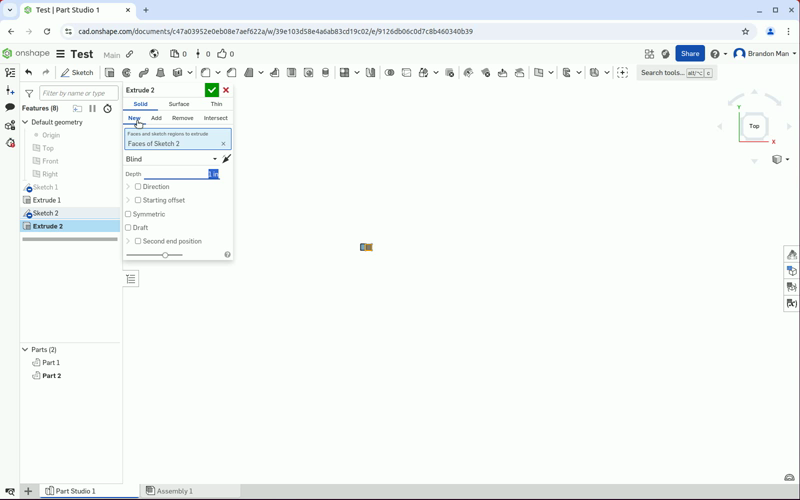
text(0.963)
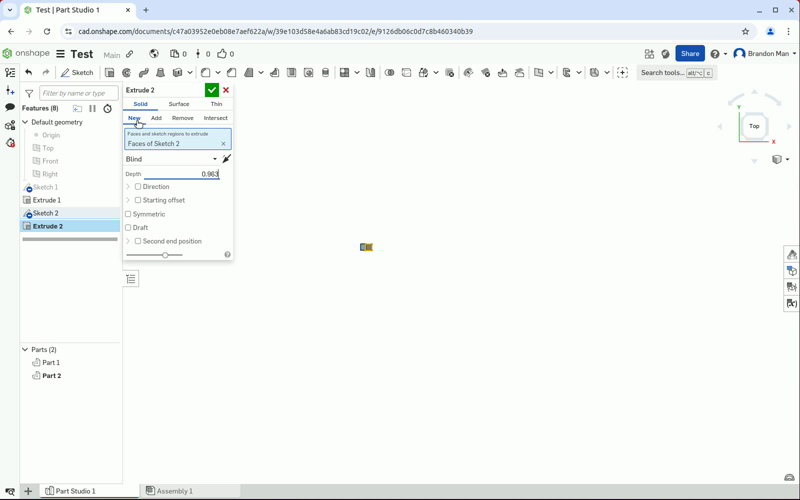
key(enter)
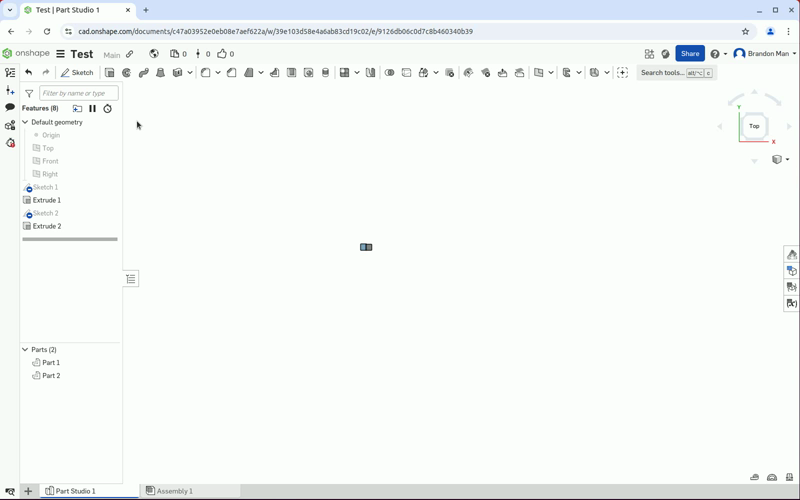
key(shift+h)
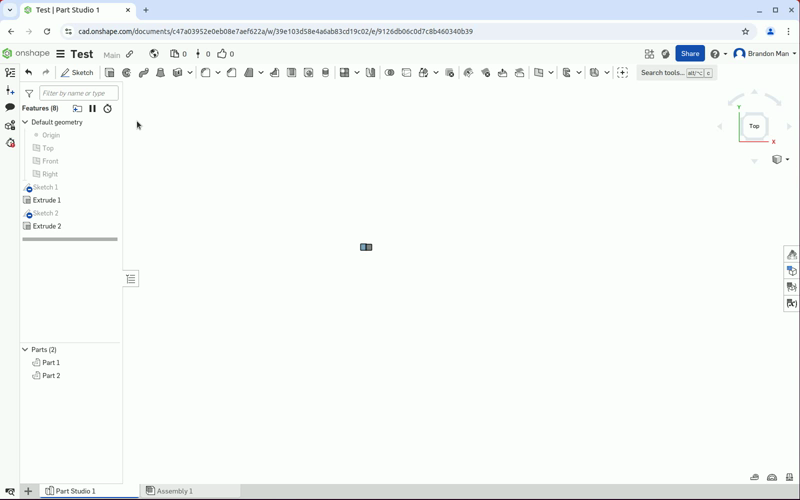
key(shift+h)
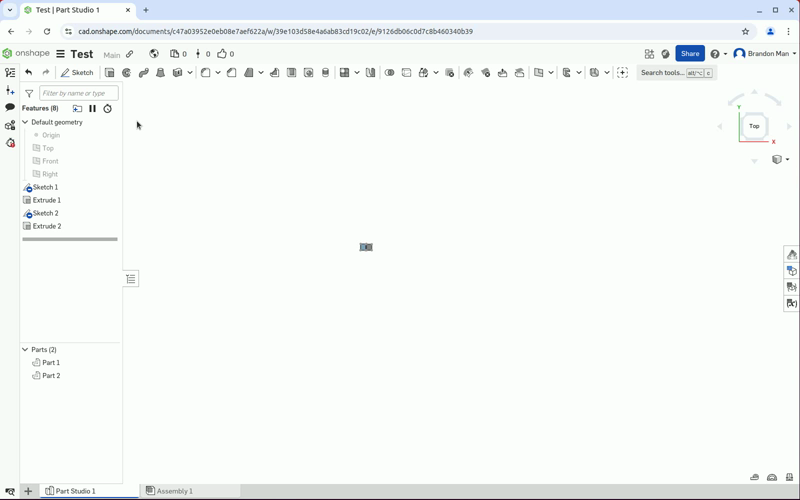
key(shift+7)
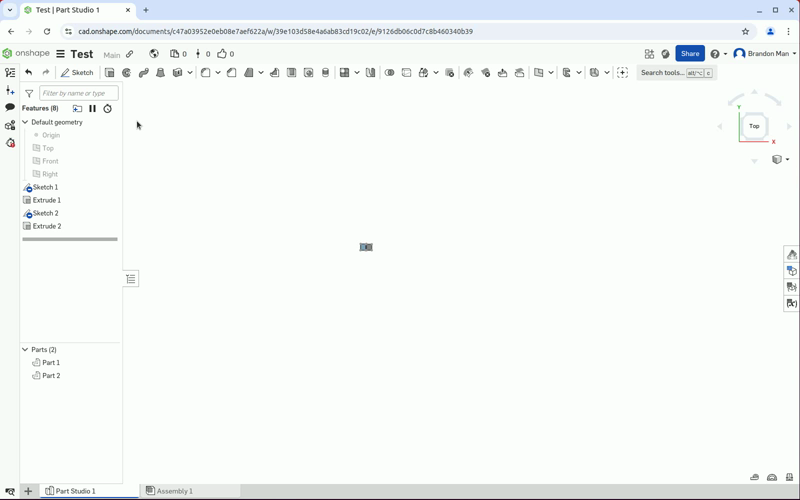
key(up, 3)
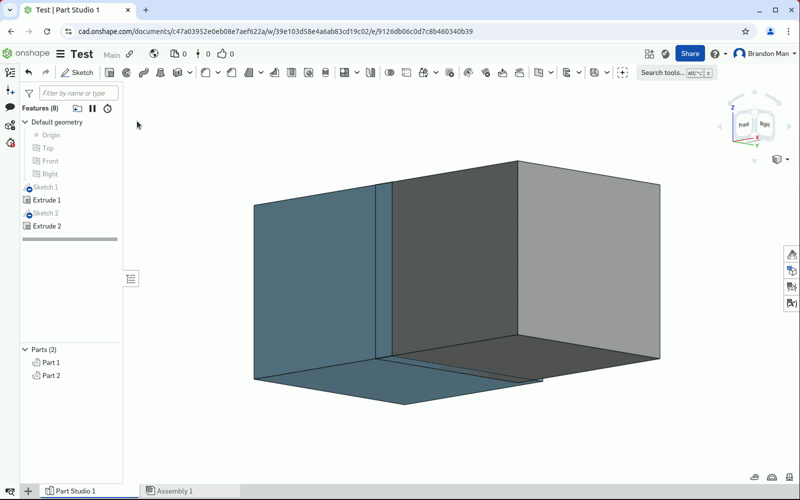
key(left, 3)
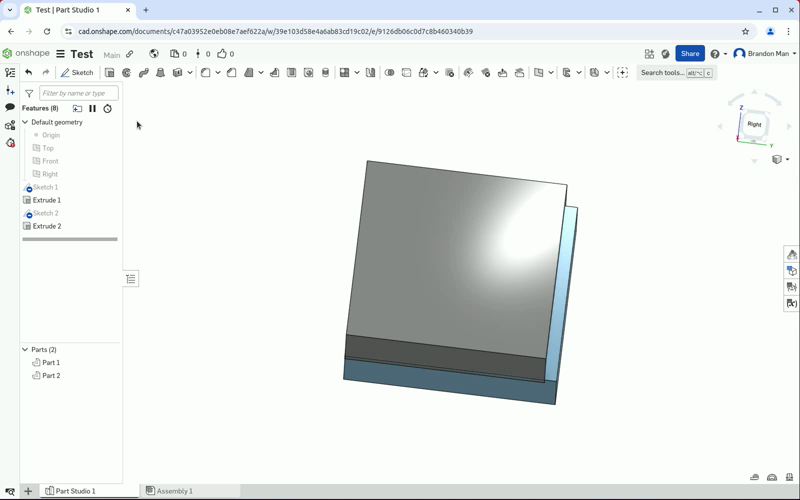
key(right, 3)
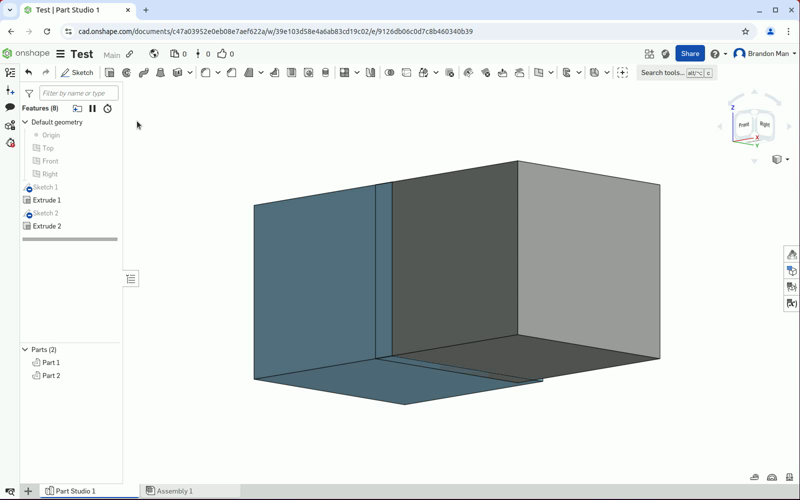
key(down, 3)
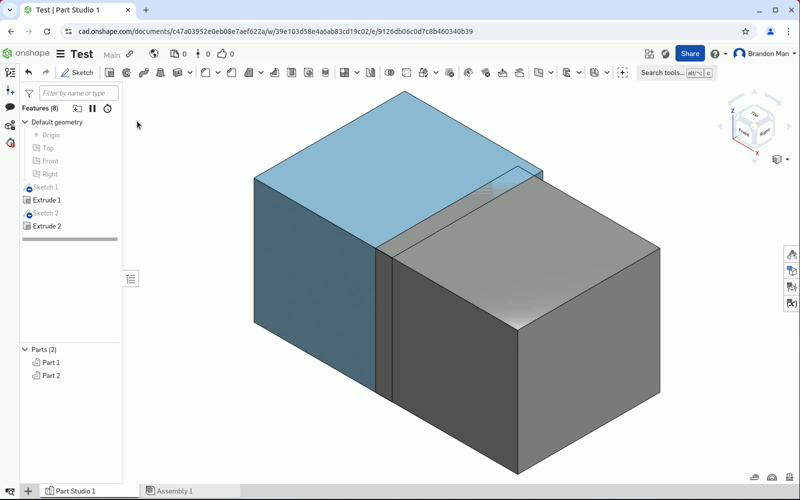
mouse_move(73, 189)
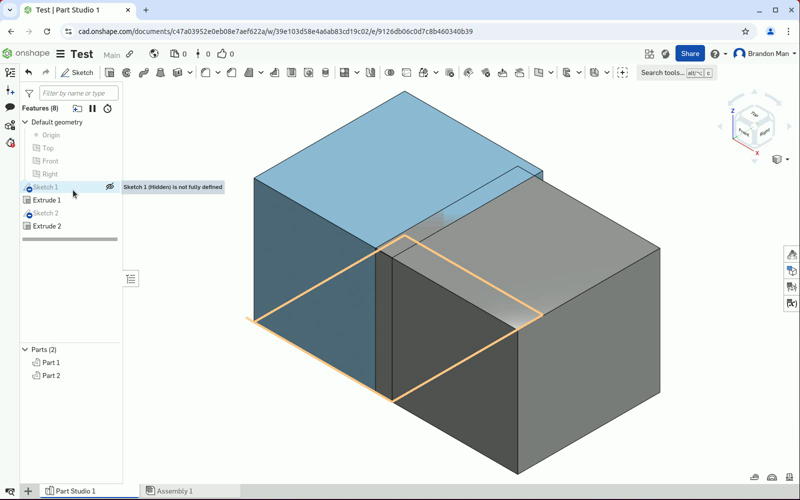
click(73, 189)